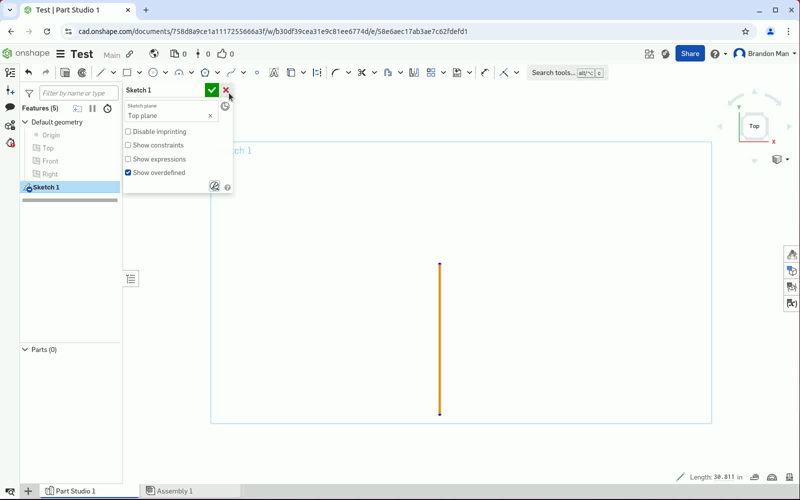
key(shift+h)
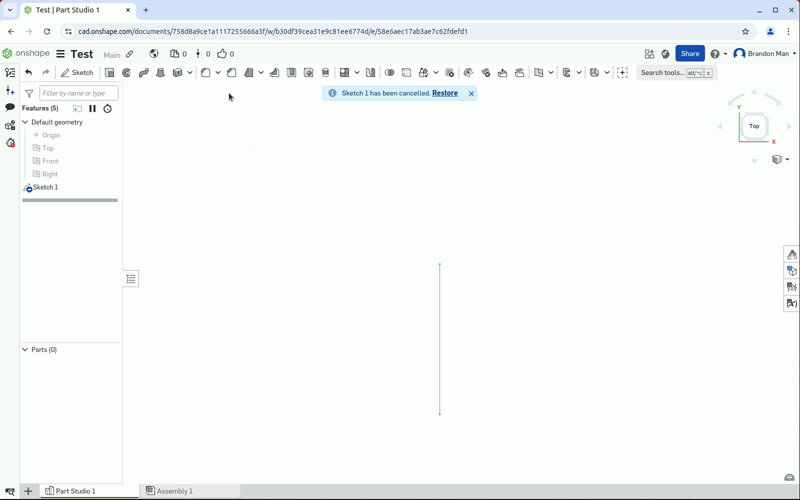
key(shift+s)
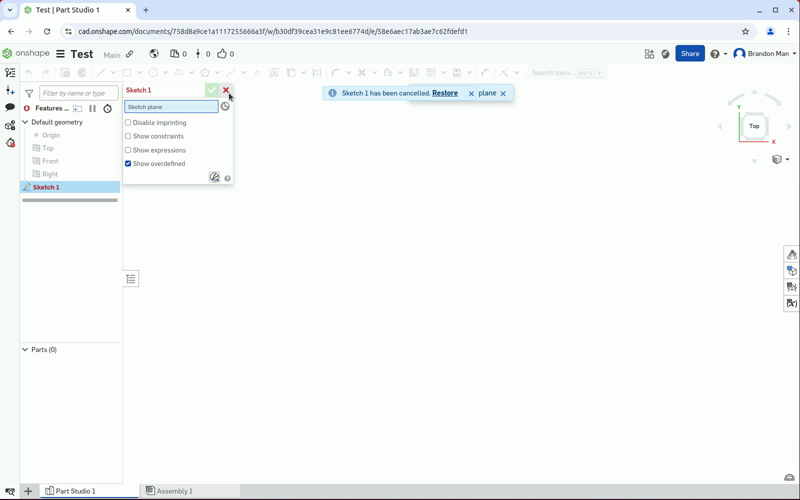
mouse_move(73, 150)
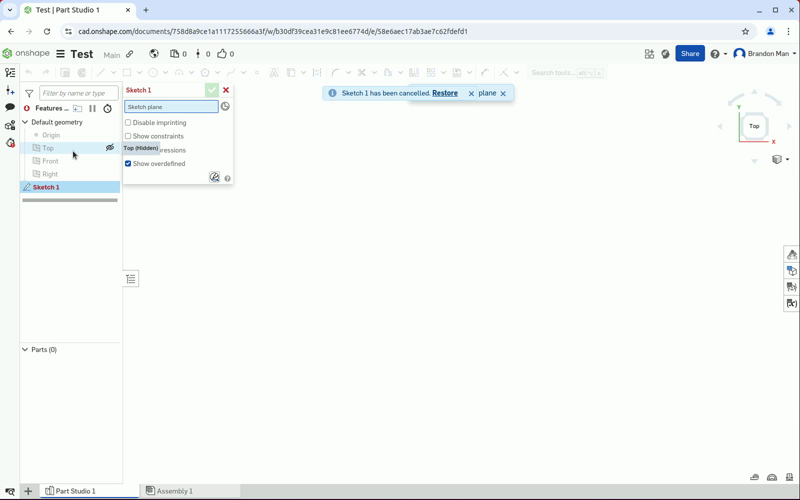
click(73, 150)
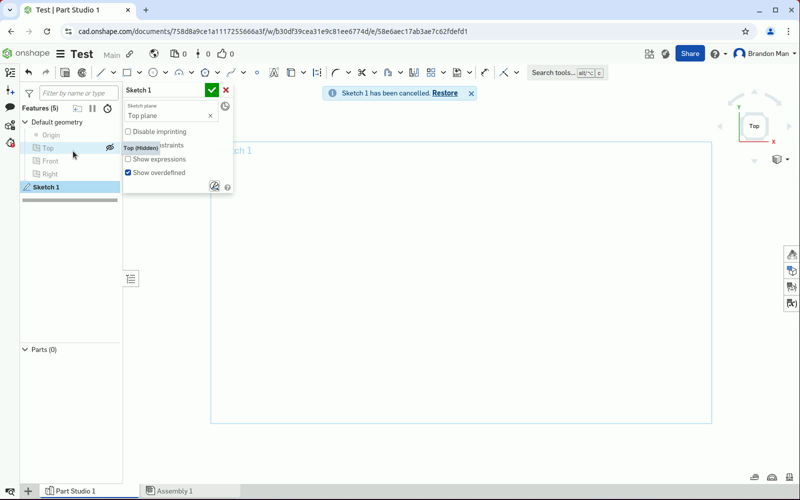
mouse_move(73, 352)
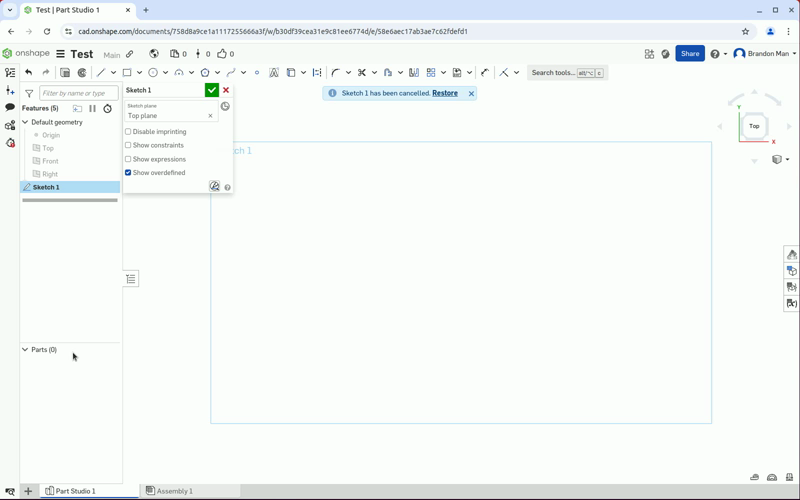
key(y)
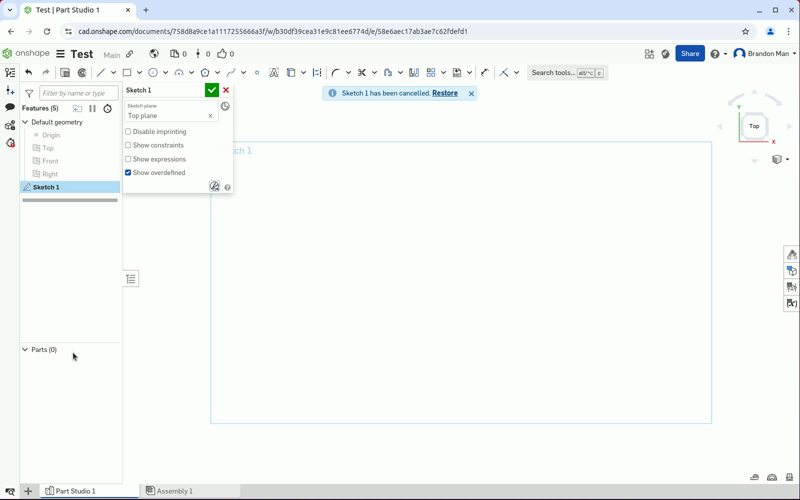
key(l)
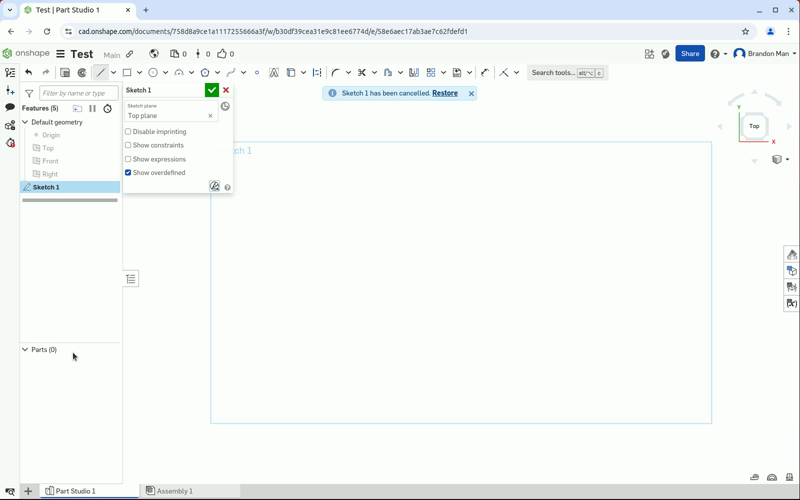
key_down(shift)
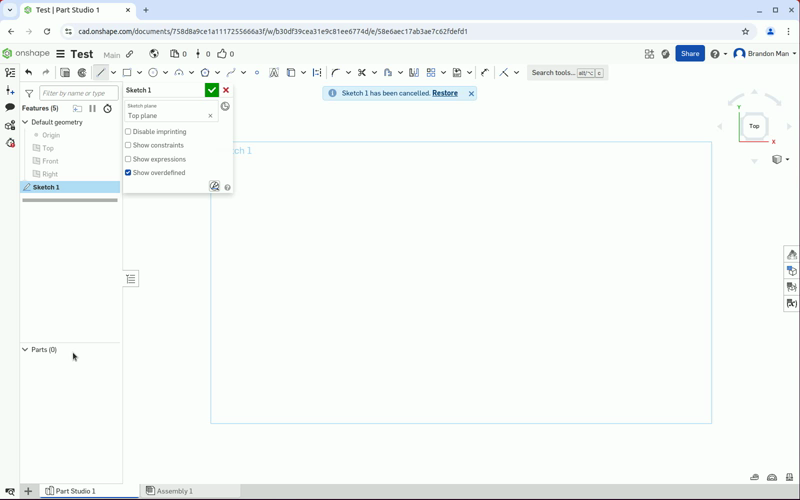
mouse_move(348, 282)
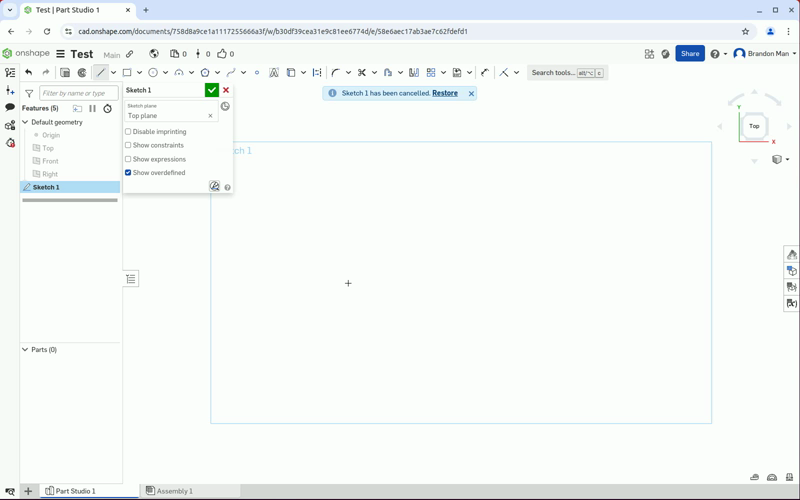
click(348, 282)
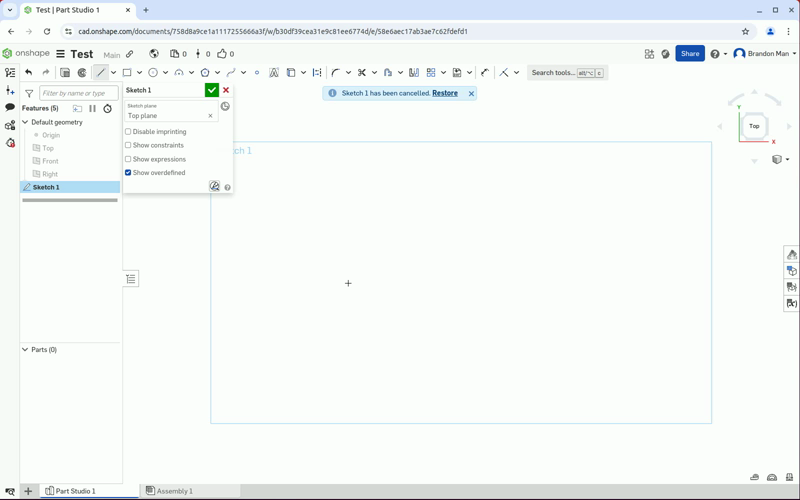
key_up(shift)
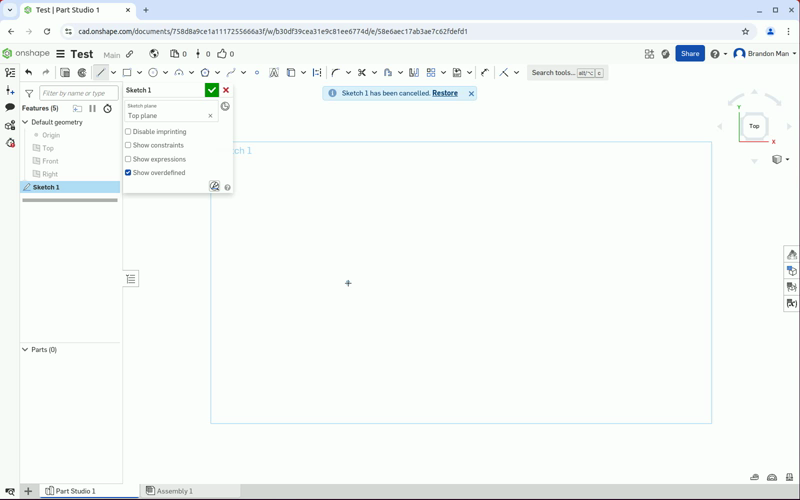
key_down(shift)
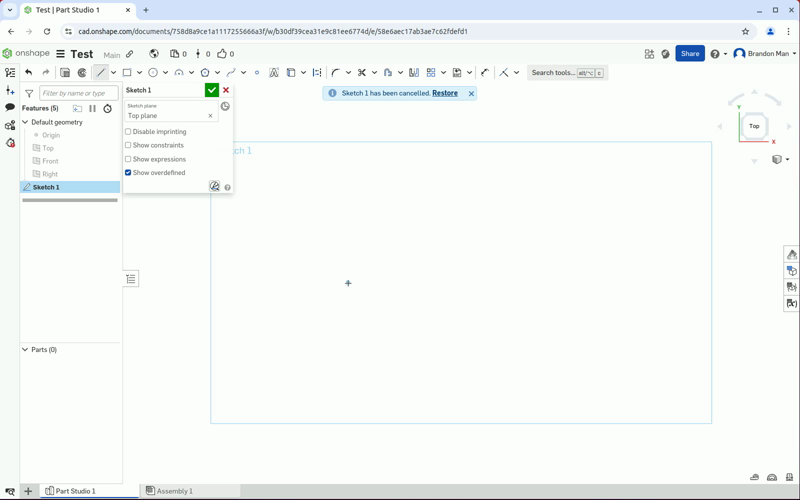
mouse_move(572, 282)
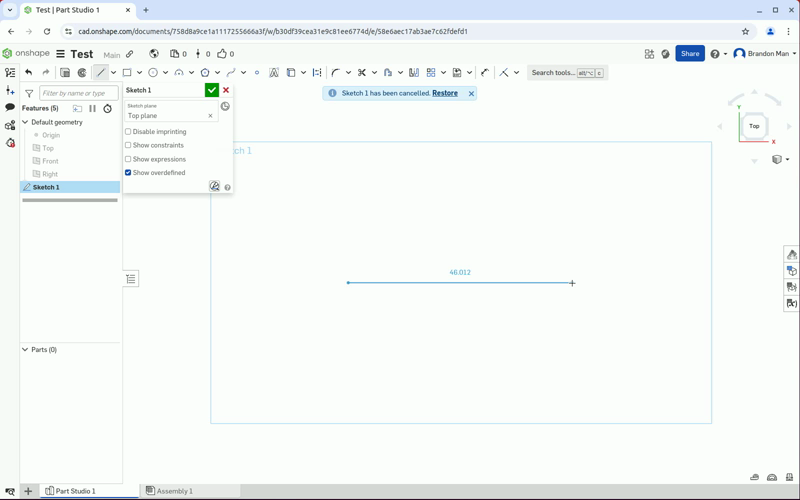
click(572, 282)
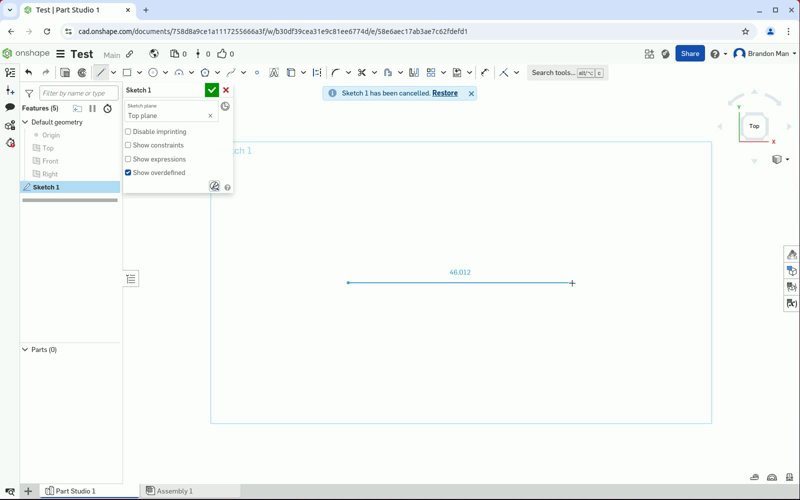
key_up(shift)
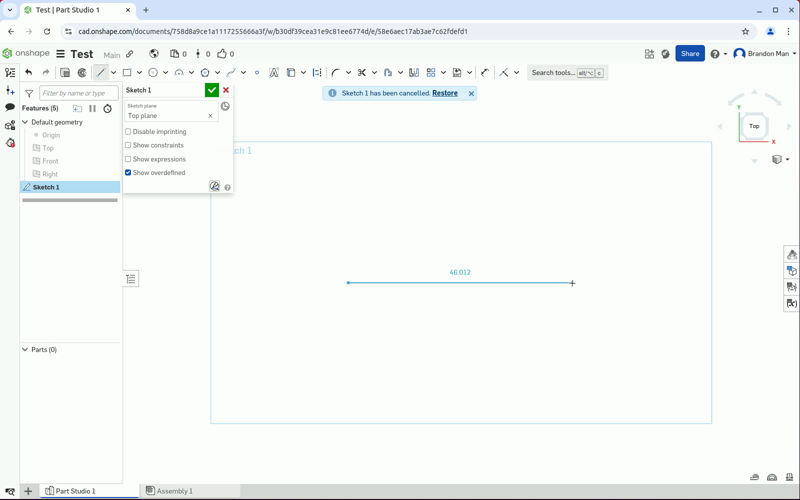
key_down(shift)
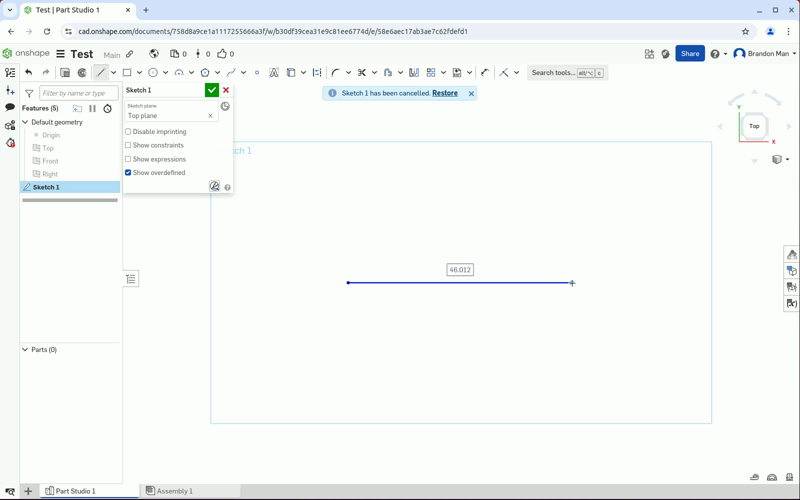
mouse_move(589, 282)
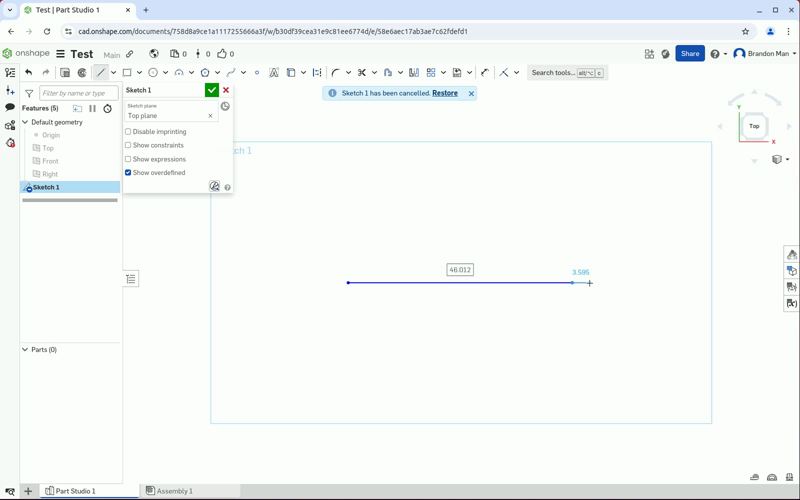
mouse_move(572, 254)
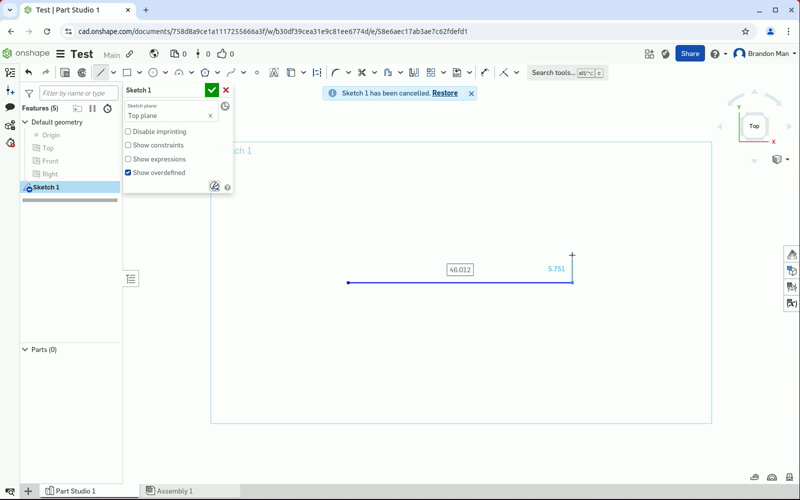
click(572, 254)
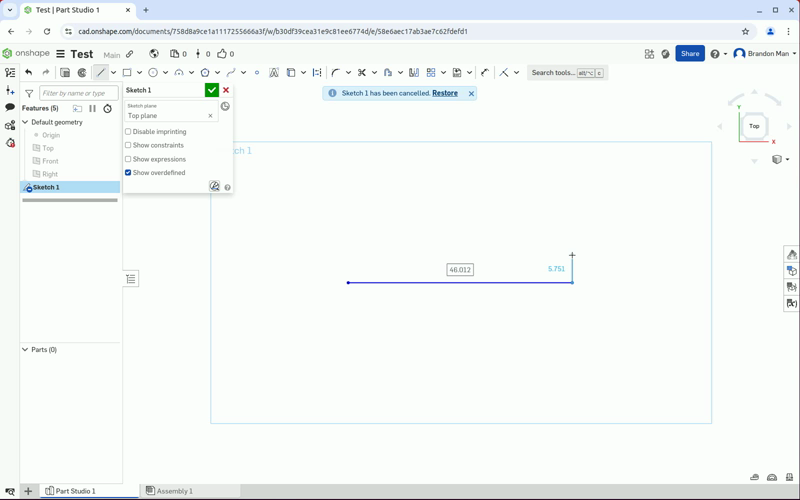
key_up(shift)
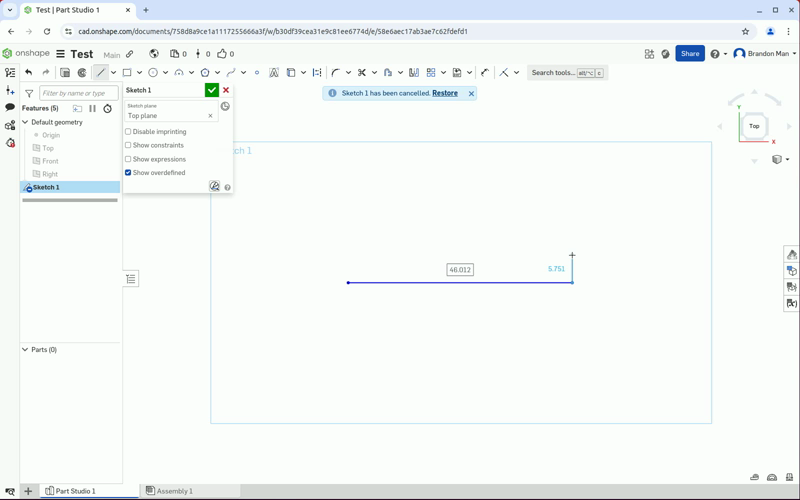
key_down(shift)
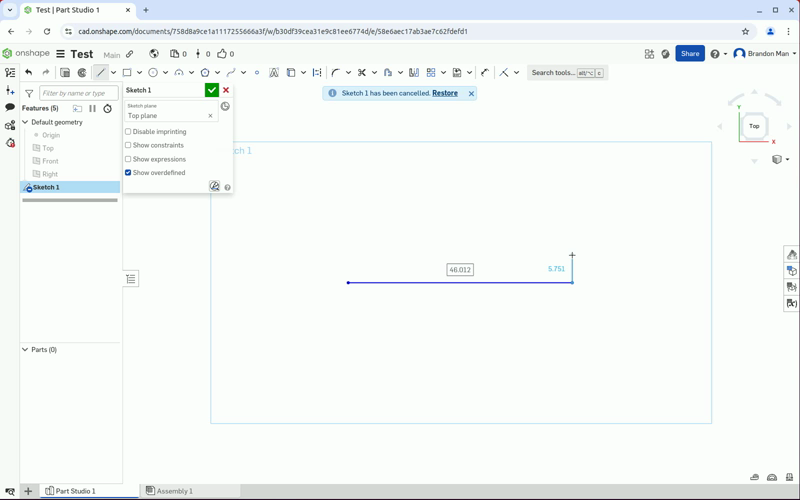
mouse_move(589, 254)
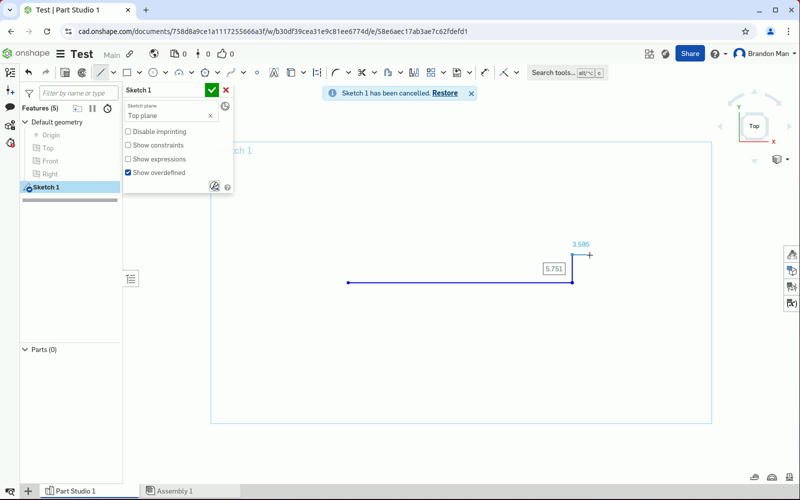
mouse_move(553, 254)
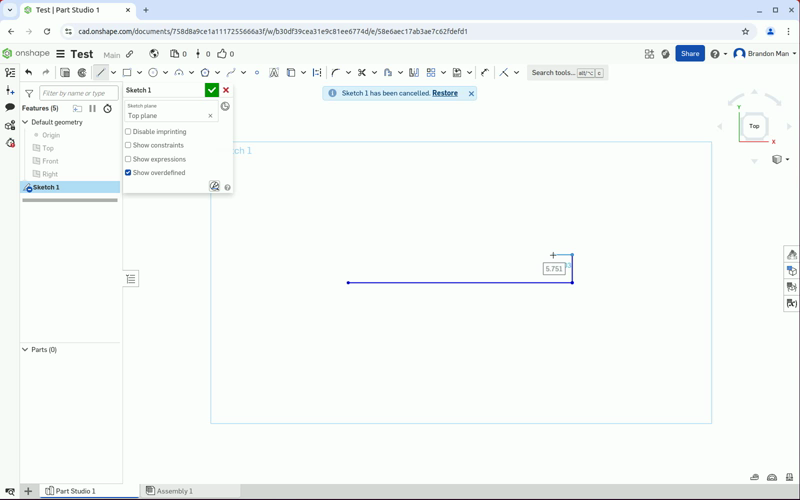
click(553, 254)
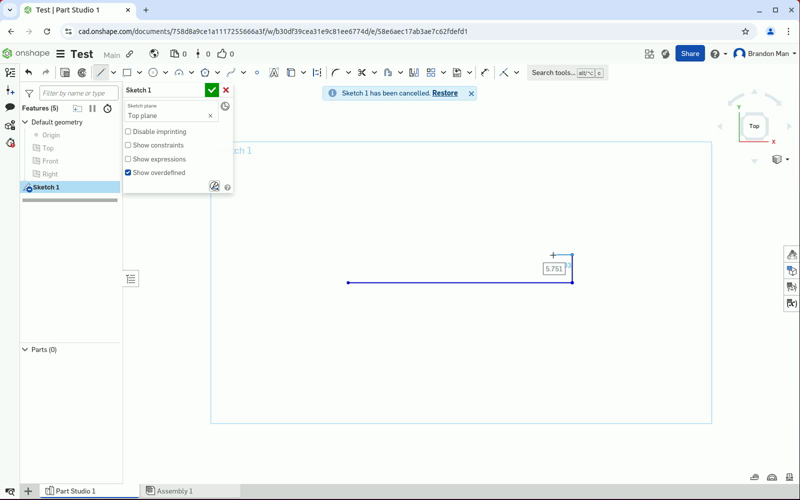
key_up(shift)
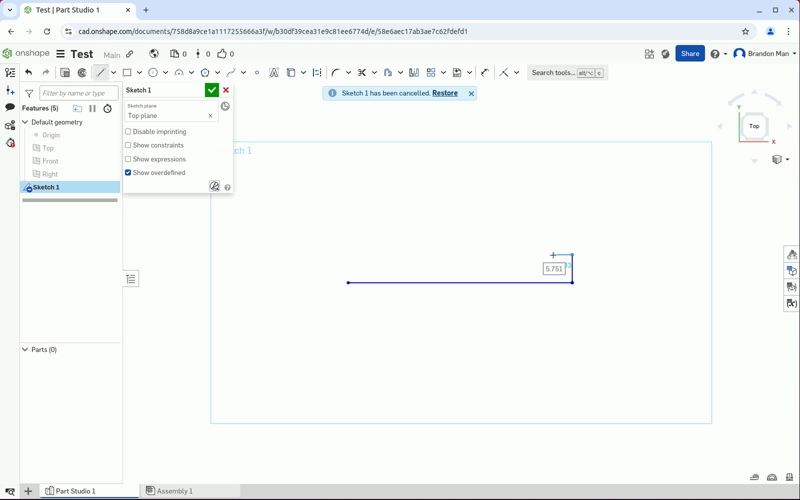
key_down(shift)
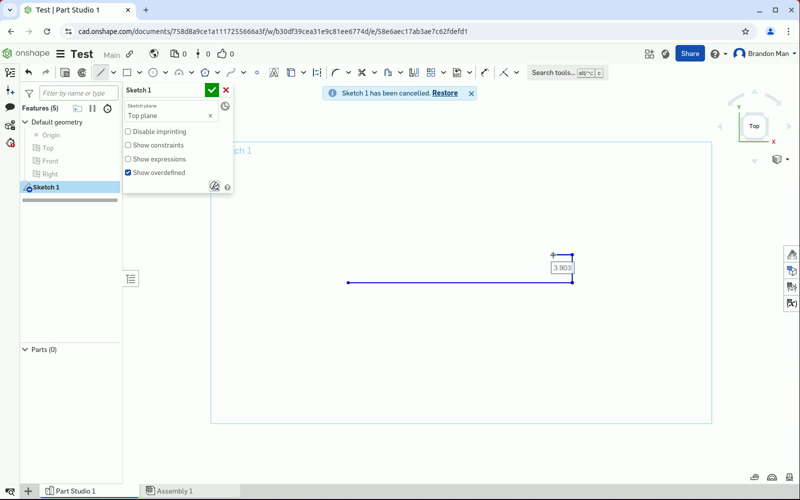
mouse_move(367, 254)
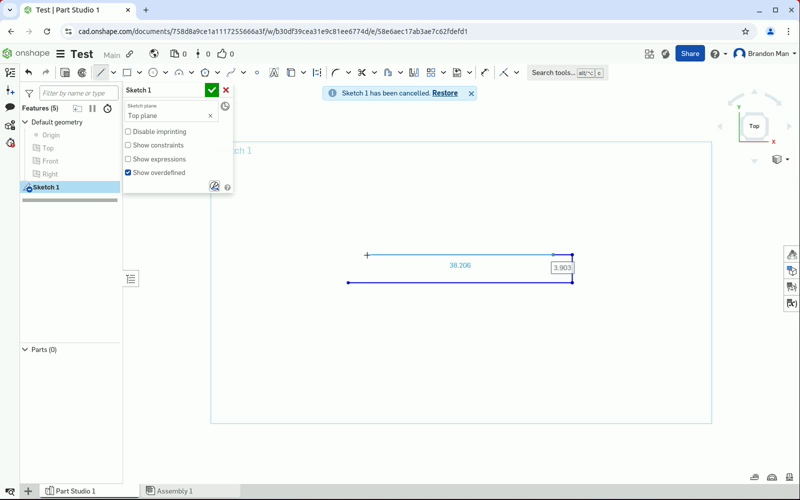
click(367, 254)
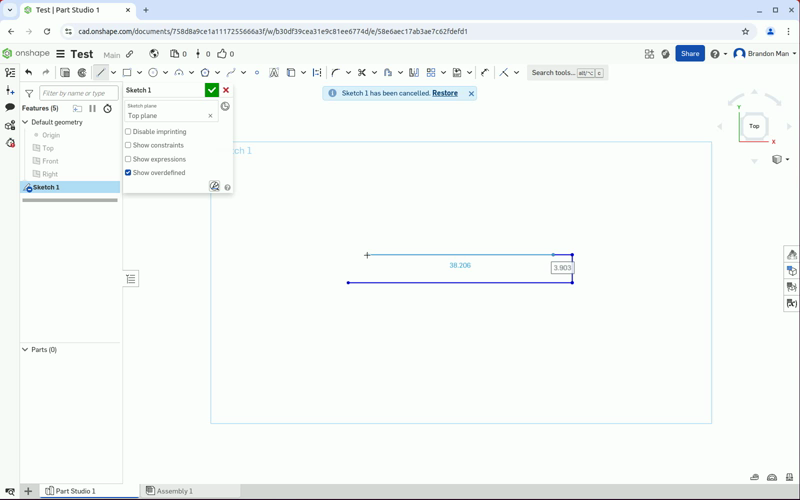
key_up(shift)
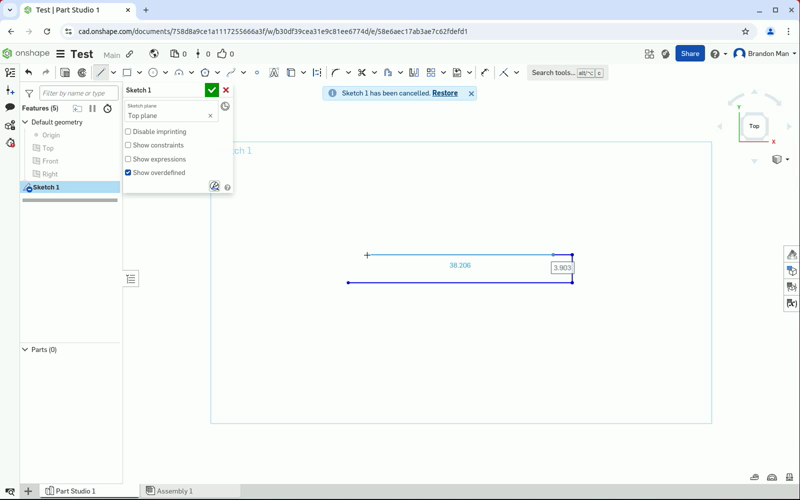
key_down(shift)
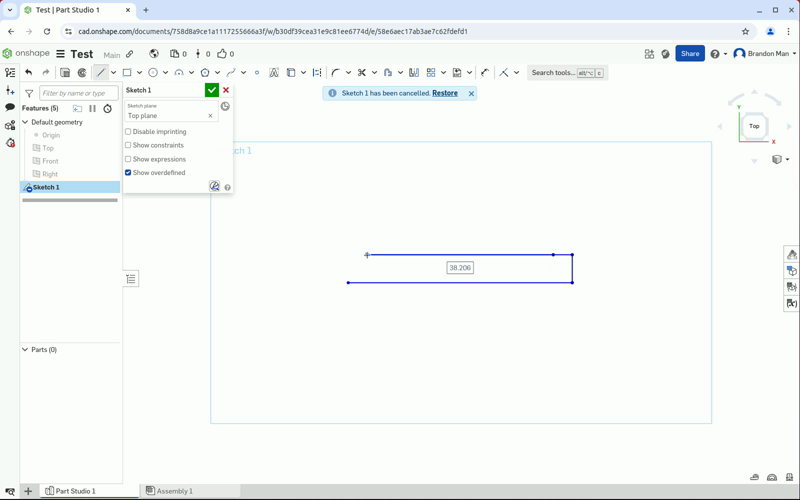
mouse_move(397, 254)
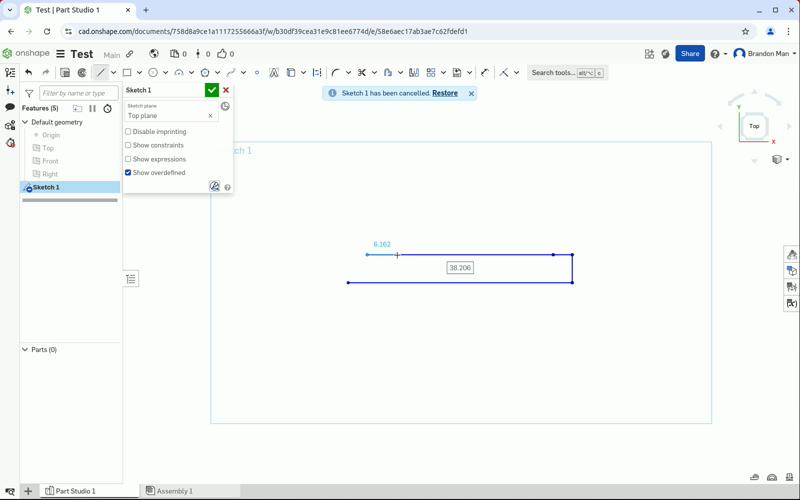
mouse_move(348, 254)
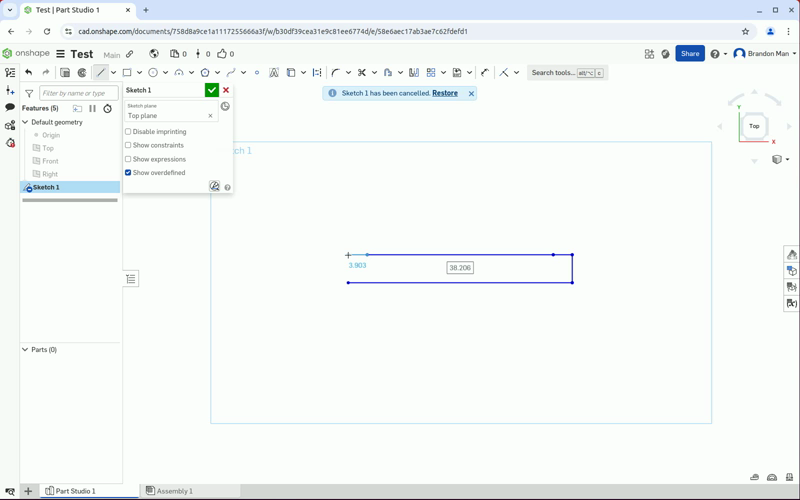
click(348, 254)
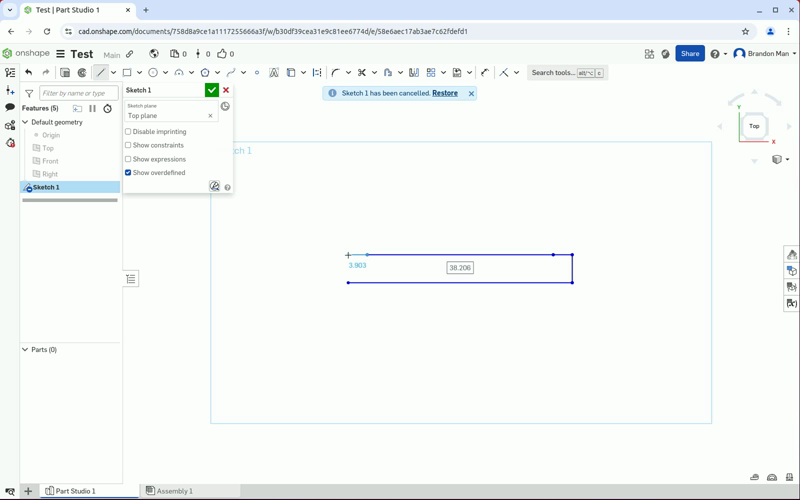
key_up(shift)
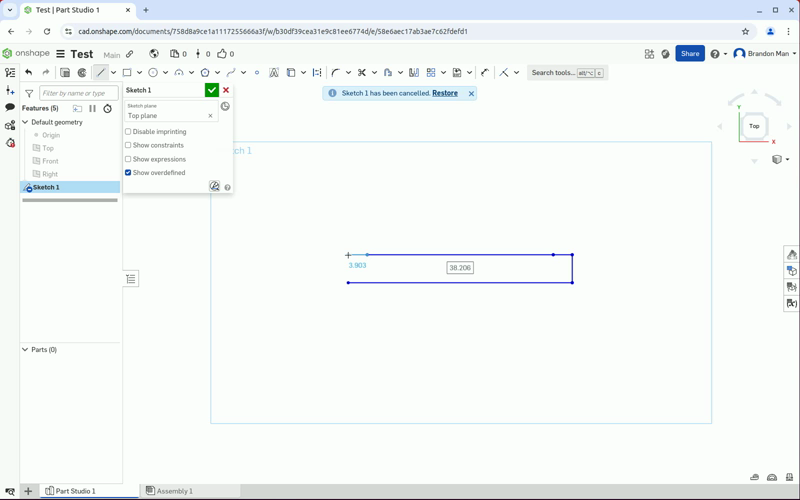
mouse_move(378, 254)
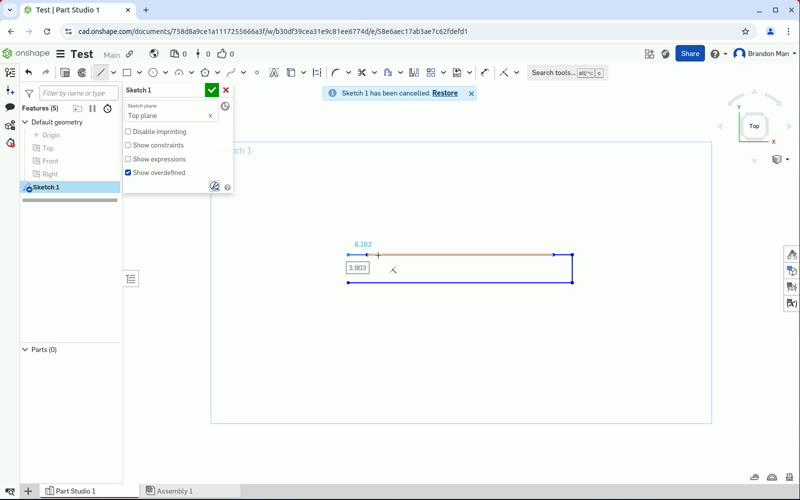
key_down(shift)
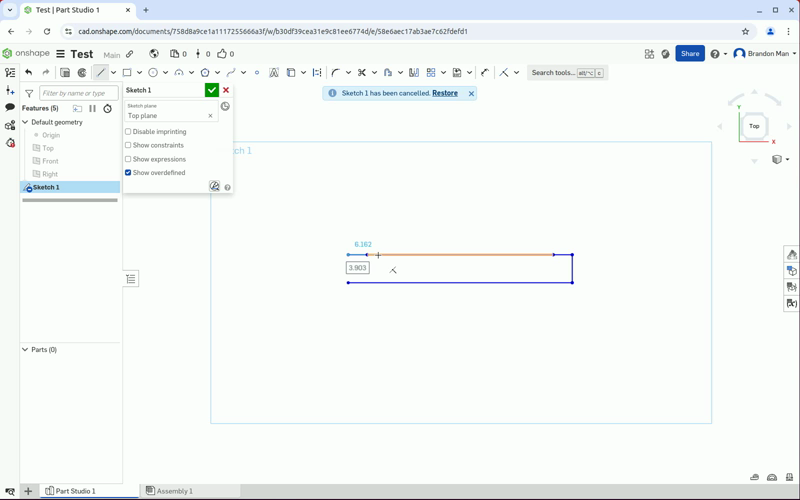
mouse_move(348, 282)
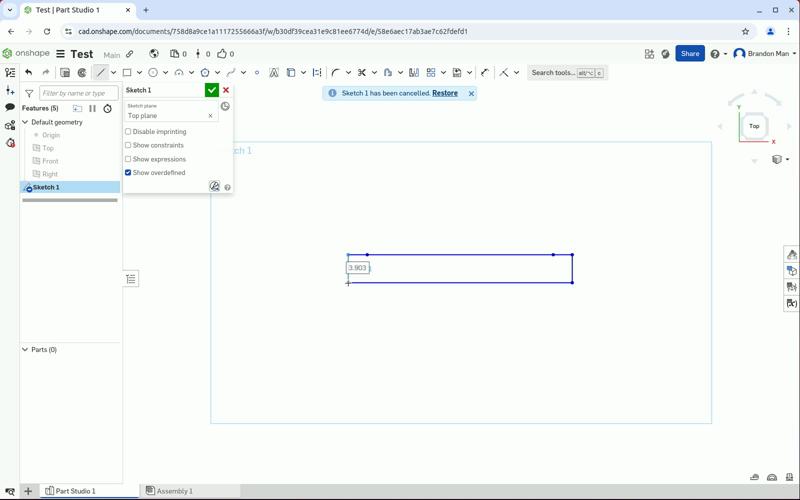
key_up(shift)
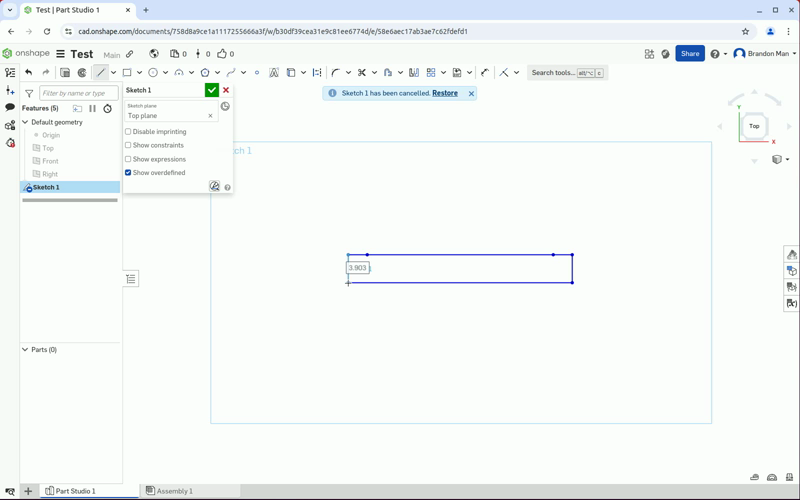
click(348, 282)
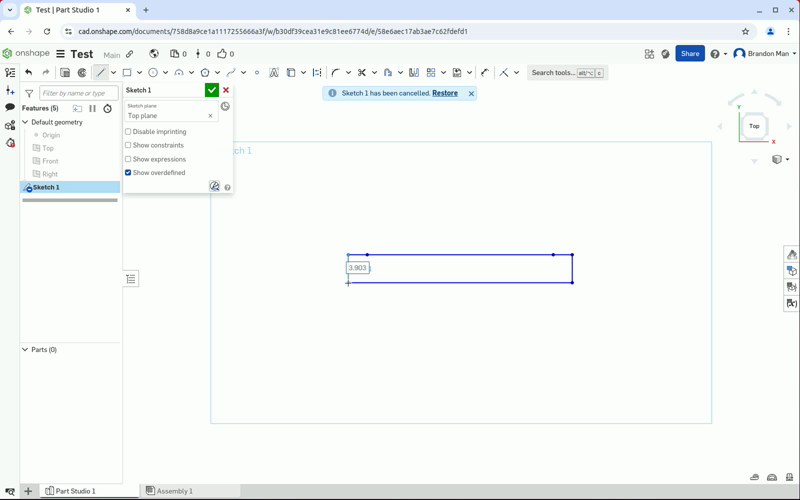
key(esc)
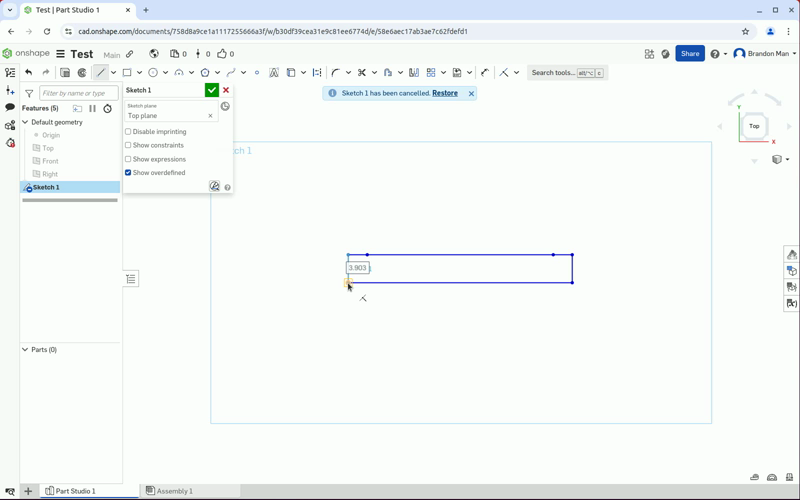
mouse_move(369, 262)
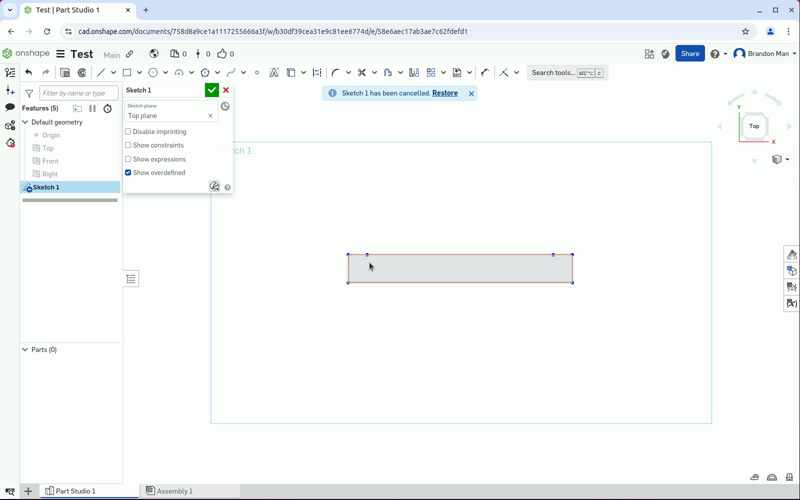
click(369, 262)
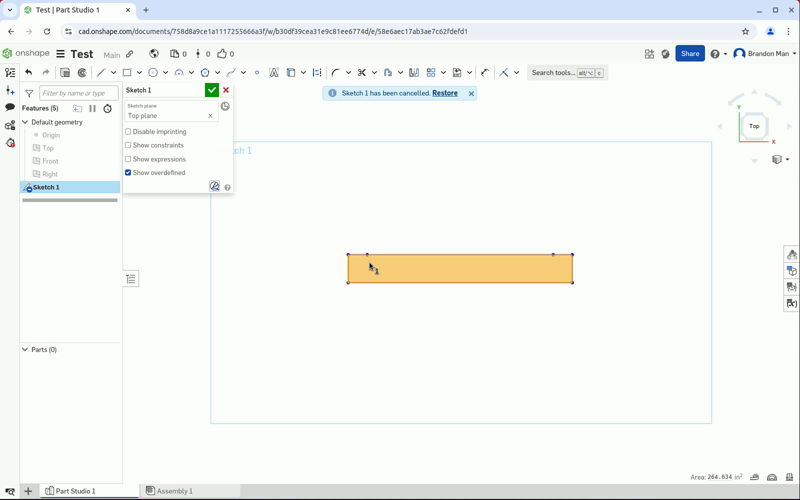
mouse_move(73, 352)
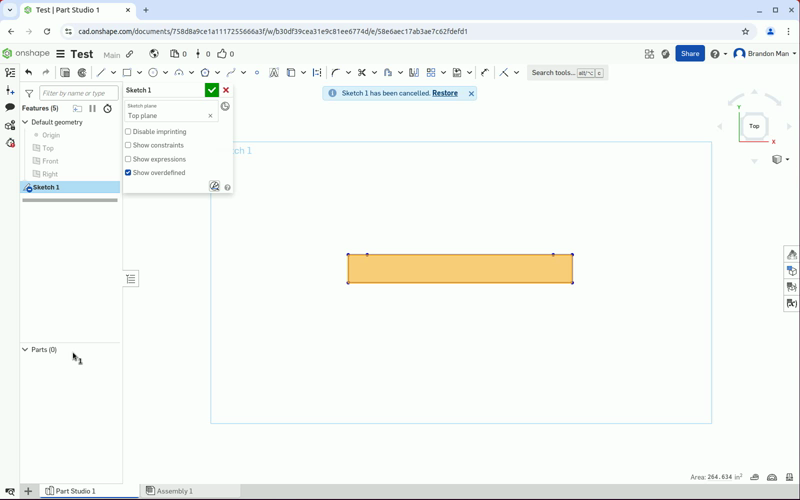
key(shift+y)
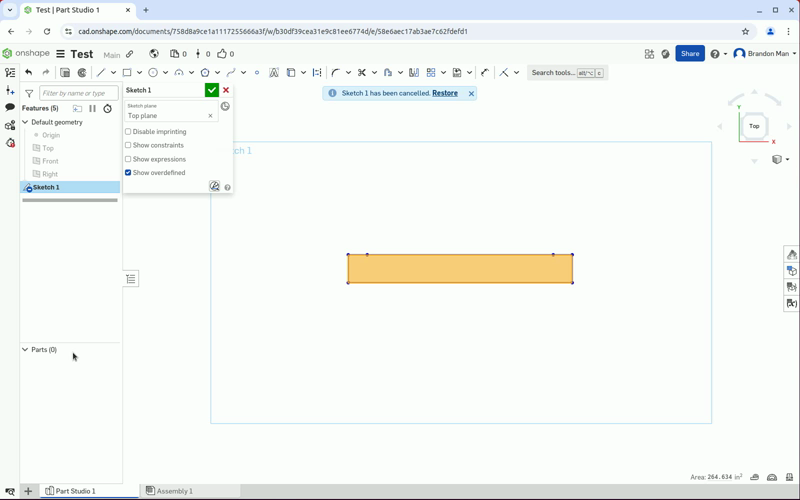
key(shift+e)
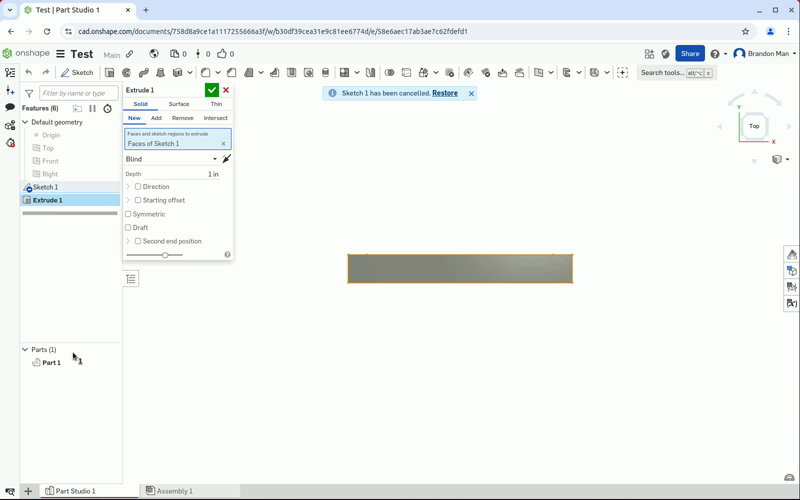
mouse_move(143, 106)
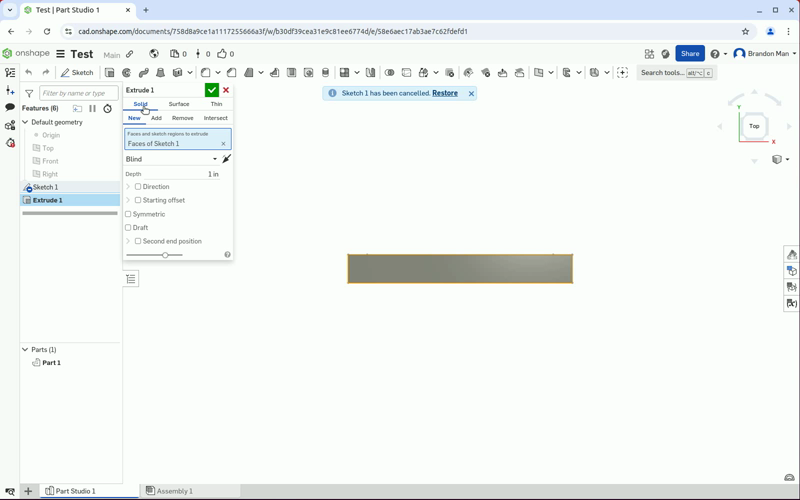
click(143, 106)
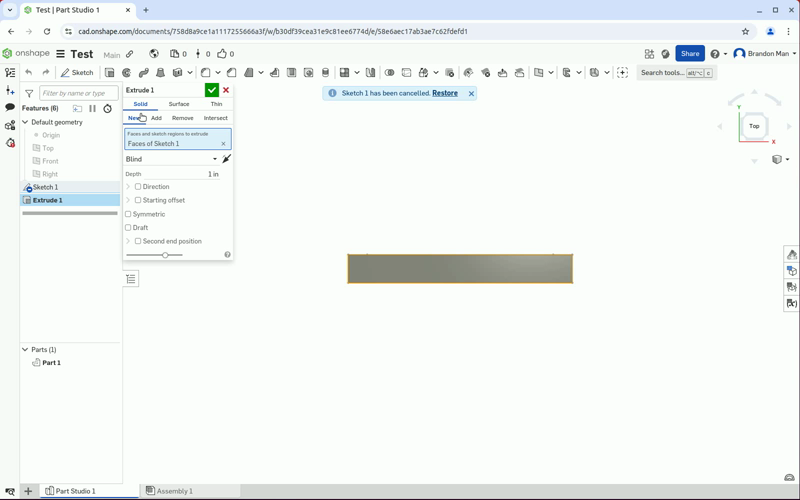
mouse_move(137, 120)
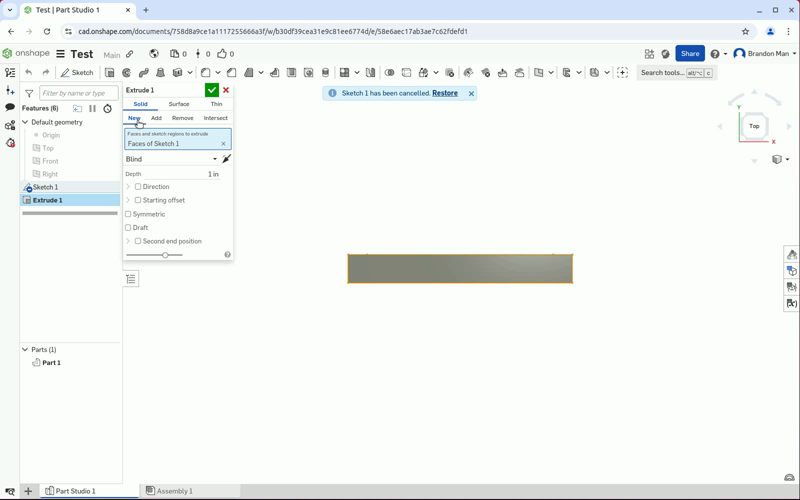
click(137, 120)
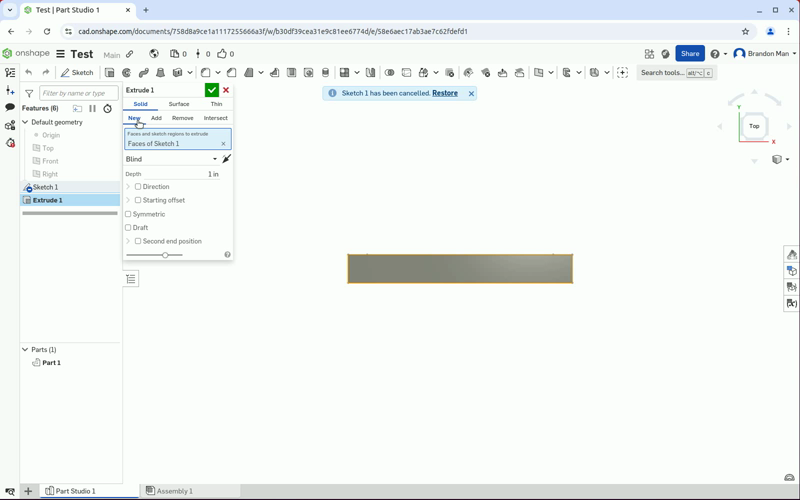
key(tab, 4)
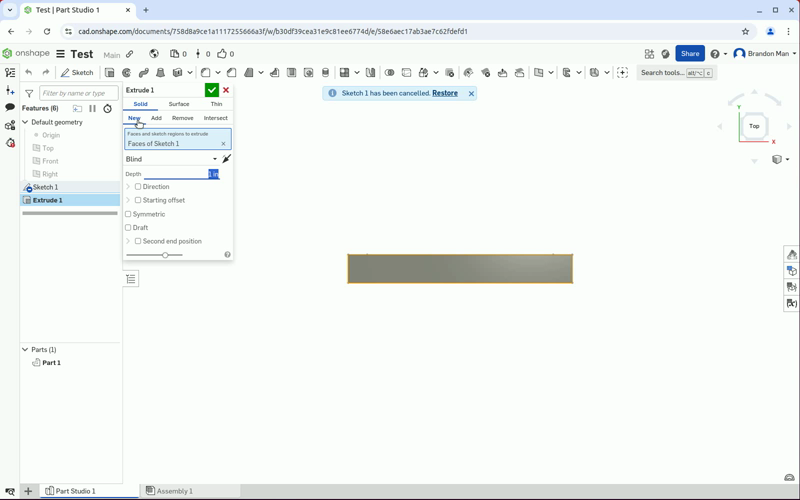
text(3.851)
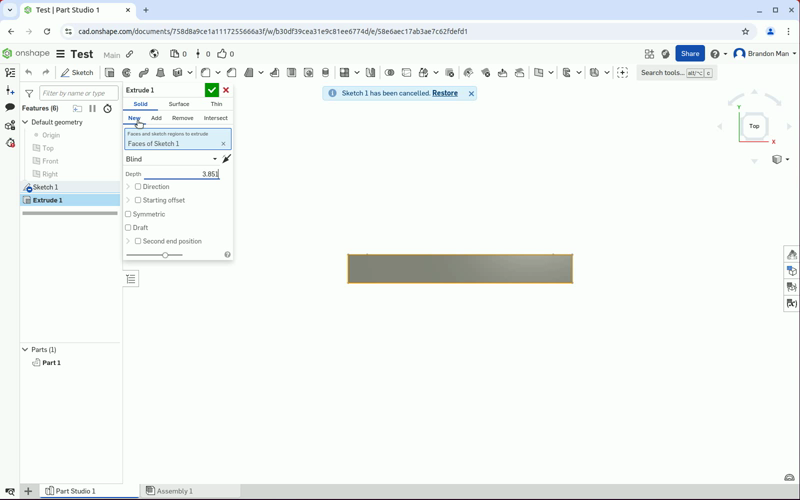
key(enter)
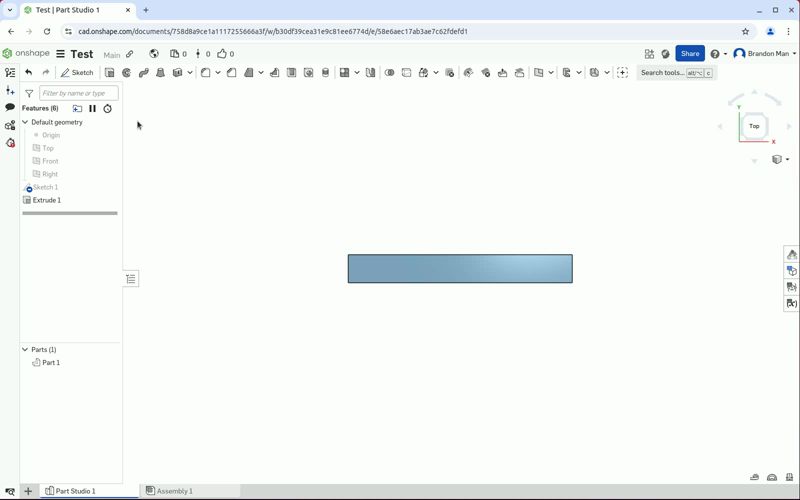
key(shift+h)
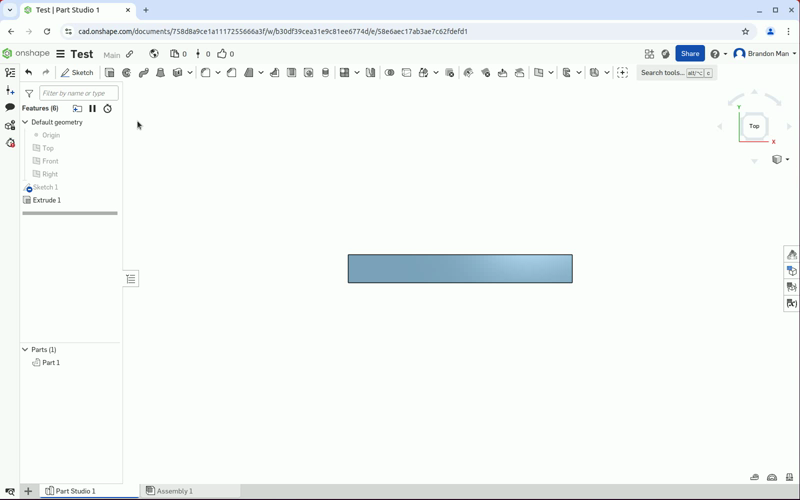
key(shift+h)
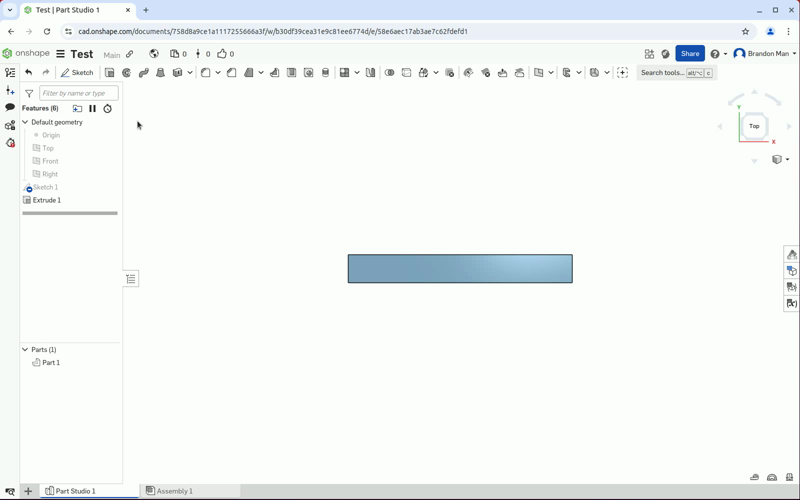
mouse_move(73, 189)
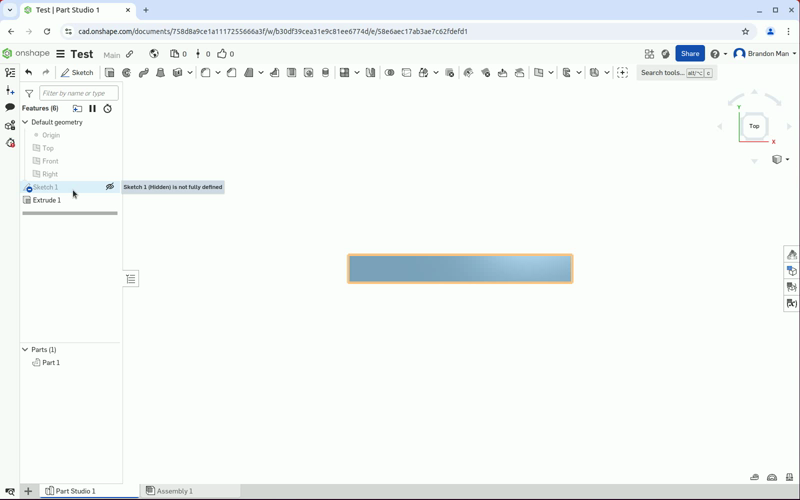
click(73, 189)
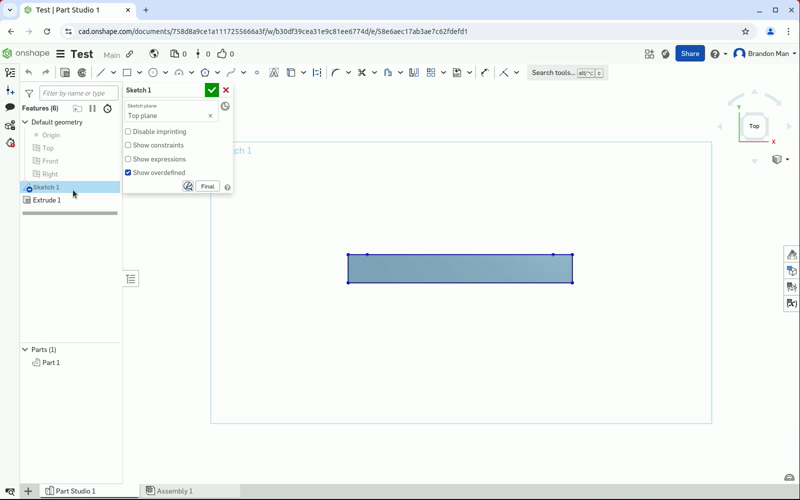
mouse_move(229, 92)
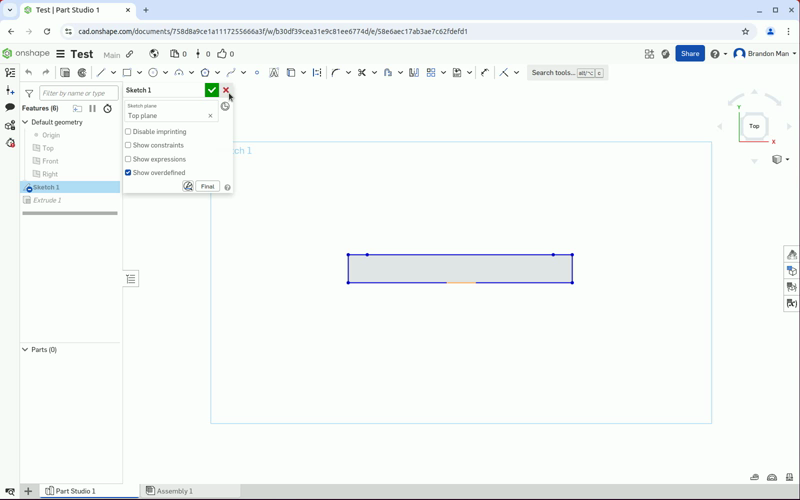
click(229, 92)
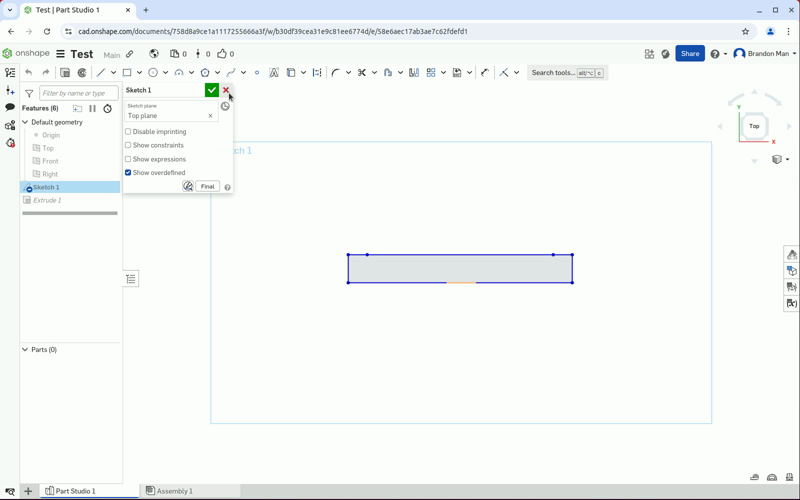
key(shift+s)
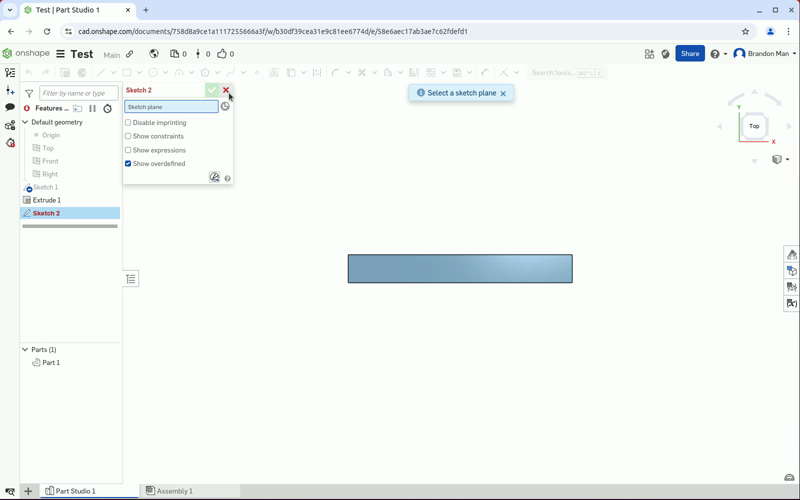
mouse_move(73, 150)
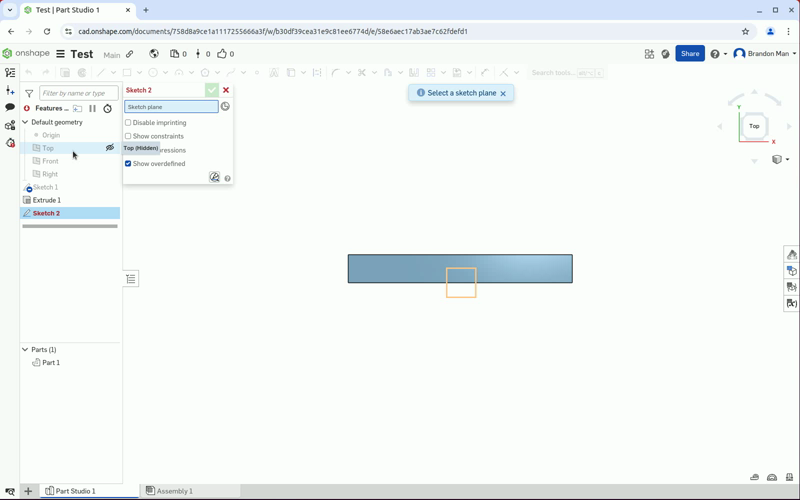
click(73, 150)
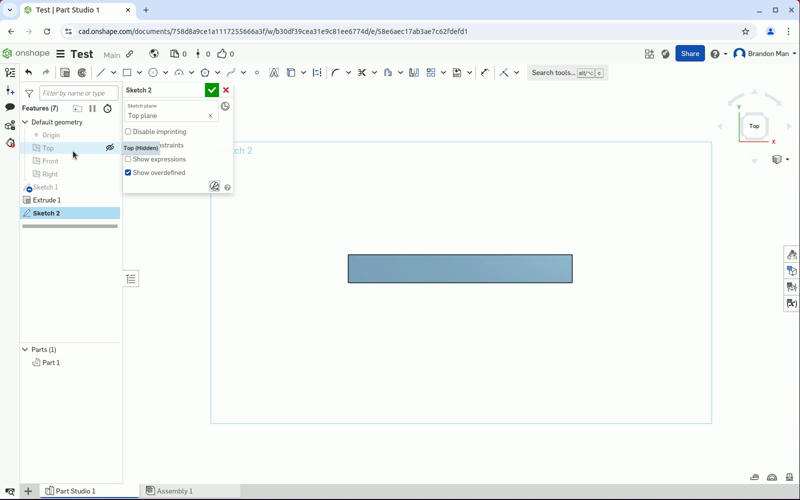
mouse_move(73, 352)
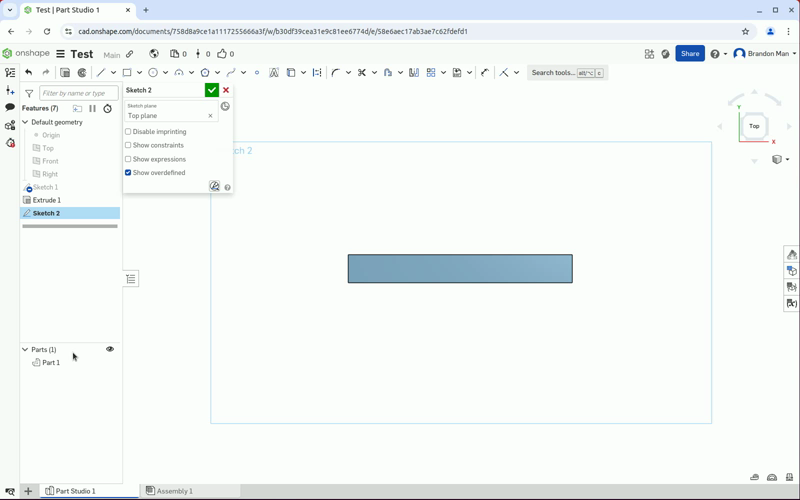
key(y)
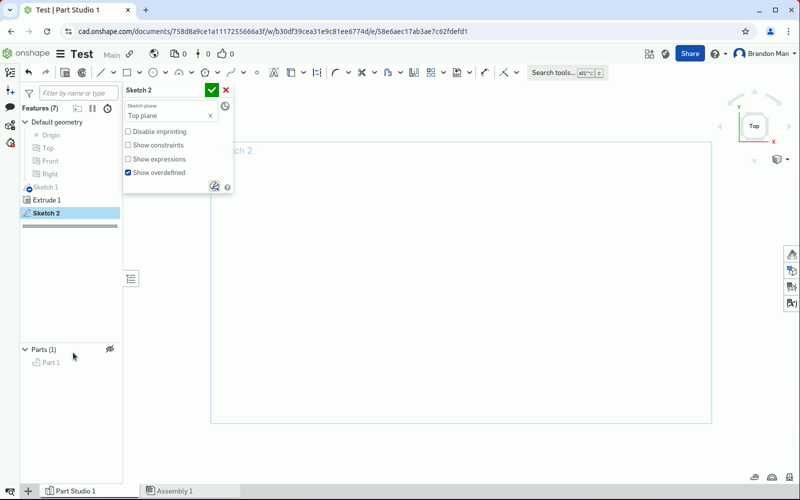
key(l)
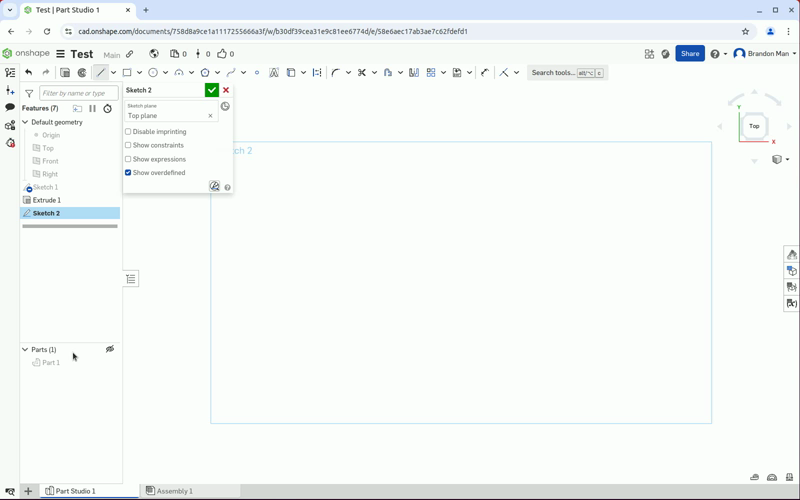
key_down(shift)
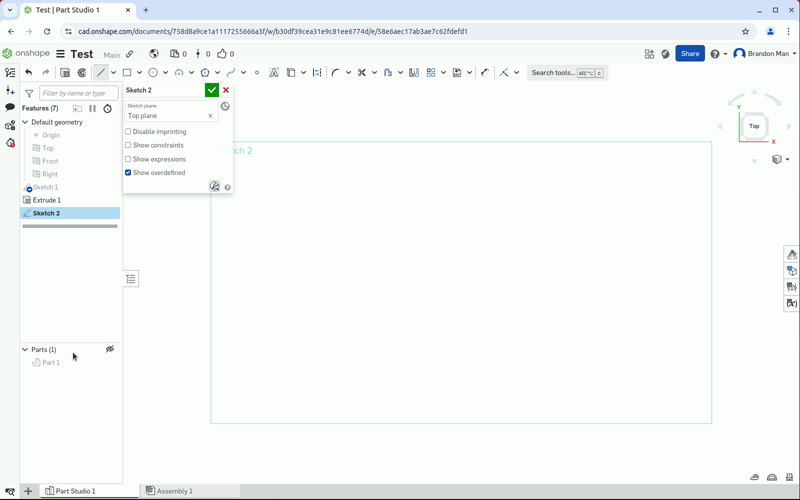
mouse_move(385, 198)
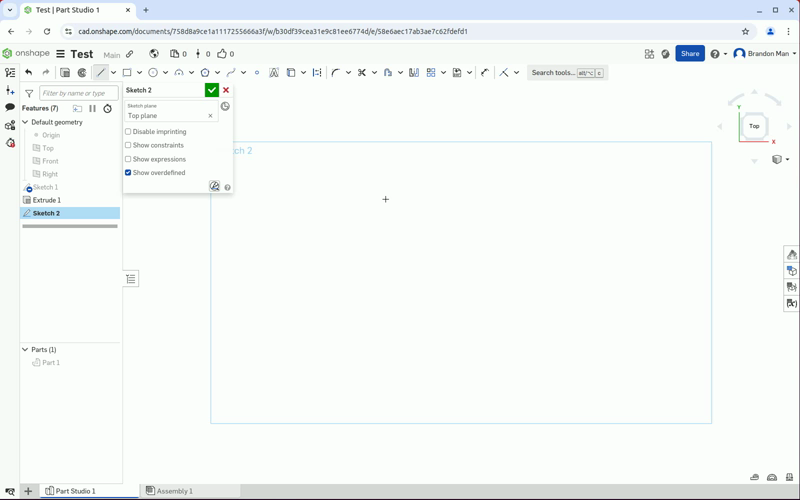
click(385, 198)
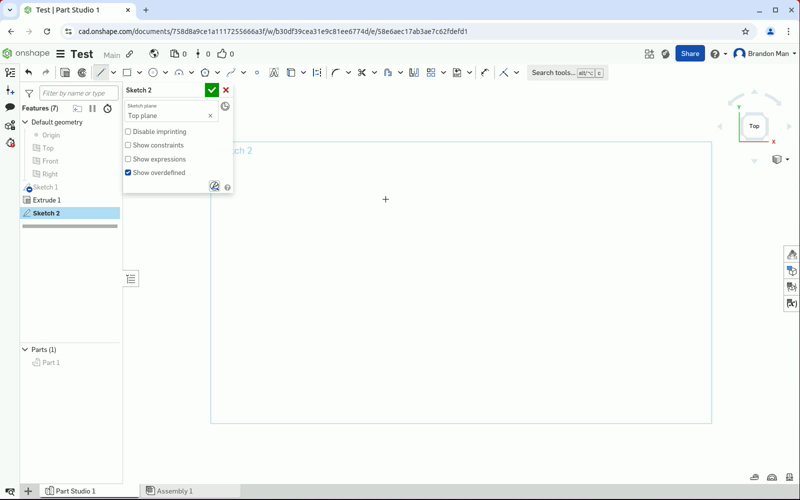
key_up(shift)
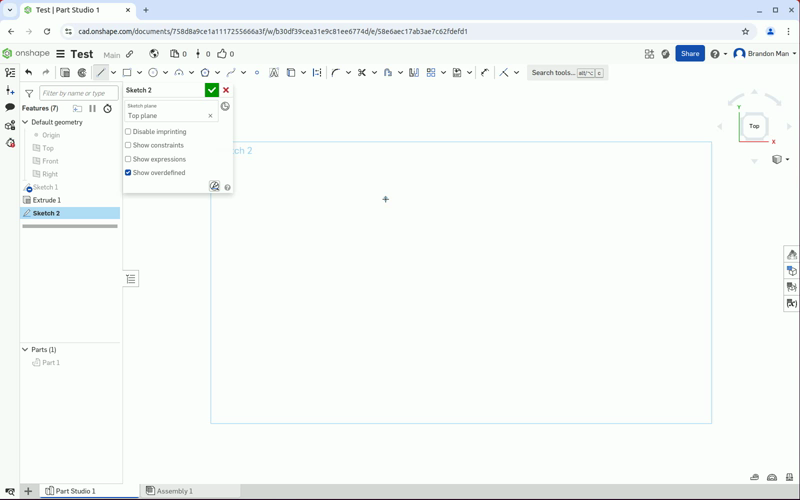
key_down(shift)
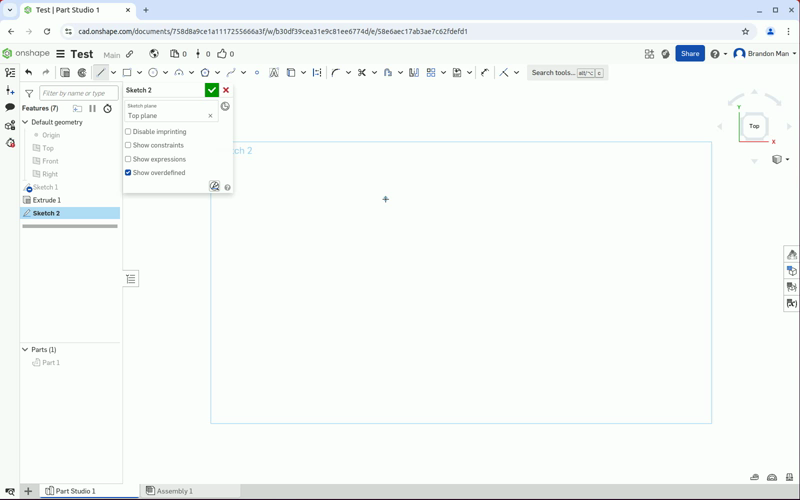
mouse_move(535, 198)
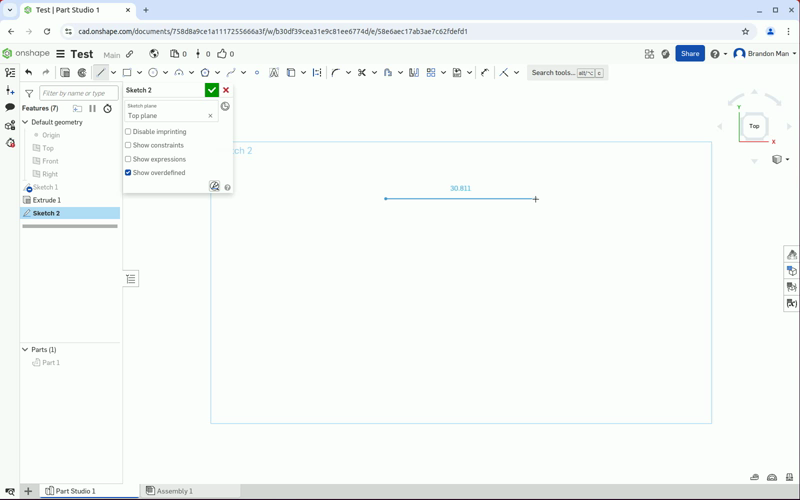
click(535, 198)
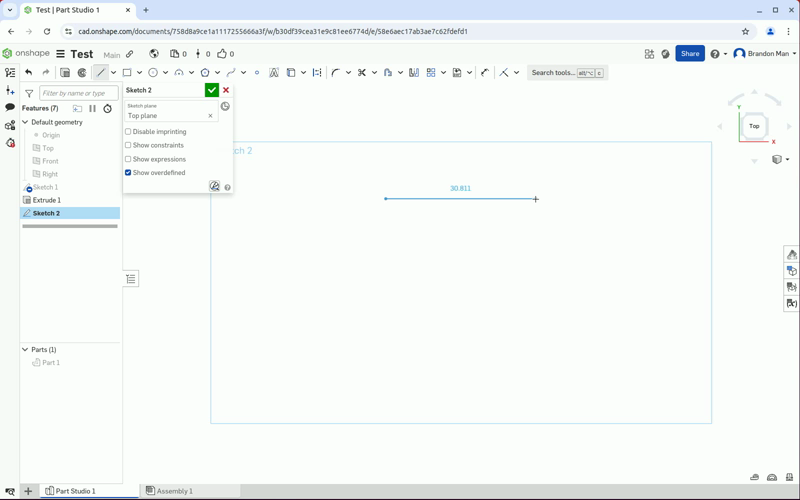
key_up(shift)
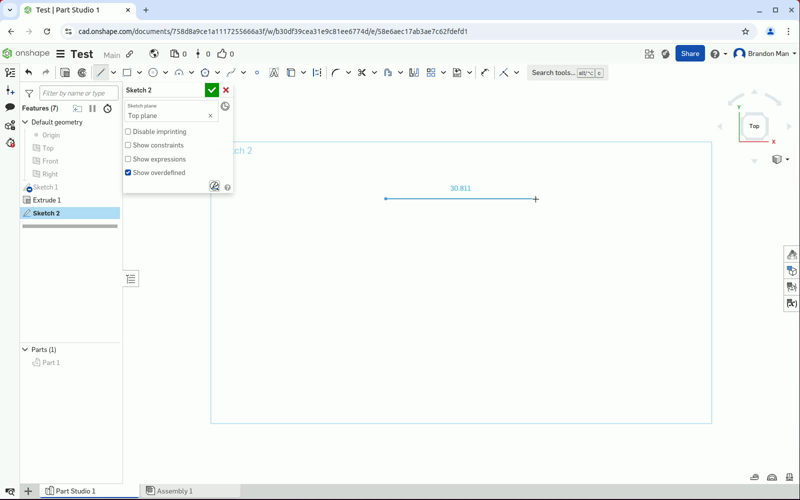
key_down(shift)
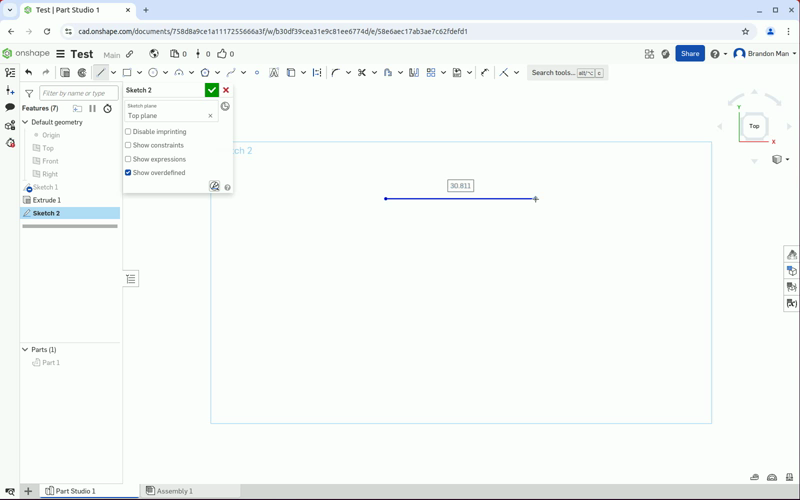
mouse_move(565, 198)
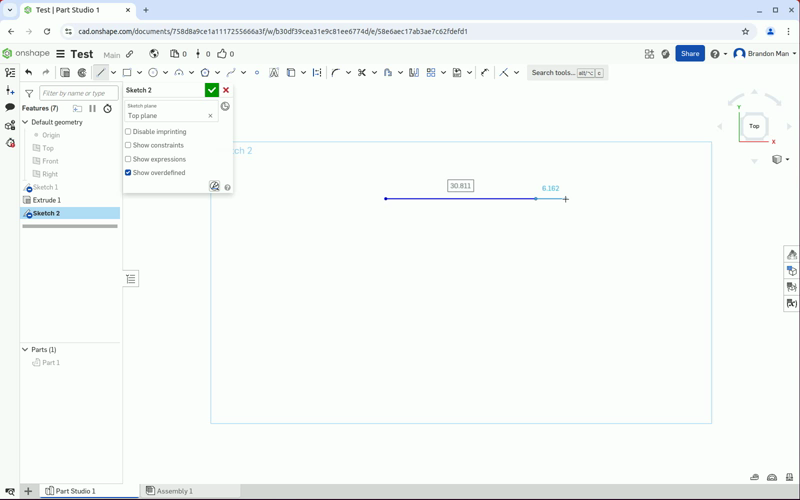
mouse_move(535, 170)
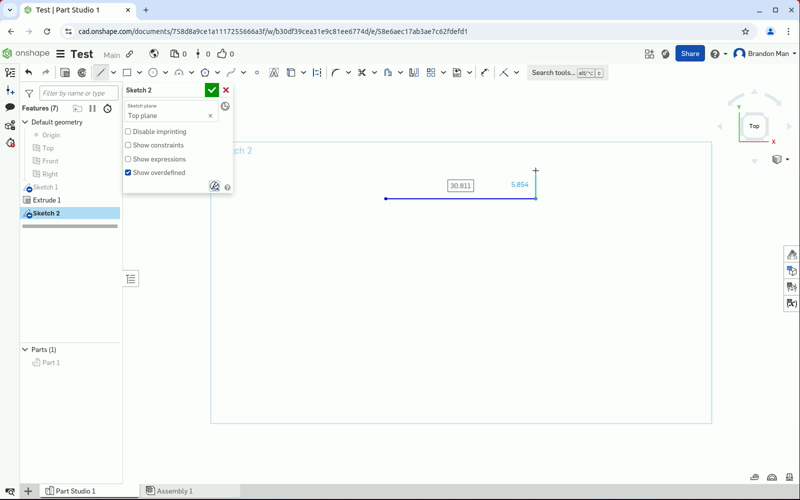
click(535, 170)
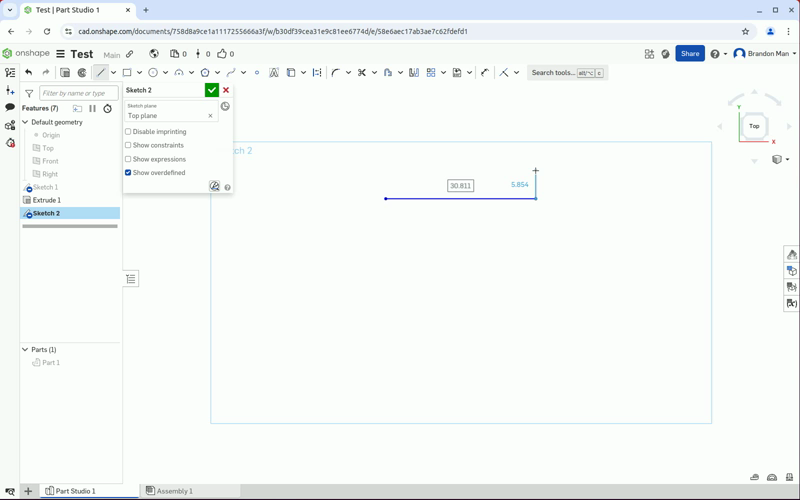
key_up(shift)
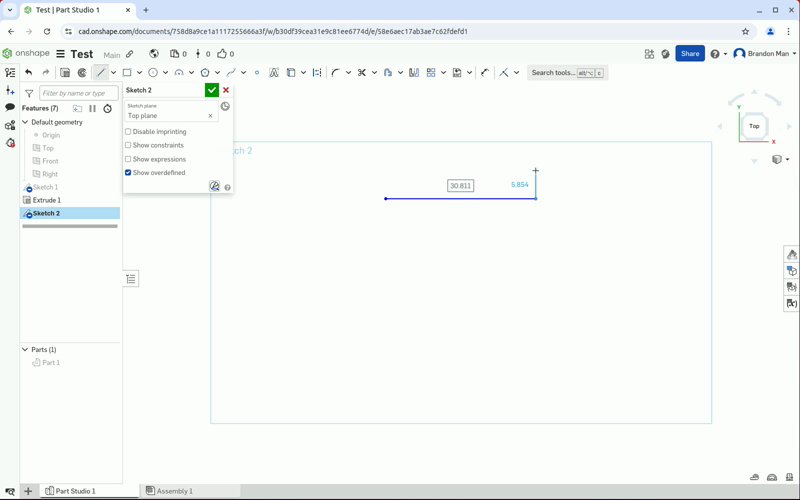
key_down(shift)
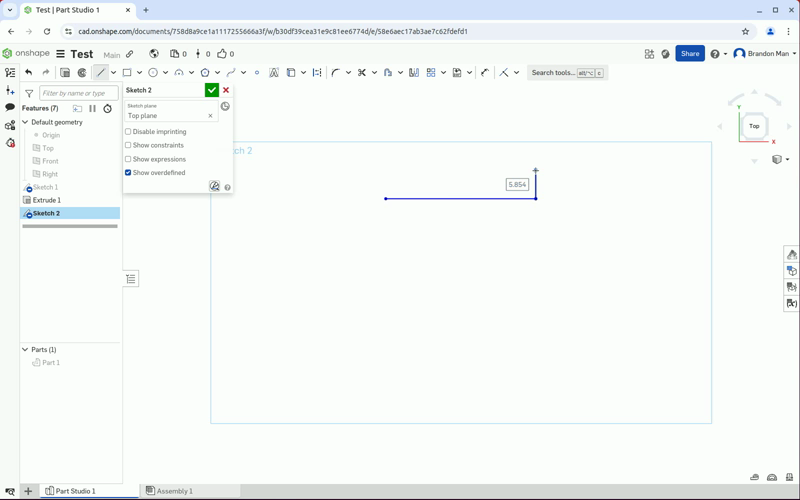
mouse_move(385, 170)
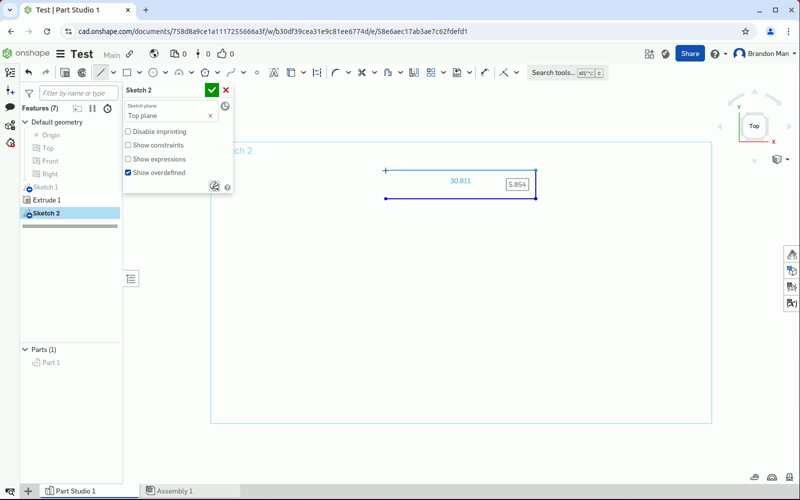
click(385, 170)
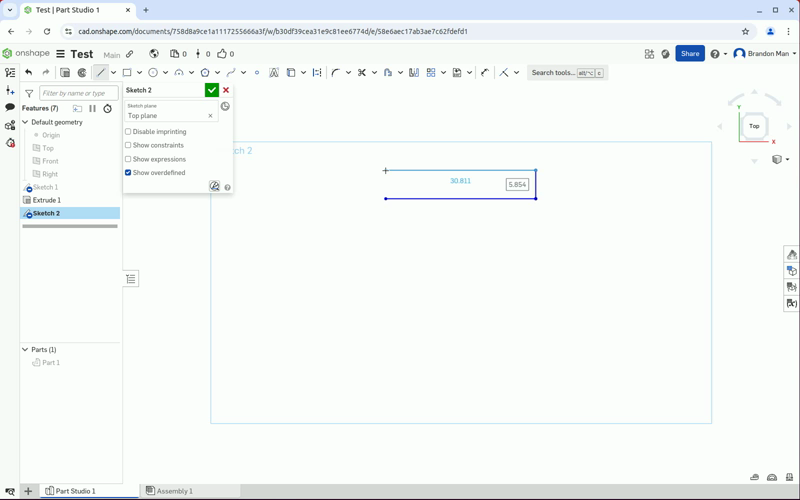
key_up(shift)
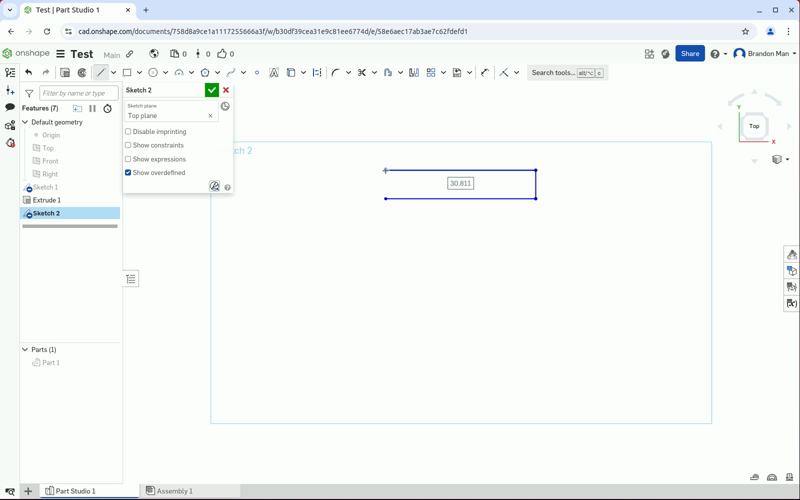
mouse_move(415, 170)
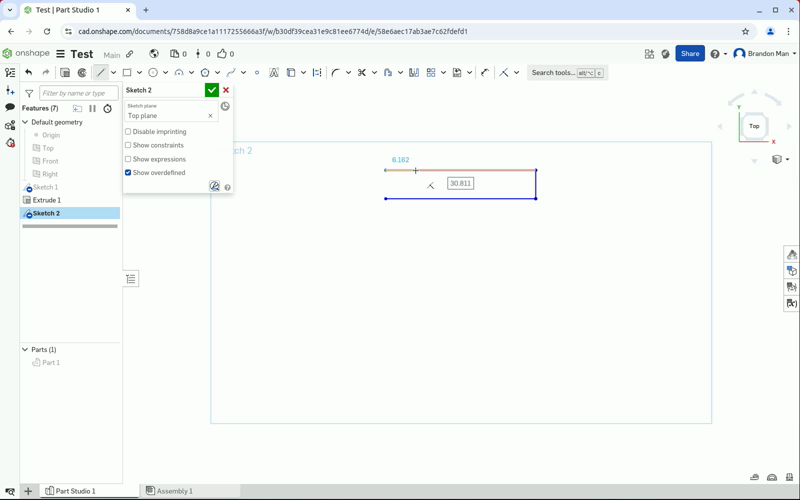
key_down(shift)
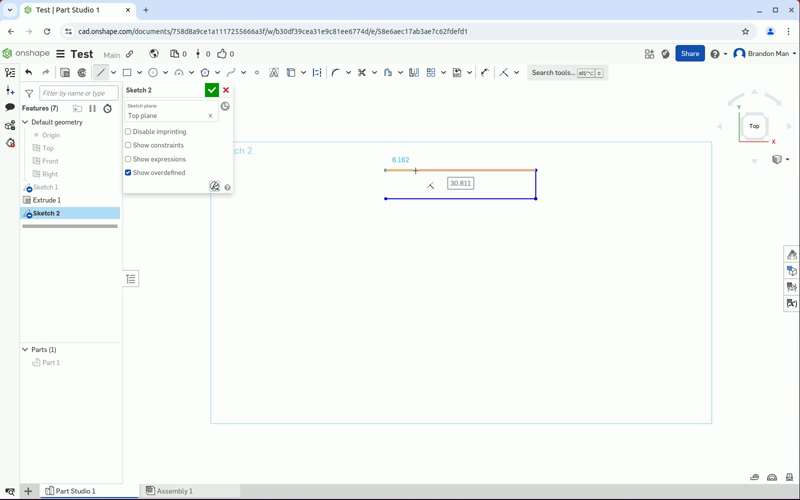
mouse_move(385, 198)
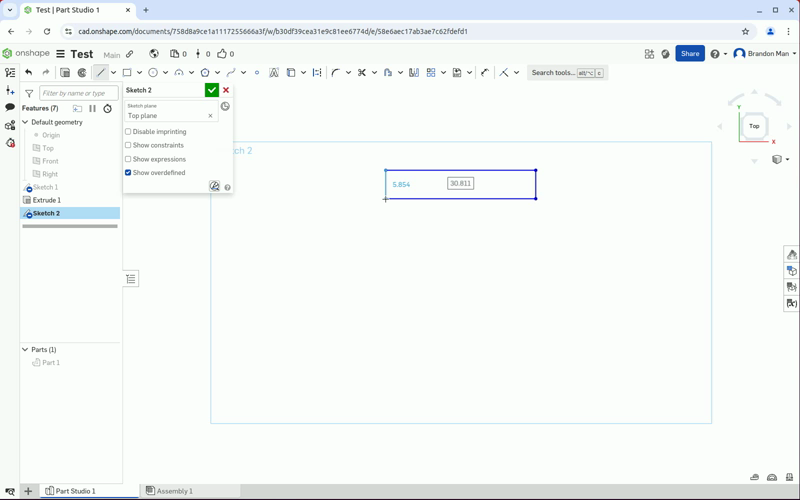
key_up(shift)
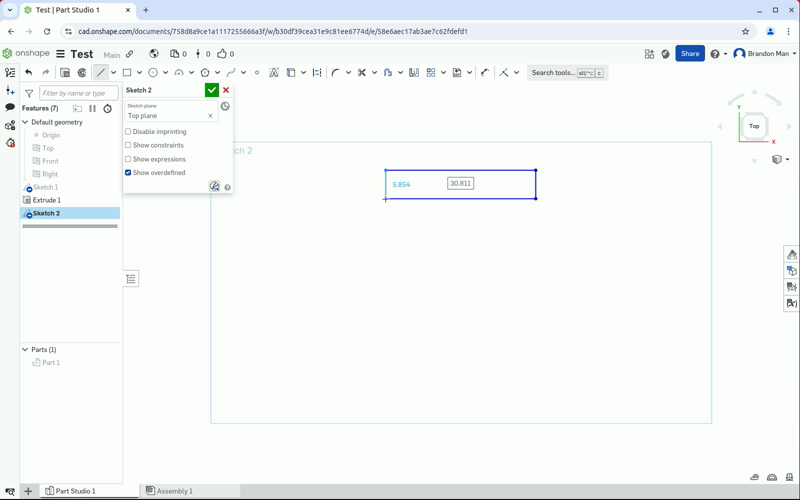
click(385, 198)
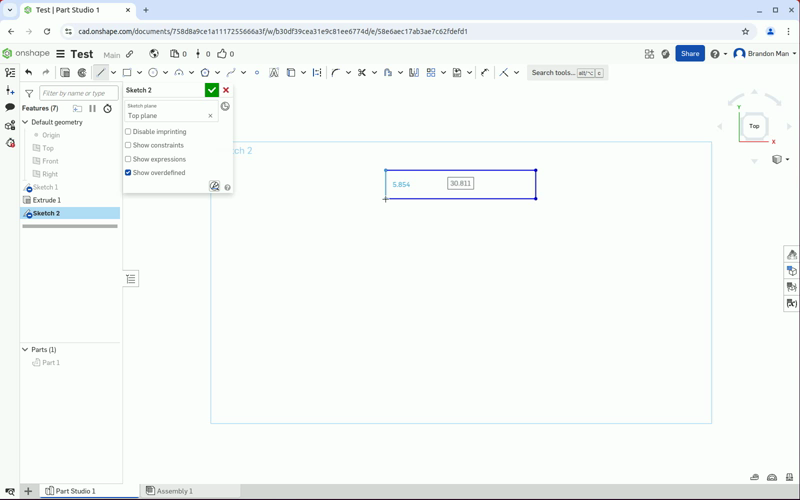
key(esc)
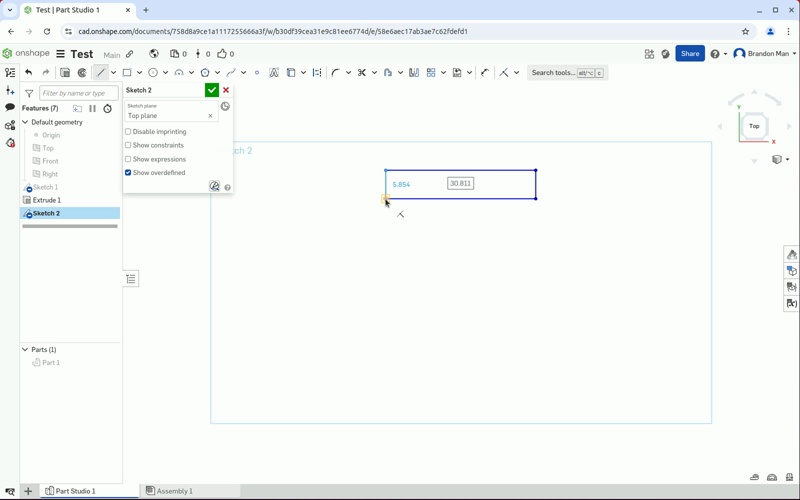
mouse_move(407, 178)
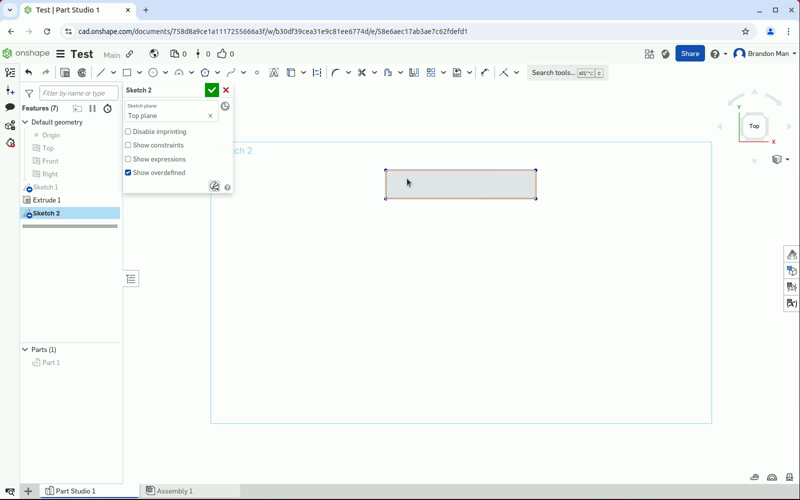
click(407, 178)
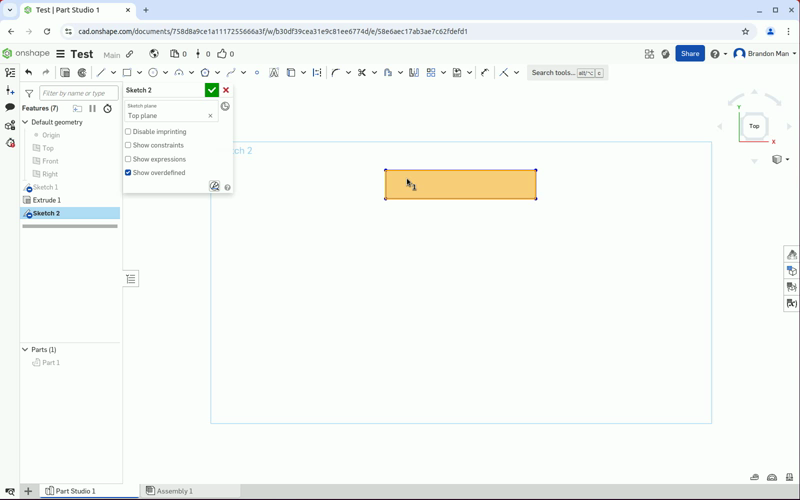
mouse_move(73, 352)
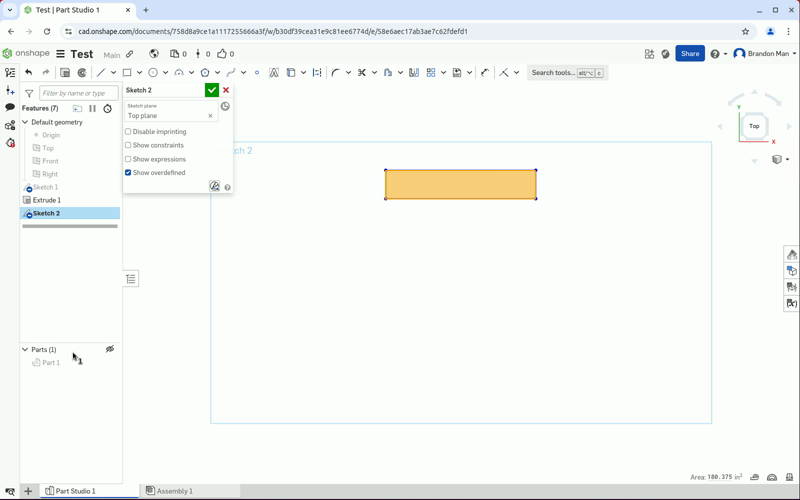
key(shift+y)
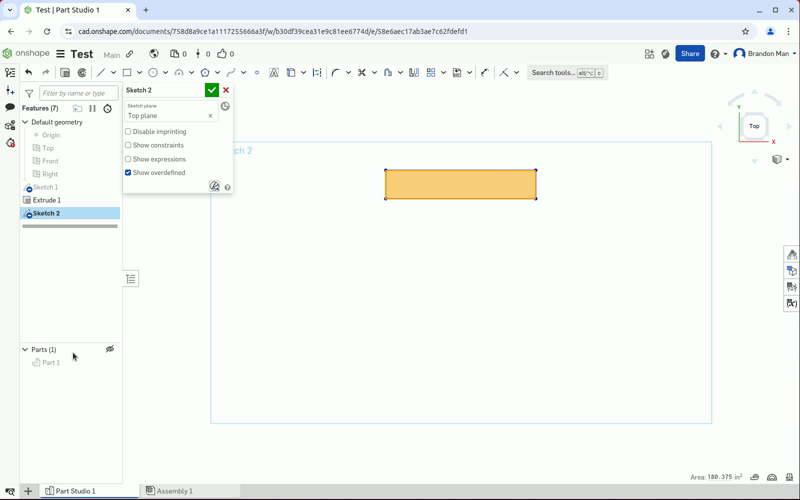
key(shift+e)
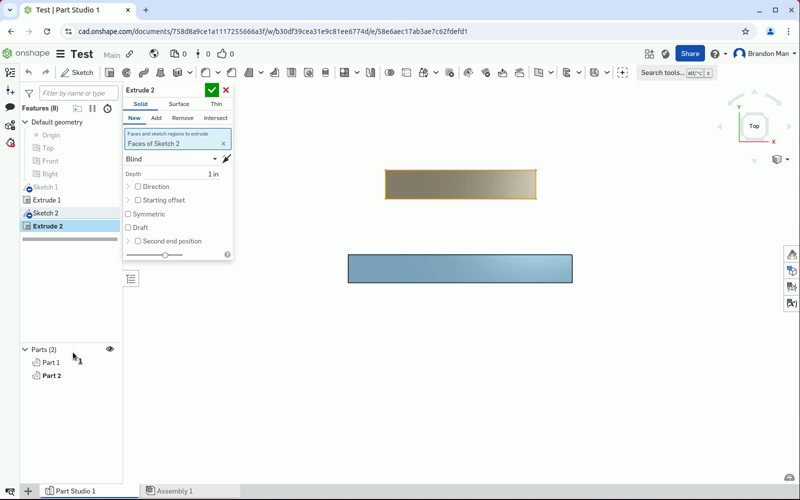
mouse_move(143, 106)
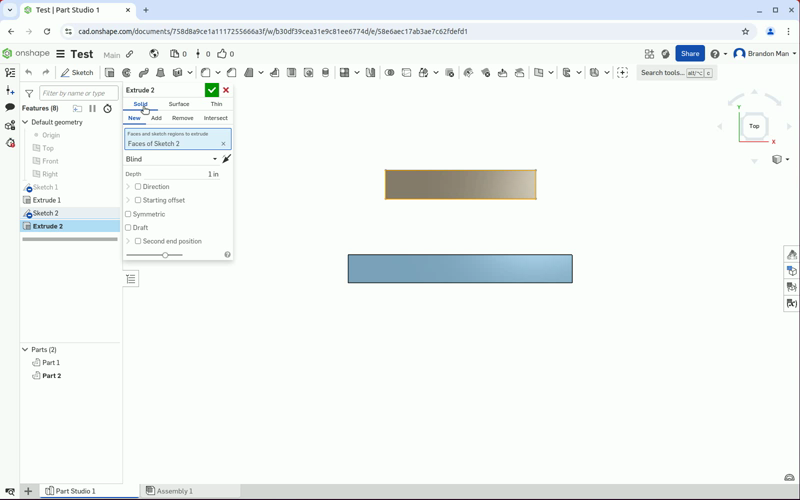
click(143, 106)
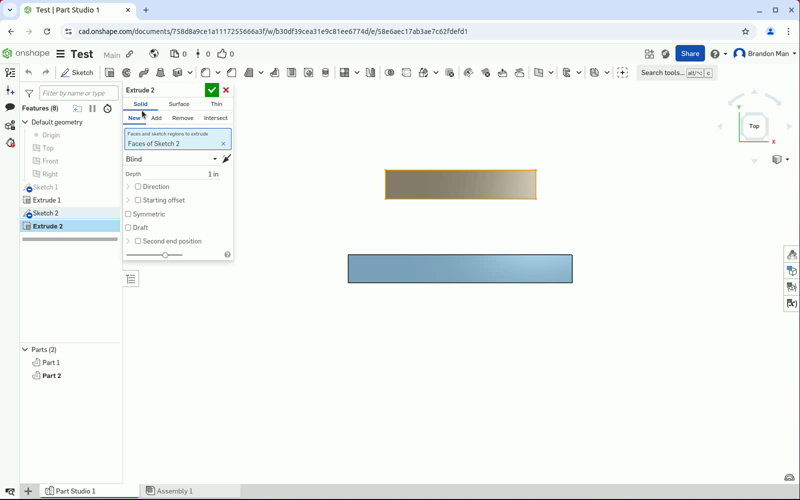
mouse_move(137, 120)
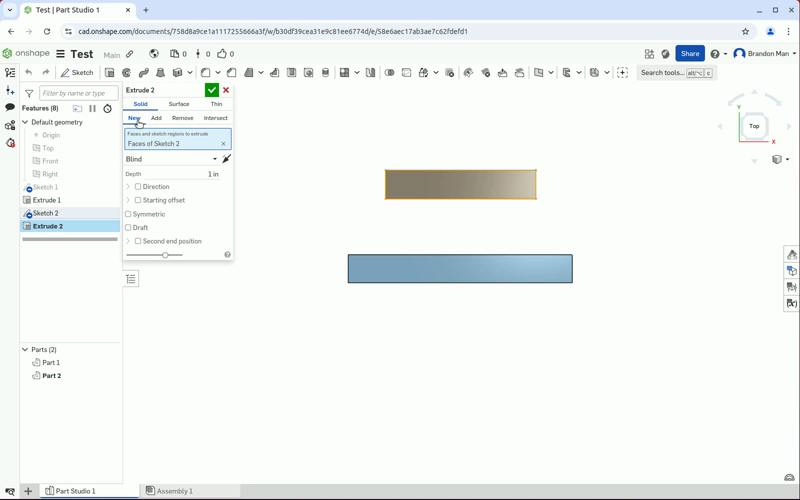
click(137, 120)
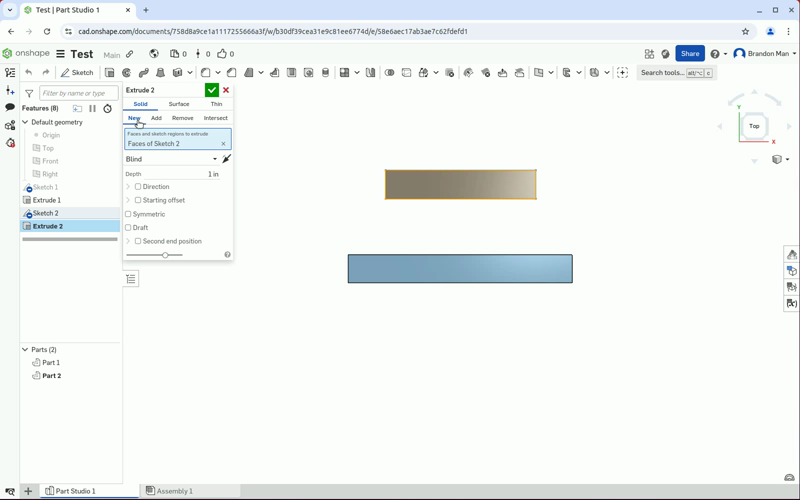
key(tab, 4)
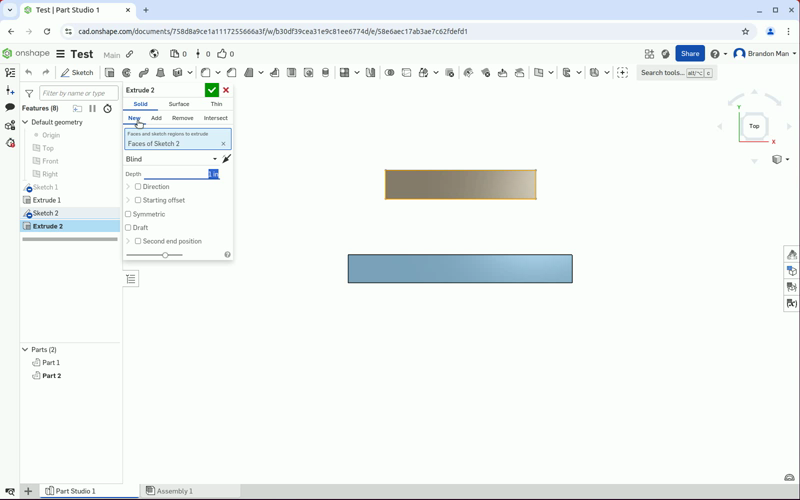
text(3.851)
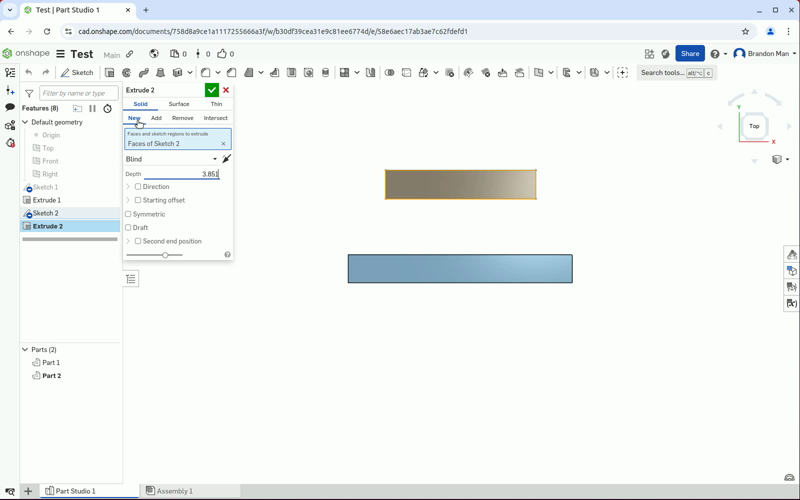
key(enter)
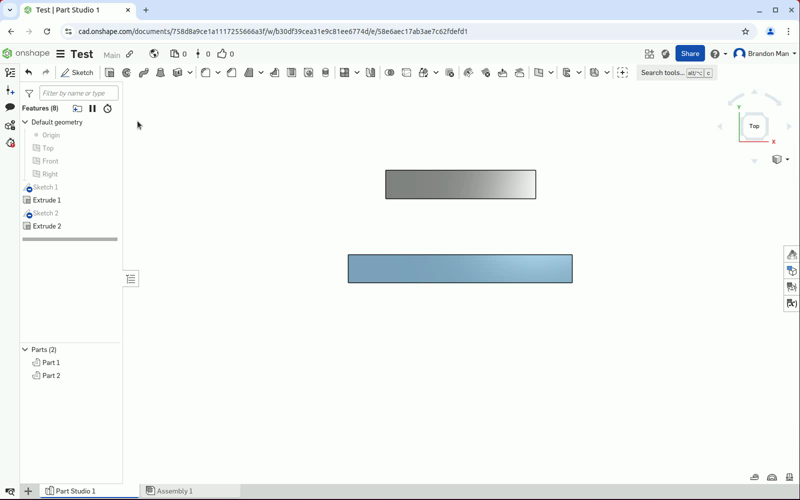
key(shift+h)
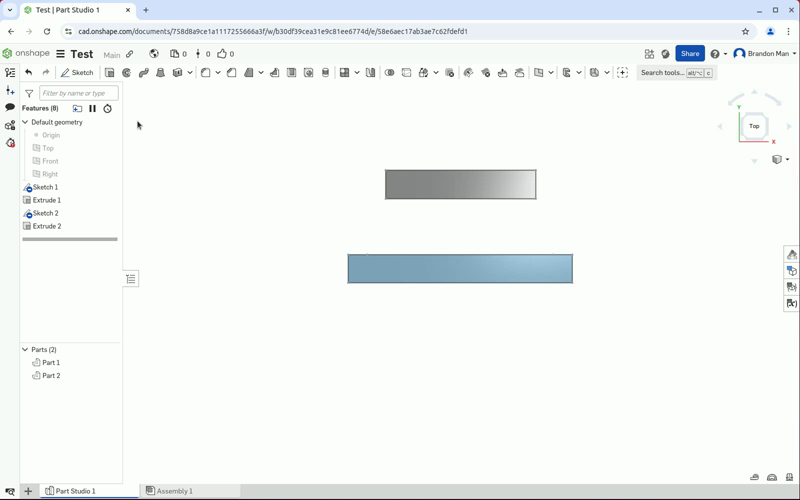
key(shift+h)
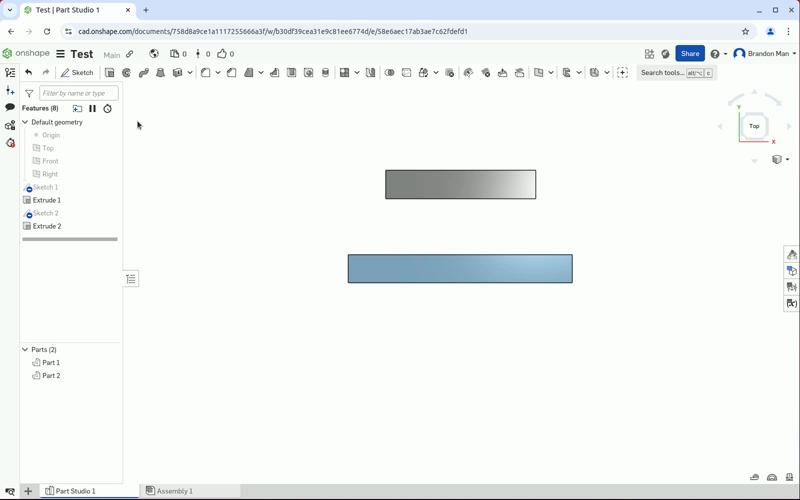
mouse_move(73, 189)
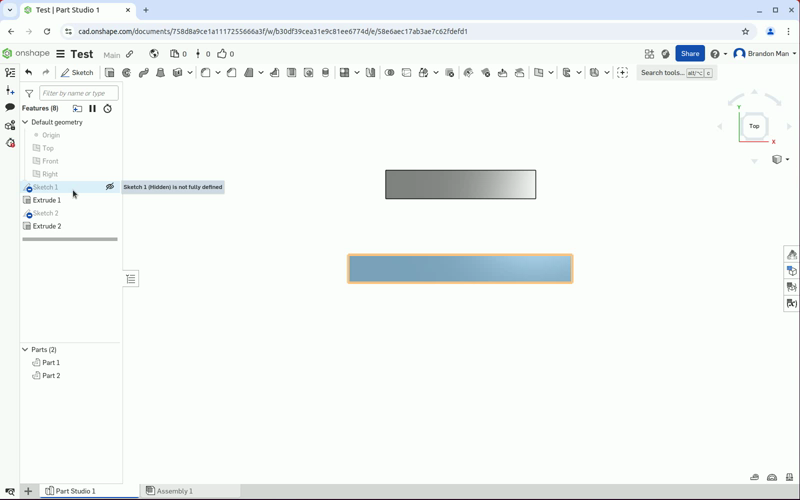
click(73, 189)
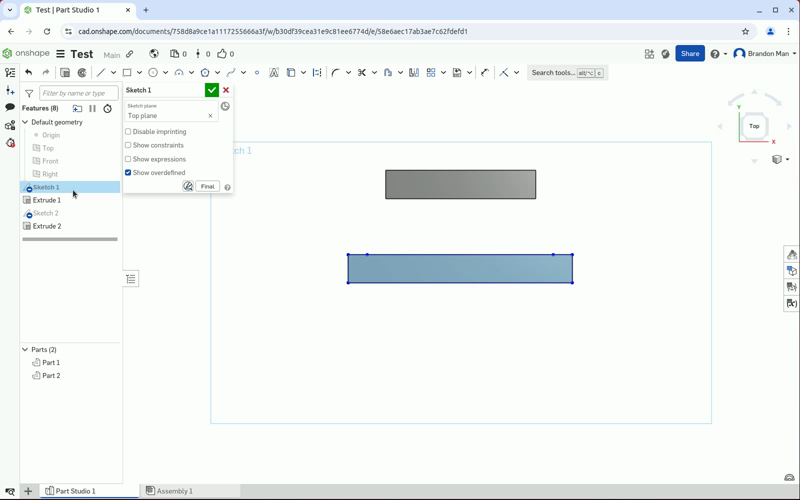
mouse_move(229, 92)
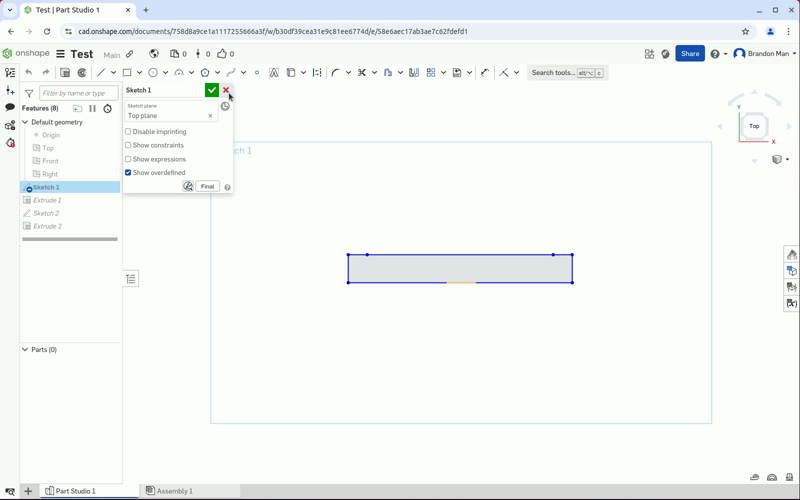
click(229, 92)
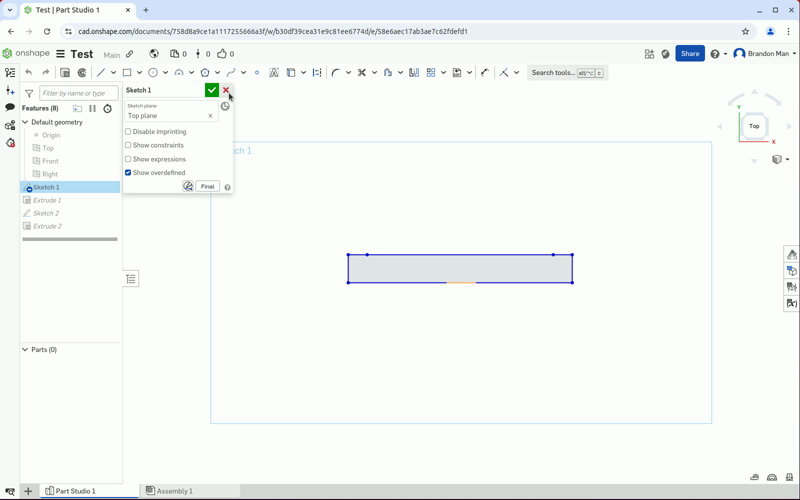
key(shift+s)
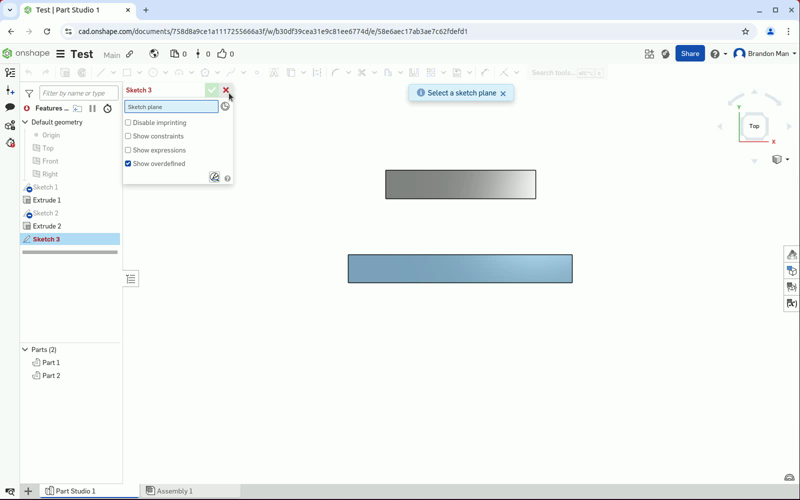
mouse_move(73, 150)
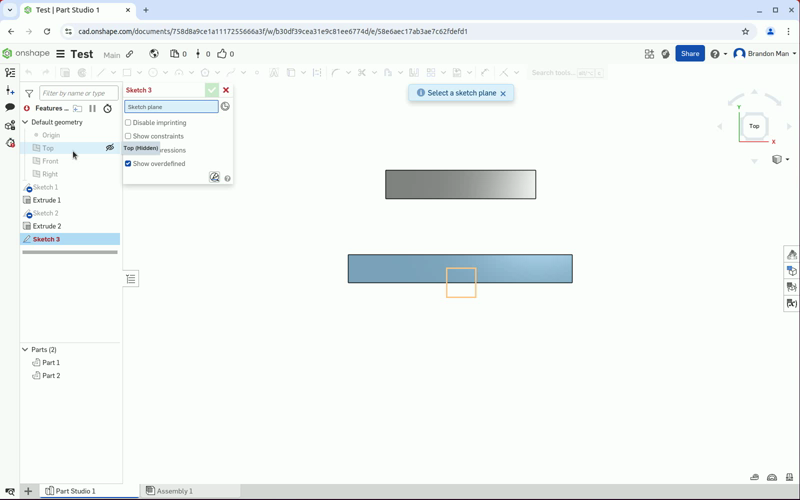
click(73, 150)
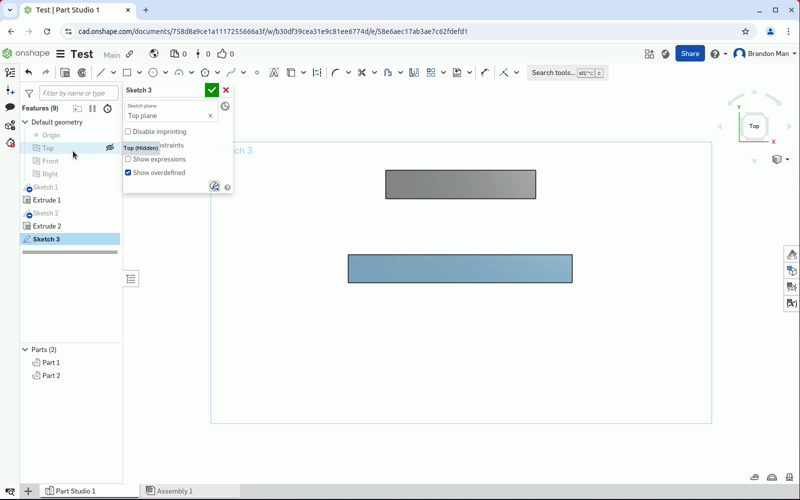
mouse_move(73, 352)
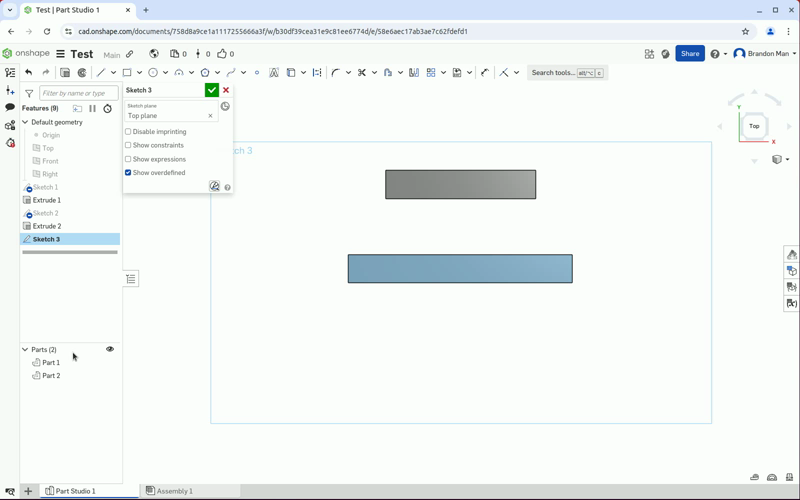
key(y)
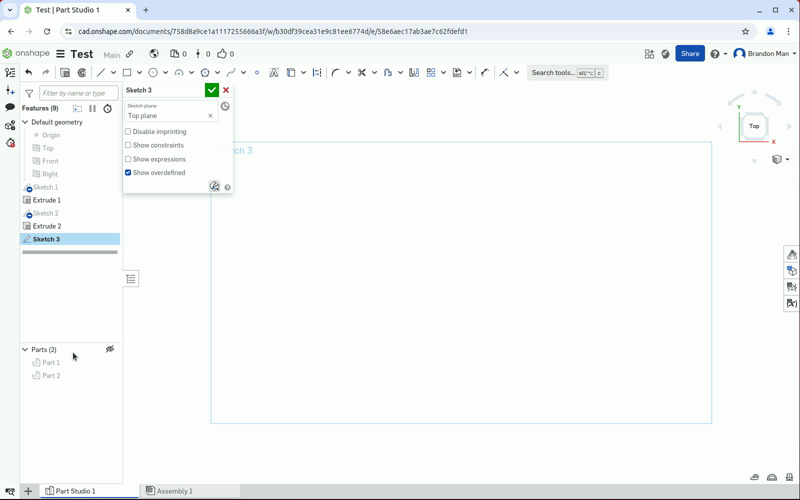
key(l)
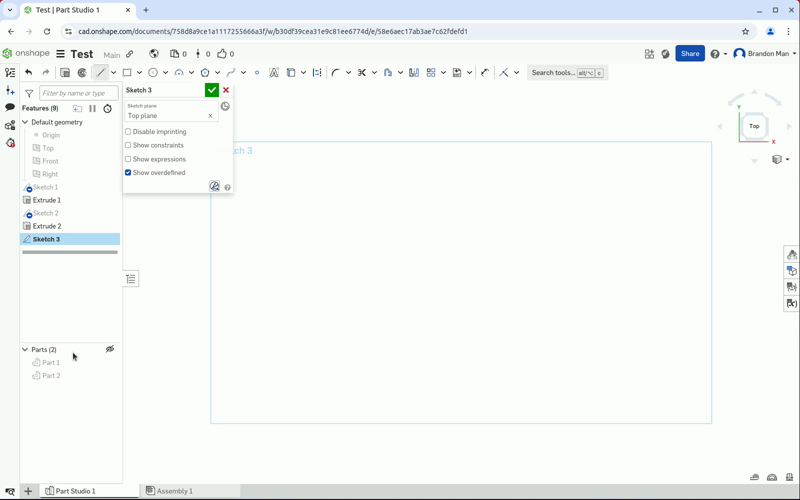
key_down(shift)
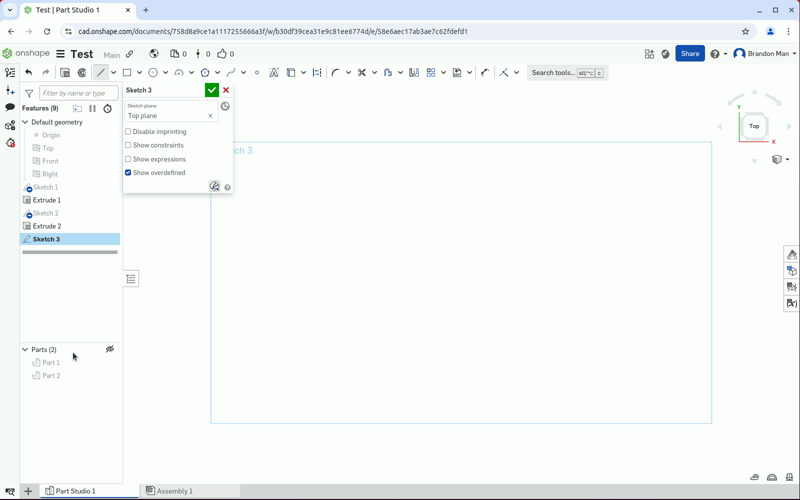
mouse_move(366, 254)
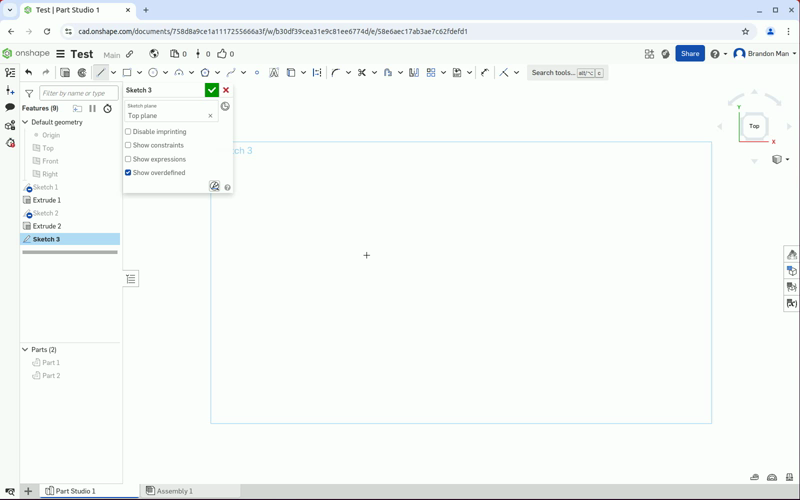
click(366, 254)
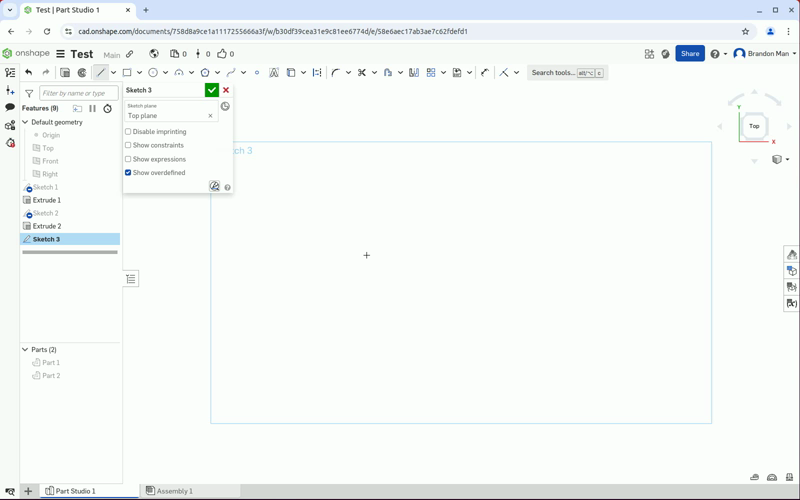
key_up(shift)
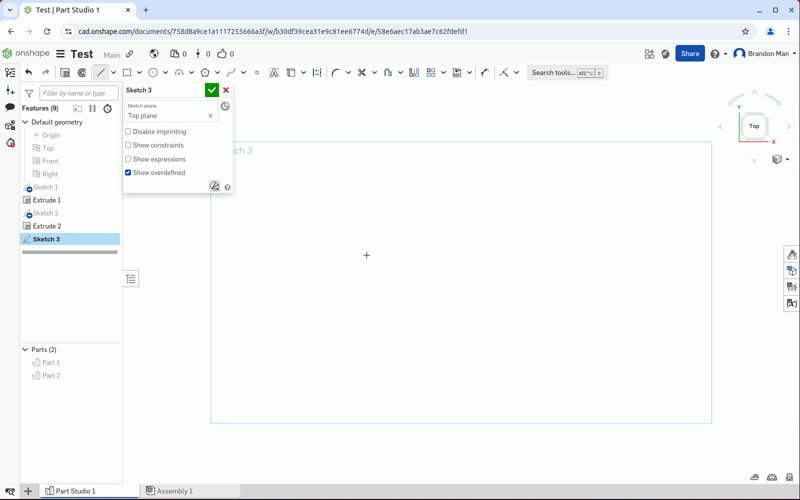
key_down(shift)
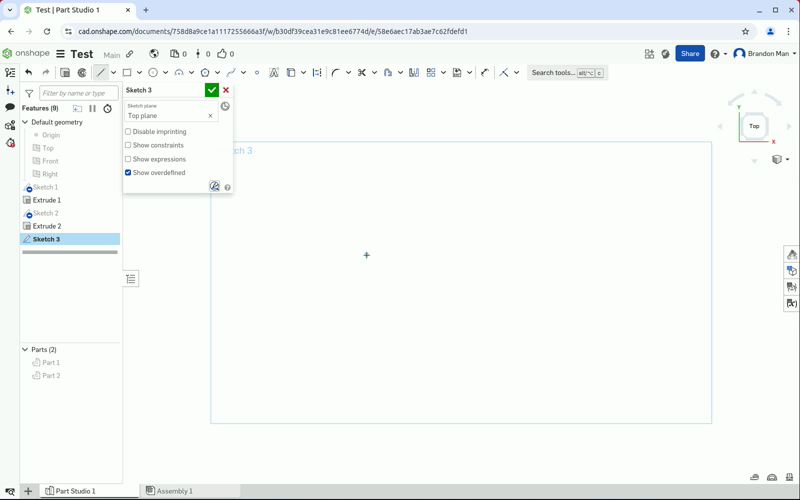
mouse_move(553, 254)
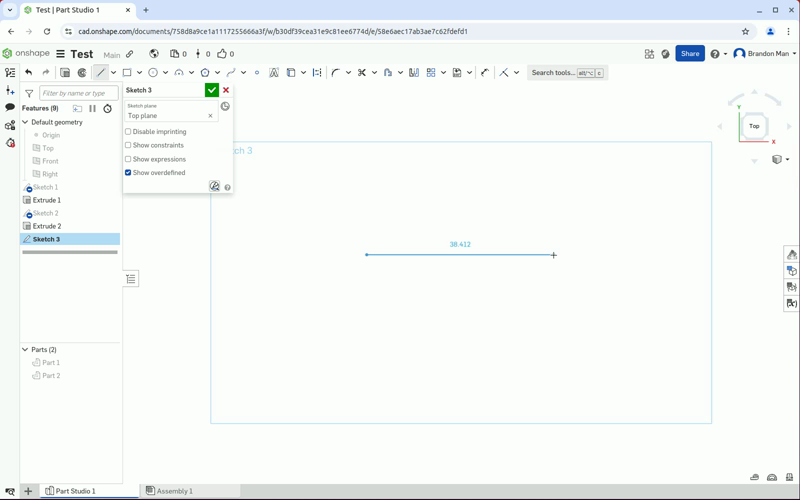
click(553, 254)
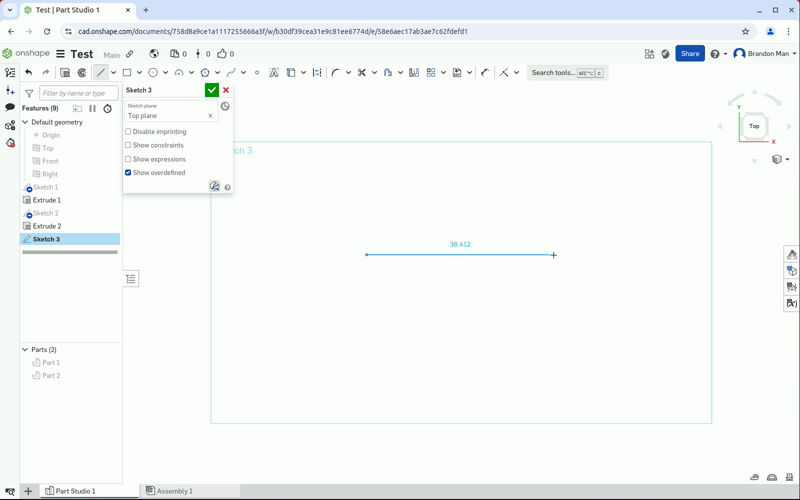
key_up(shift)
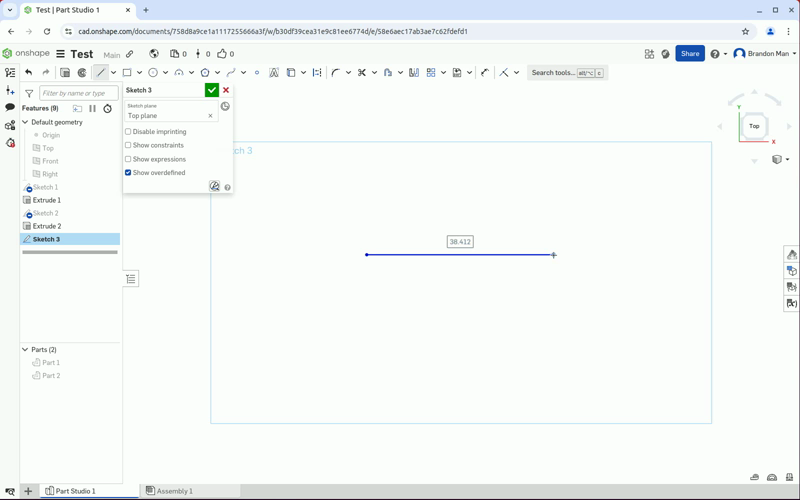
key_down(shift)
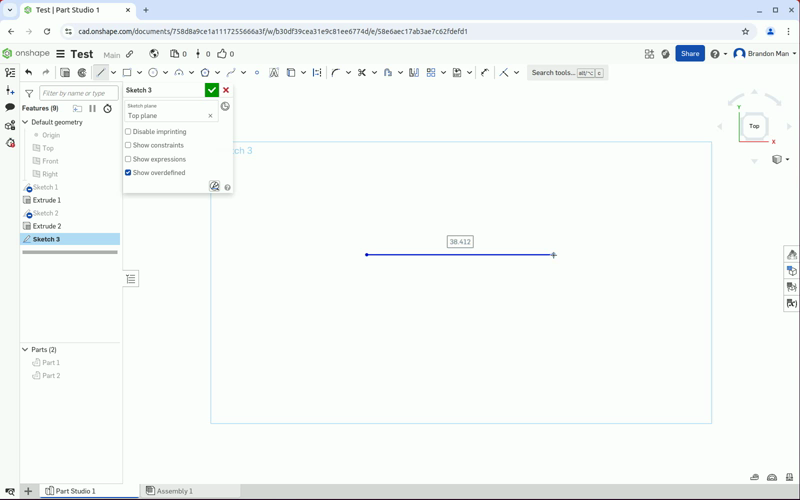
mouse_move(583, 254)
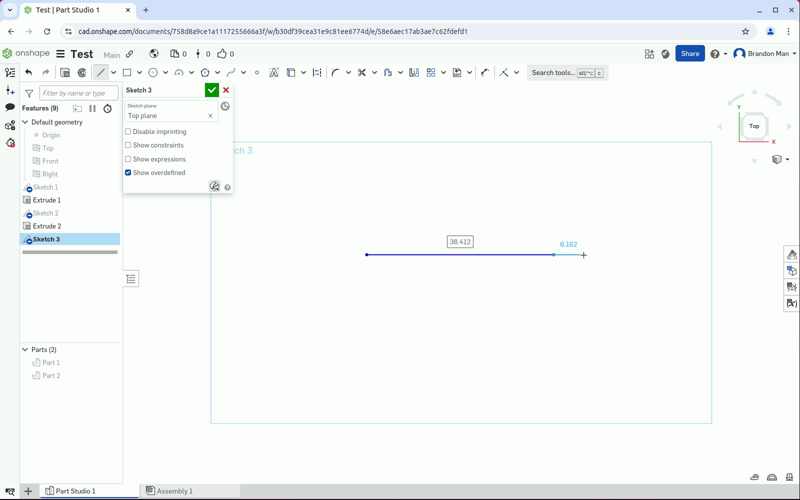
mouse_move(553, 227)
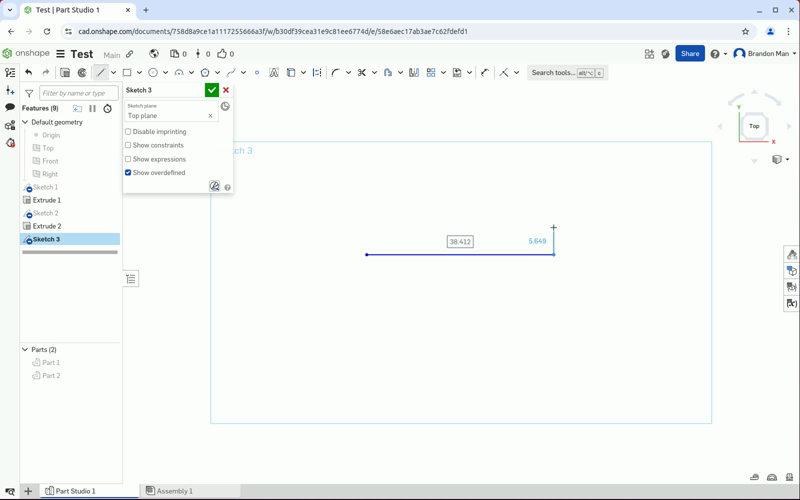
click(553, 227)
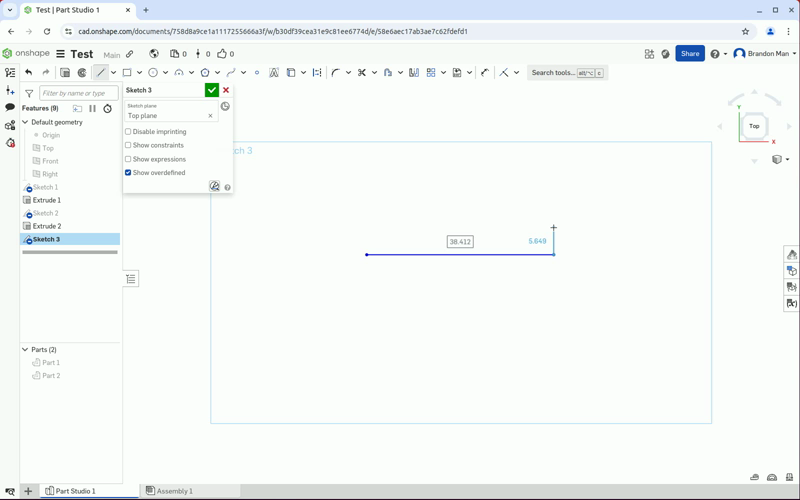
key_up(shift)
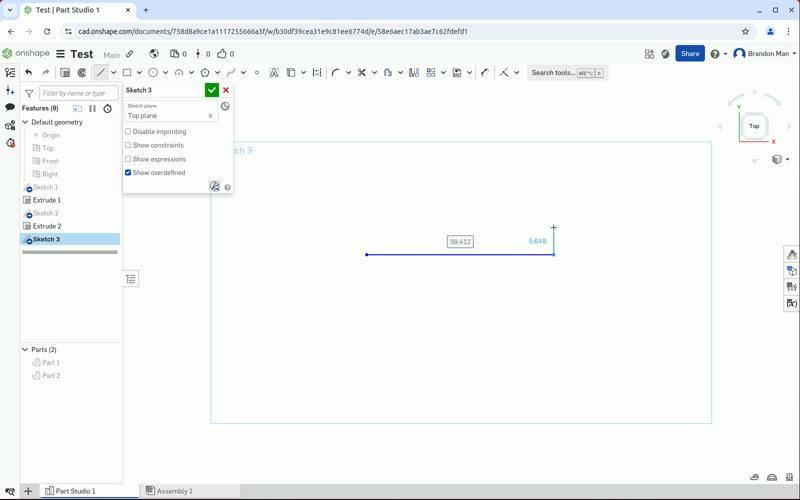
key_down(shift)
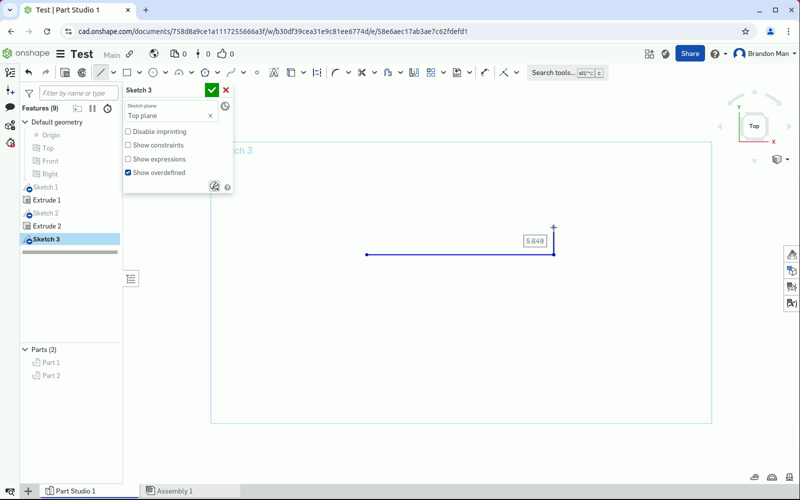
mouse_move(583, 227)
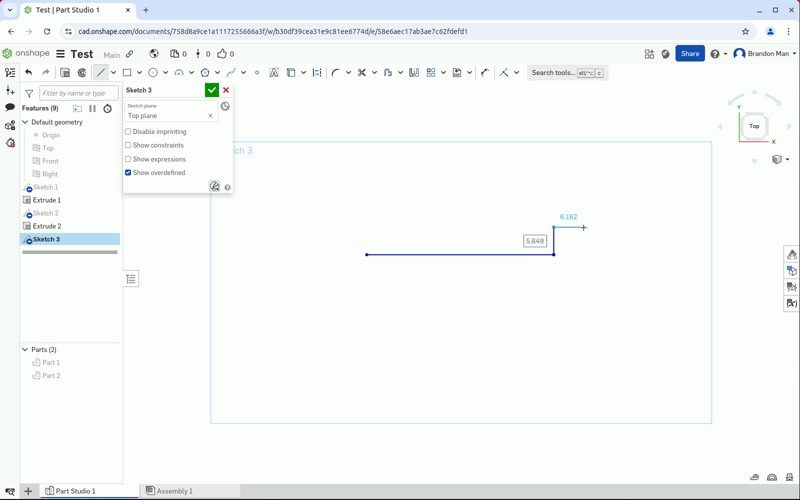
mouse_move(540, 227)
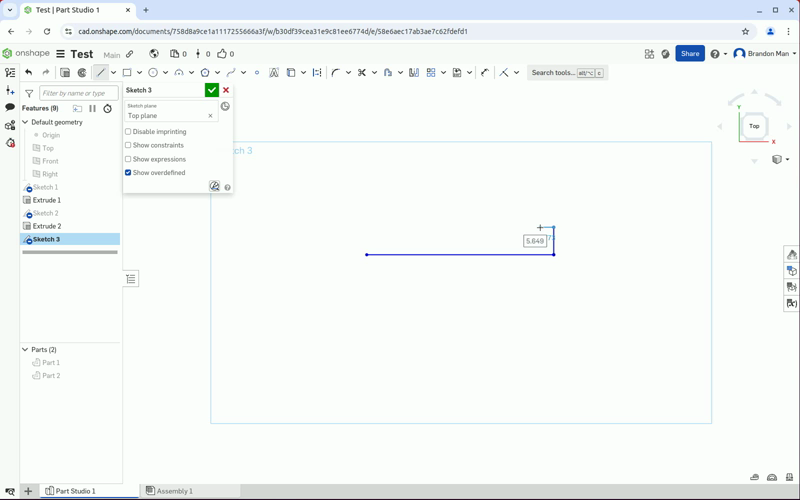
click(540, 227)
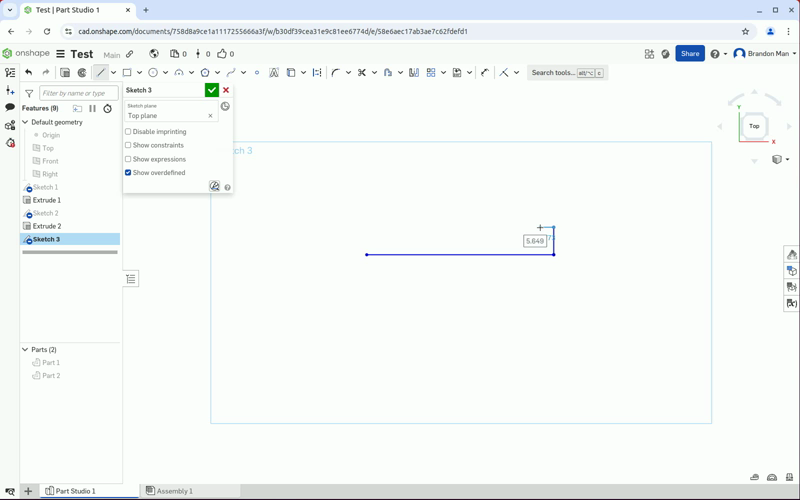
key_up(shift)
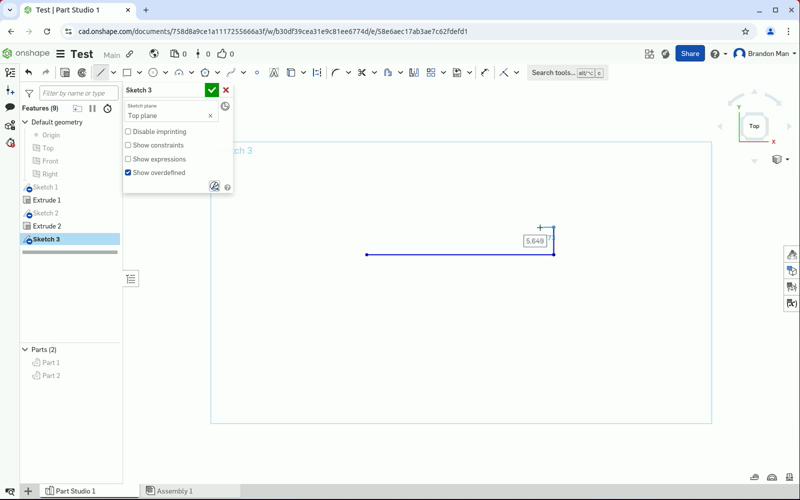
key_down(shift)
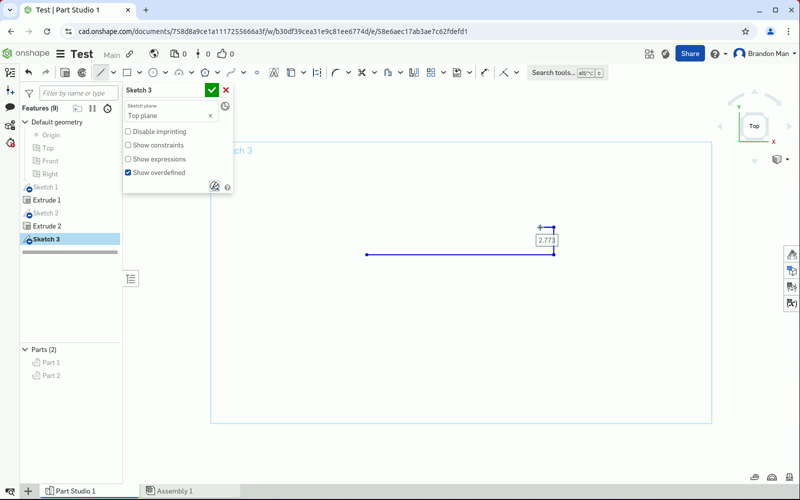
mouse_move(380, 227)
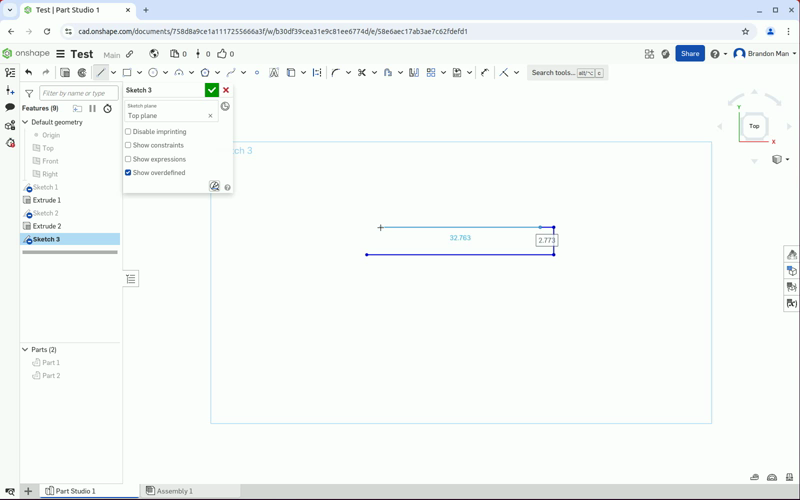
click(380, 227)
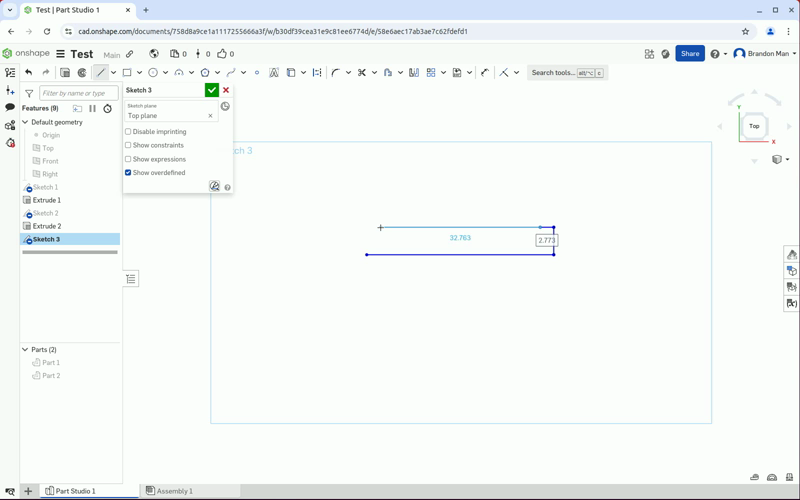
key_up(shift)
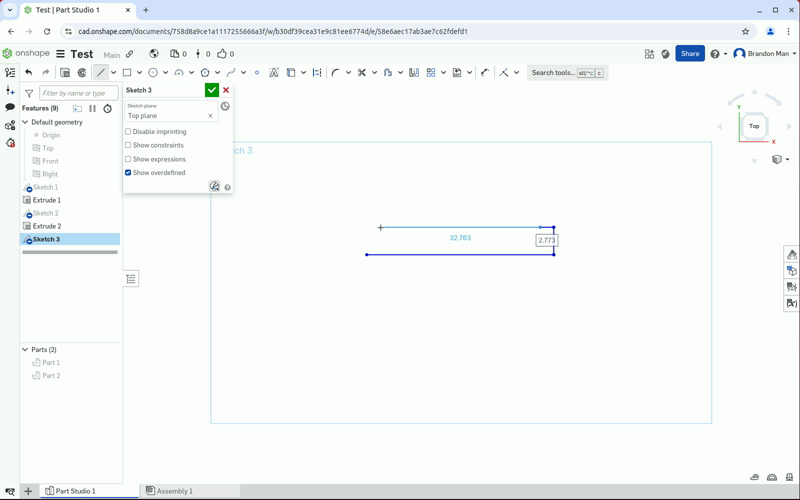
key_down(shift)
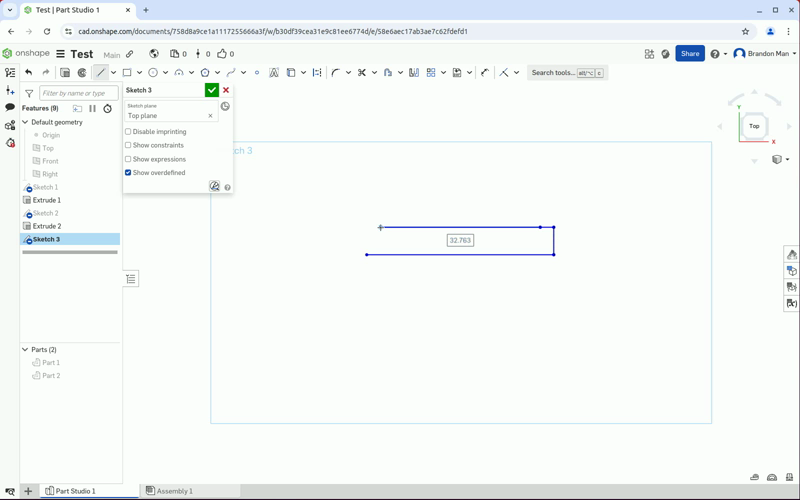
mouse_move(410, 227)
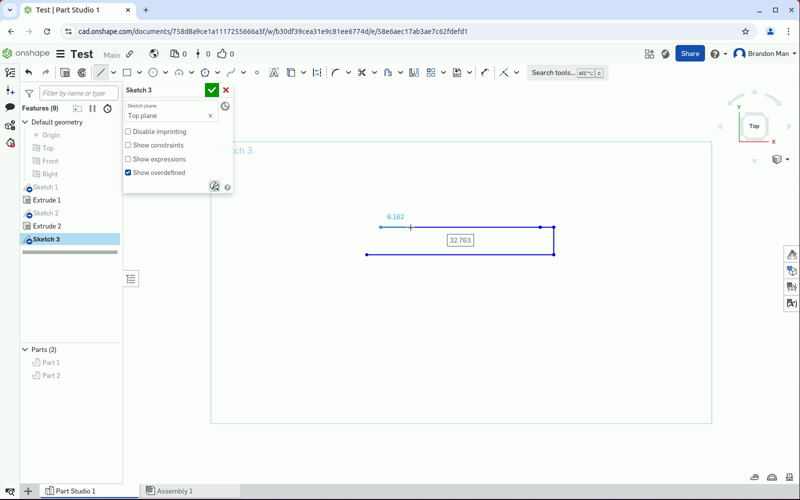
mouse_move(366, 227)
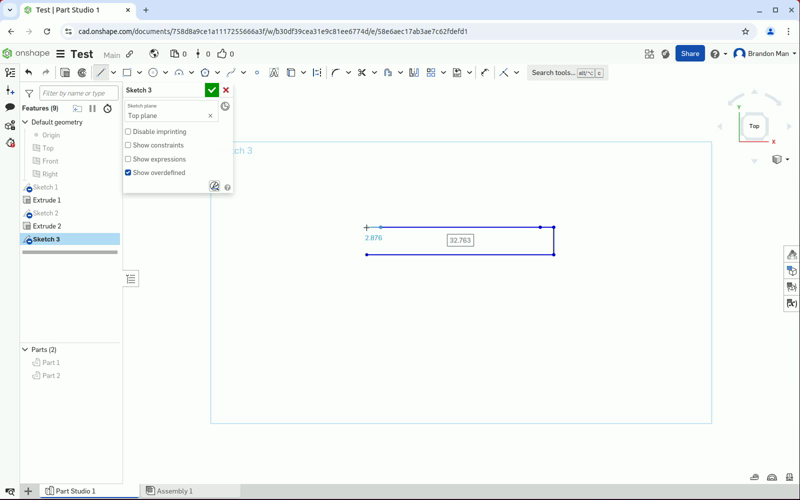
click(366, 227)
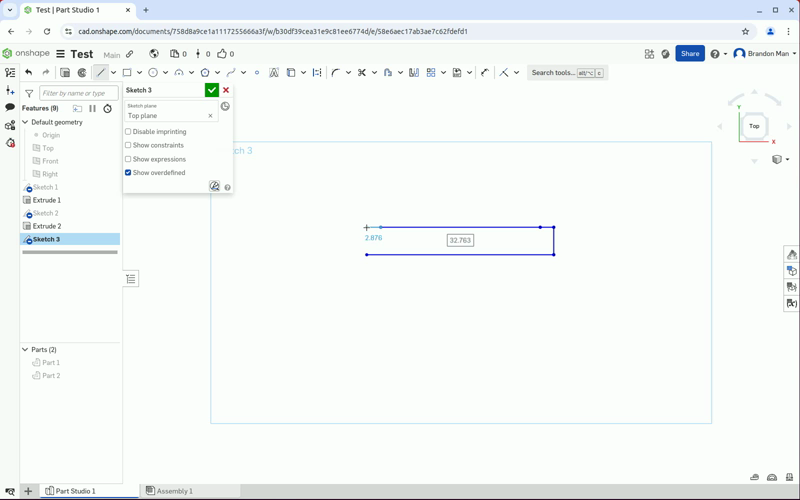
key_up(shift)
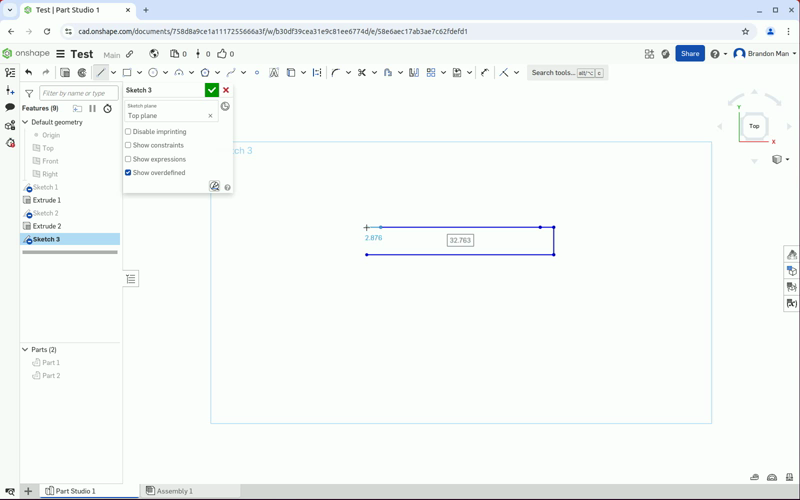
mouse_move(396, 227)
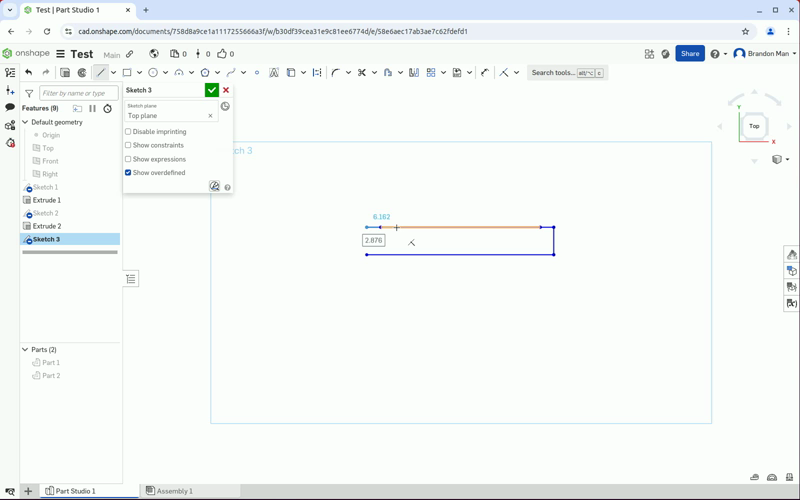
key_down(shift)
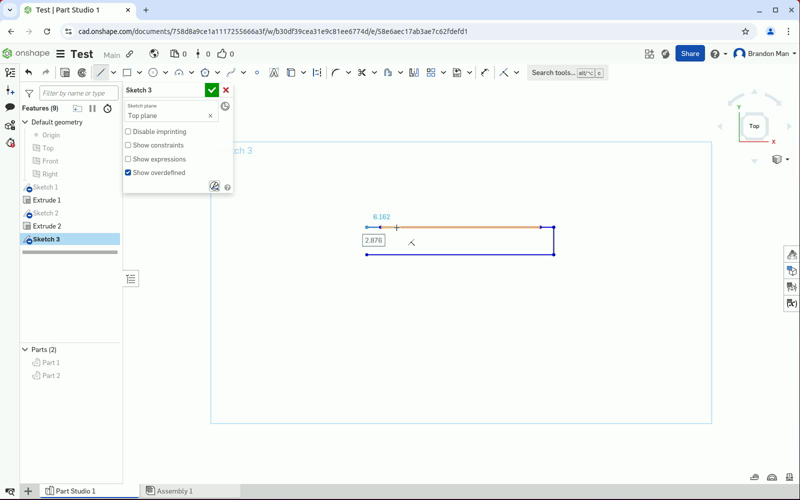
mouse_move(366, 254)
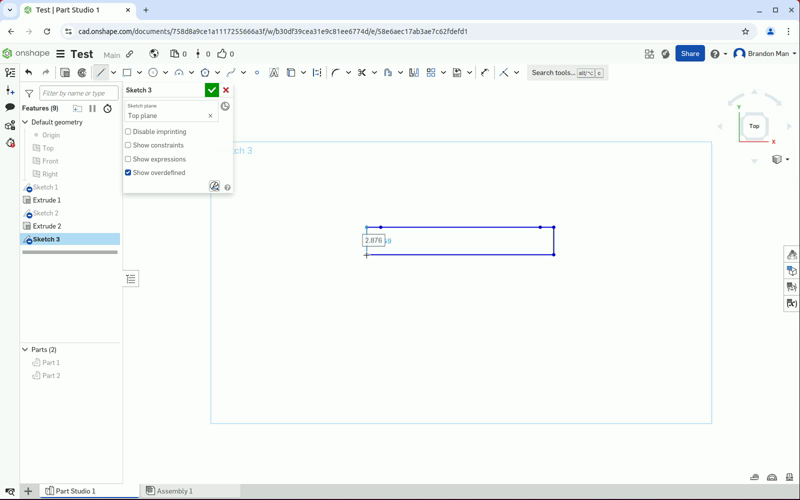
key_up(shift)
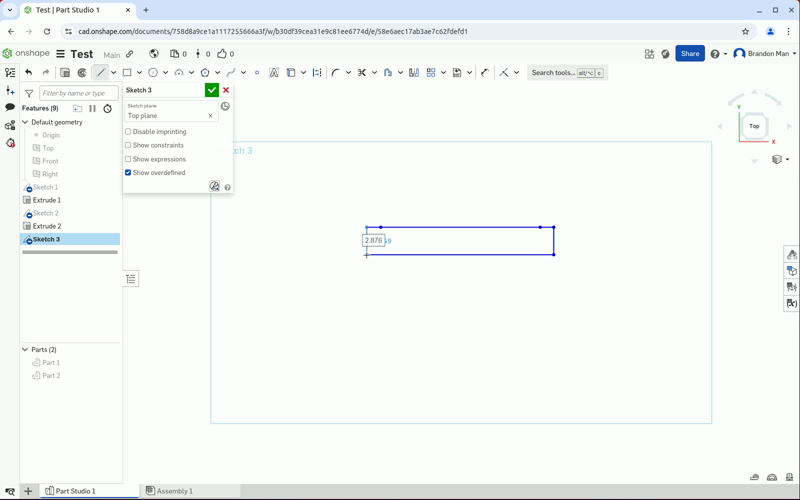
click(366, 254)
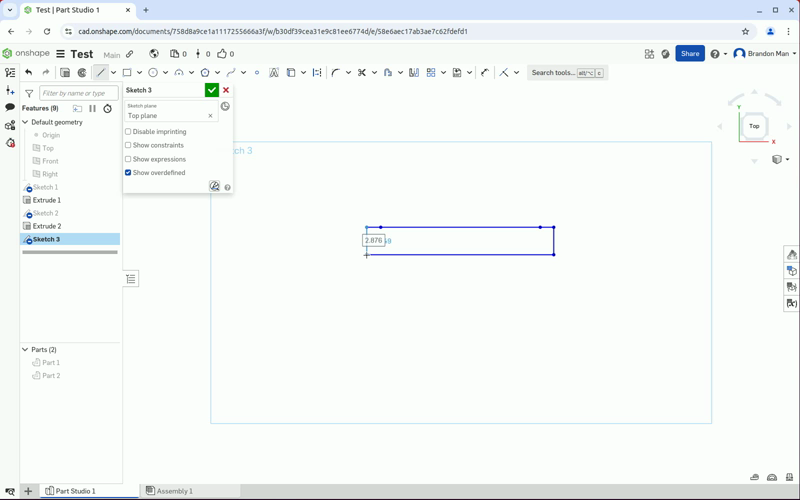
key(esc)
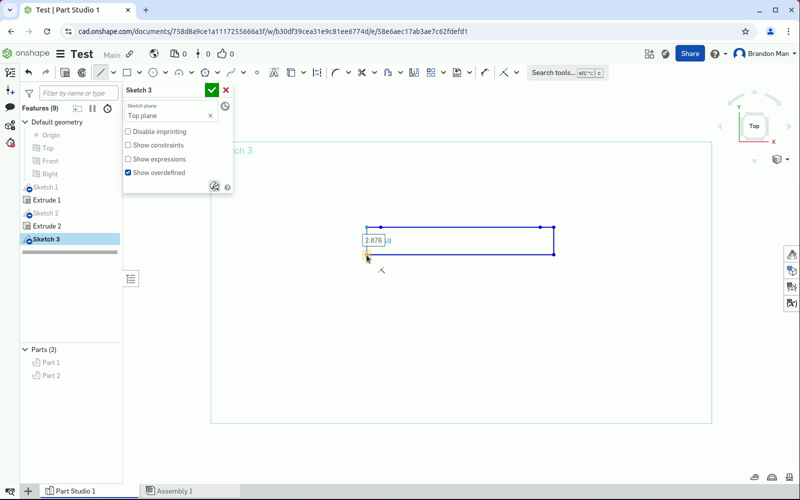
mouse_move(386, 242)
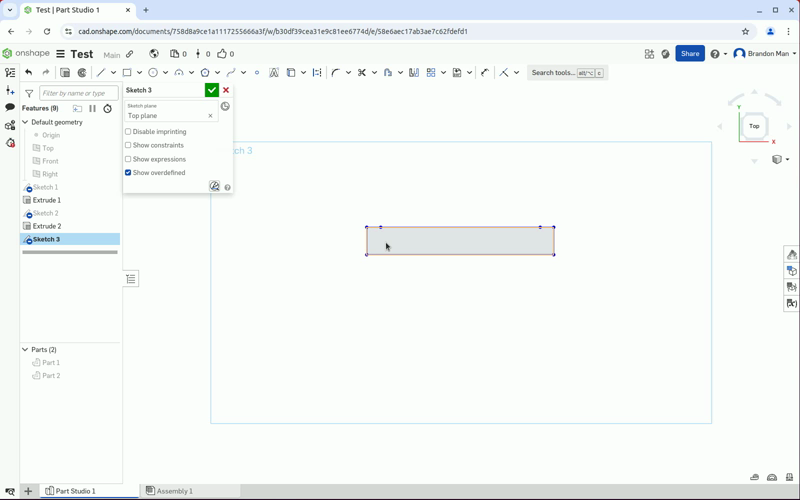
click(386, 242)
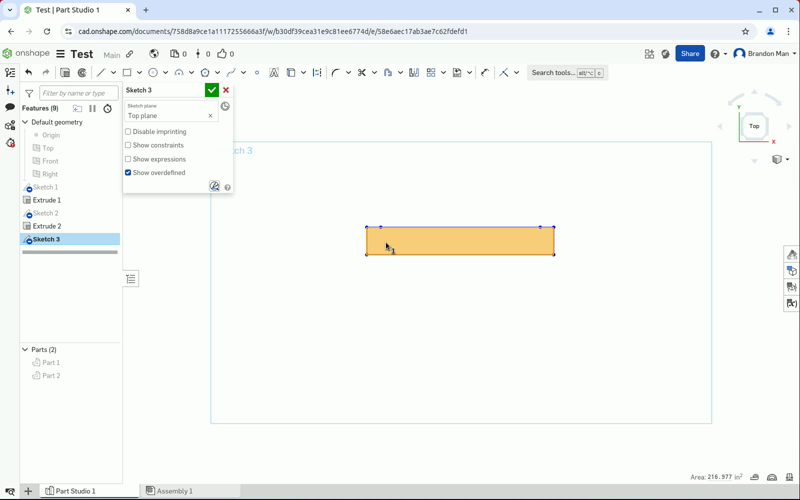
mouse_move(73, 352)
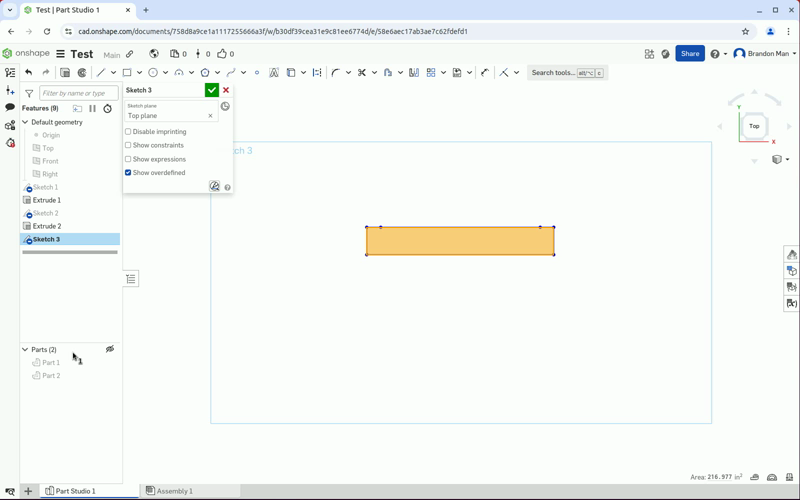
key(shift+y)
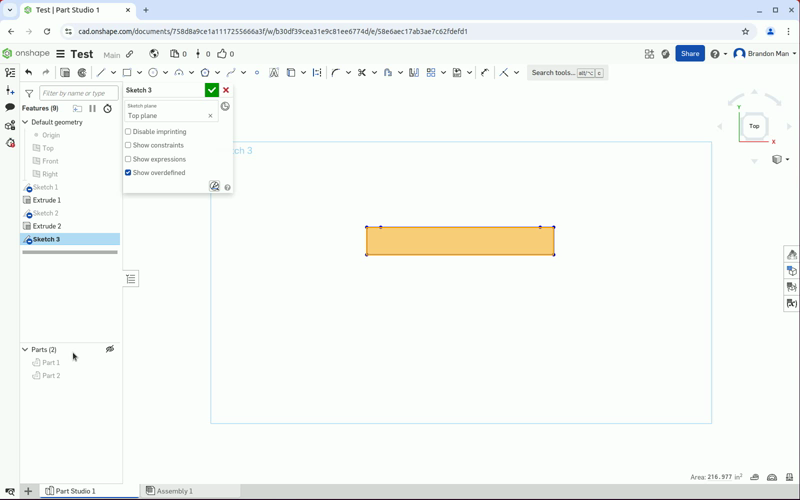
key(shift+e)
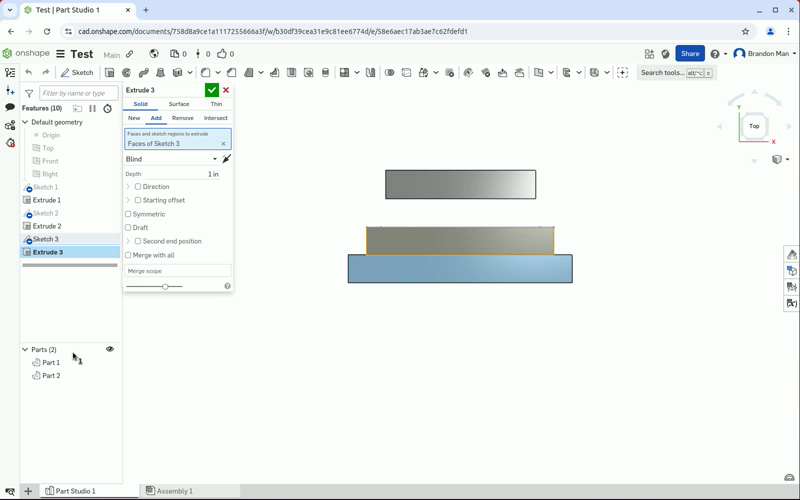
mouse_move(143, 106)
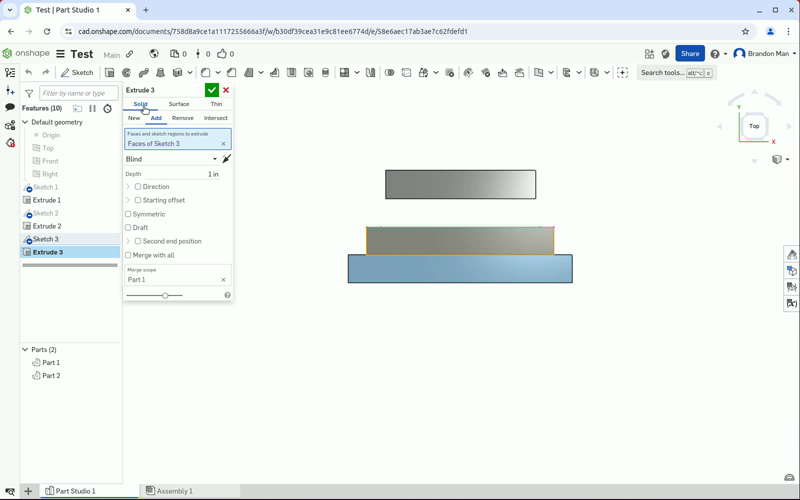
click(143, 106)
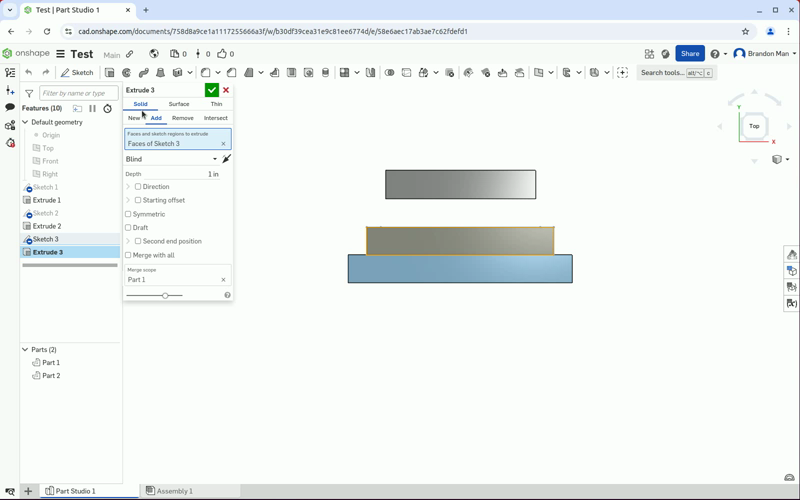
mouse_move(137, 120)
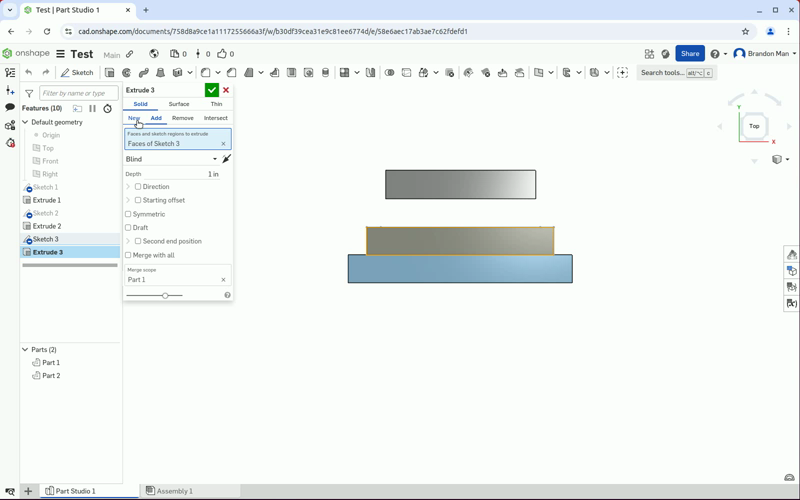
click(137, 120)
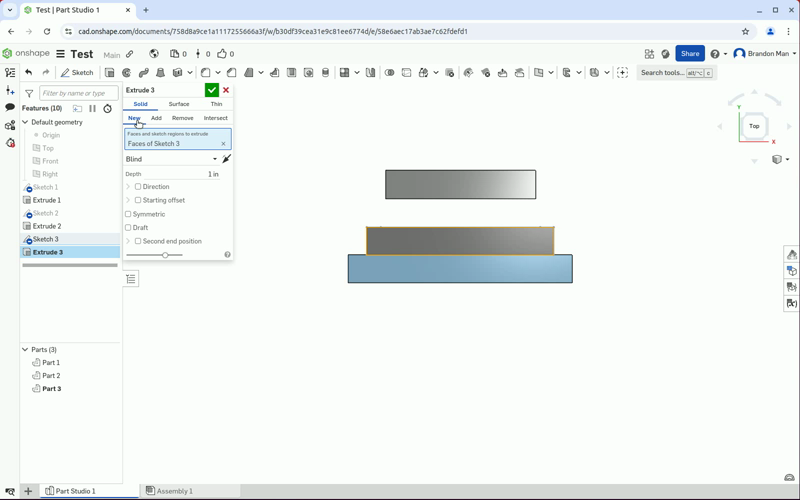
key(tab, 4)
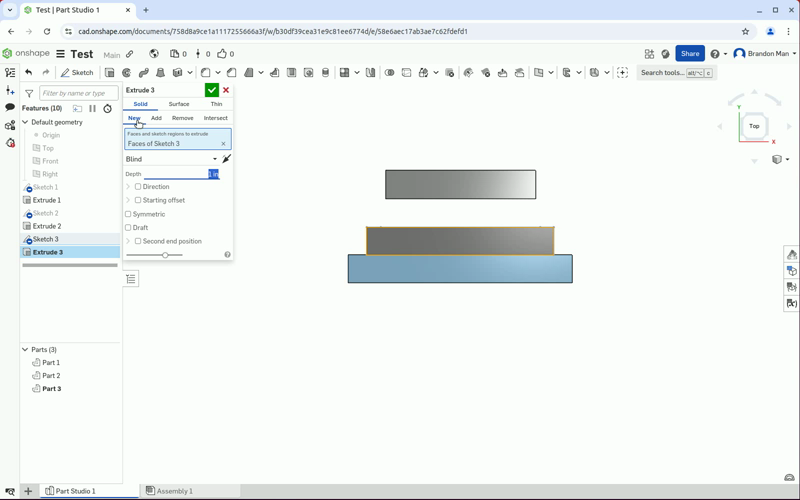
text(3.851)
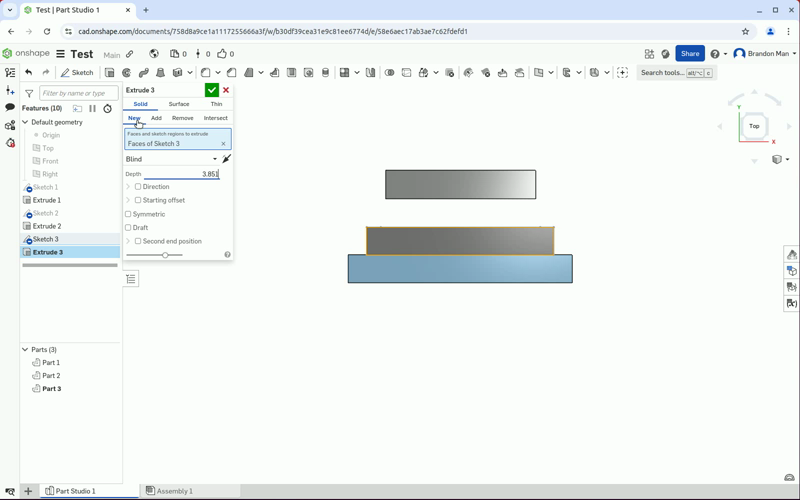
key(enter)
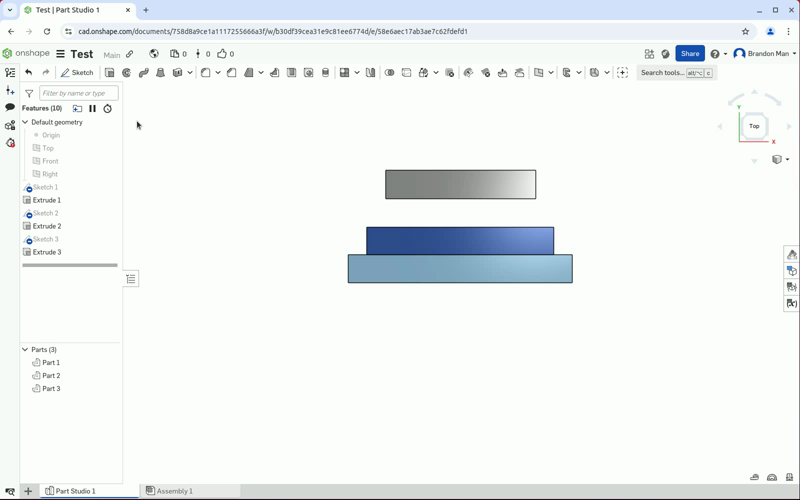
key(shift+h)
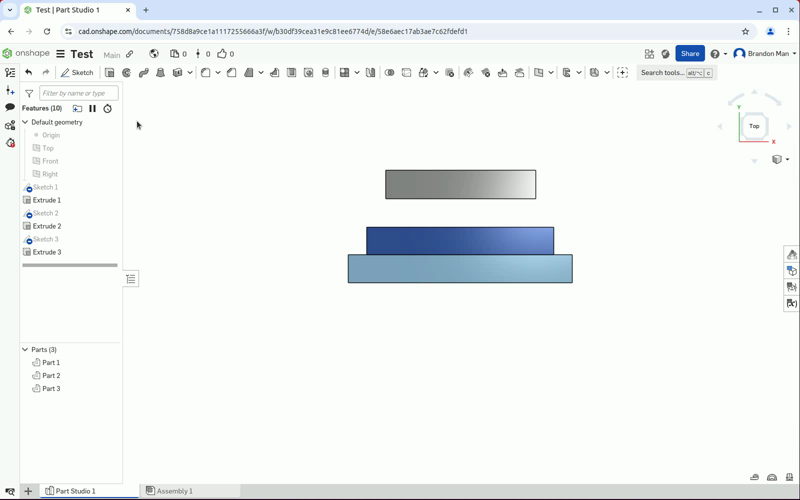
key(shift+h)
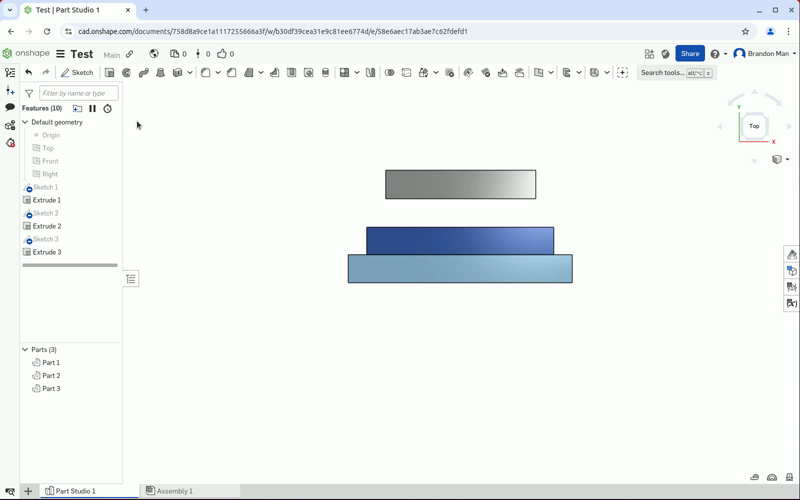
mouse_move(73, 189)
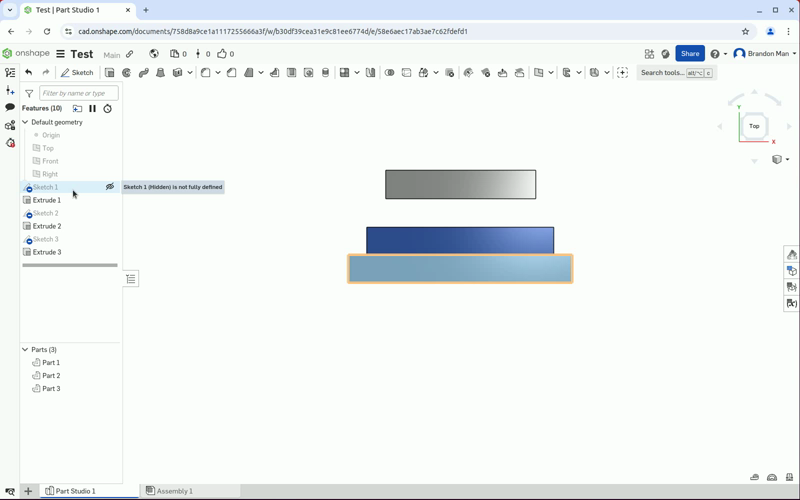
click(73, 189)
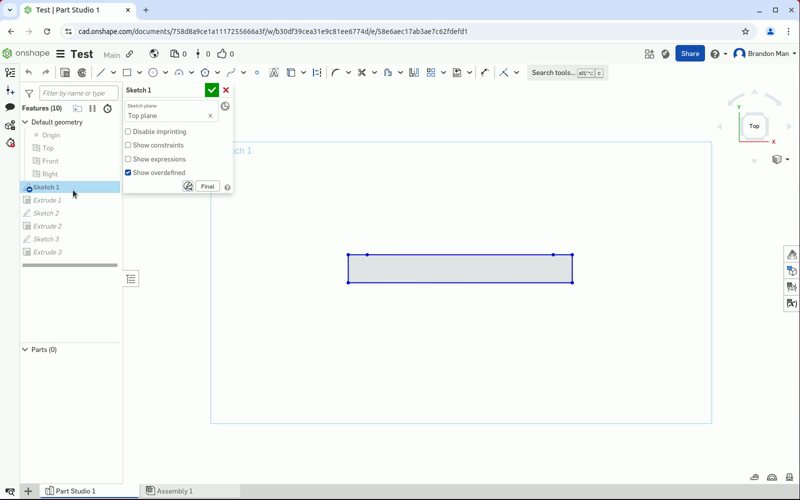
mouse_move(229, 92)
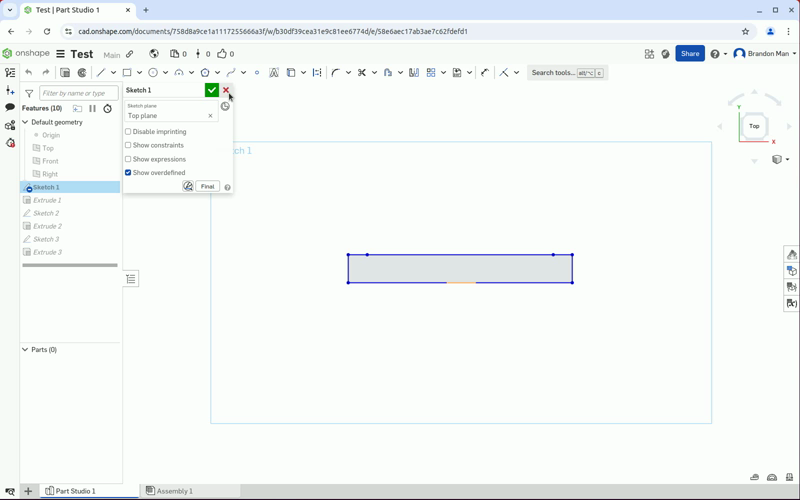
click(229, 92)
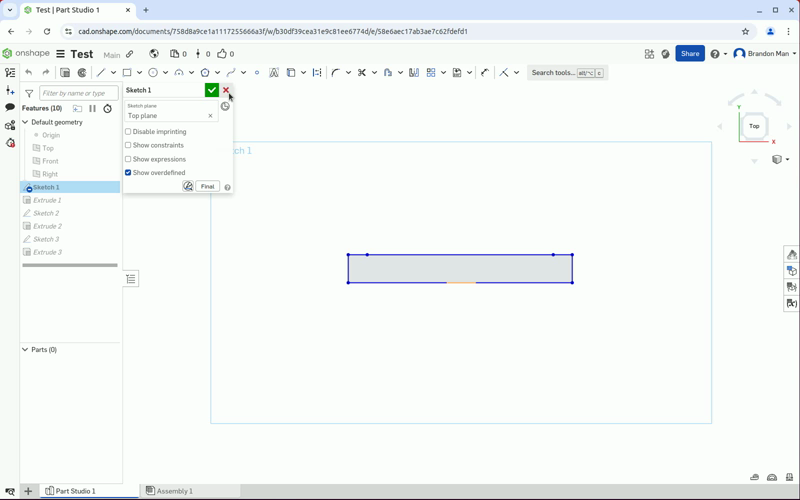
key(shift+s)
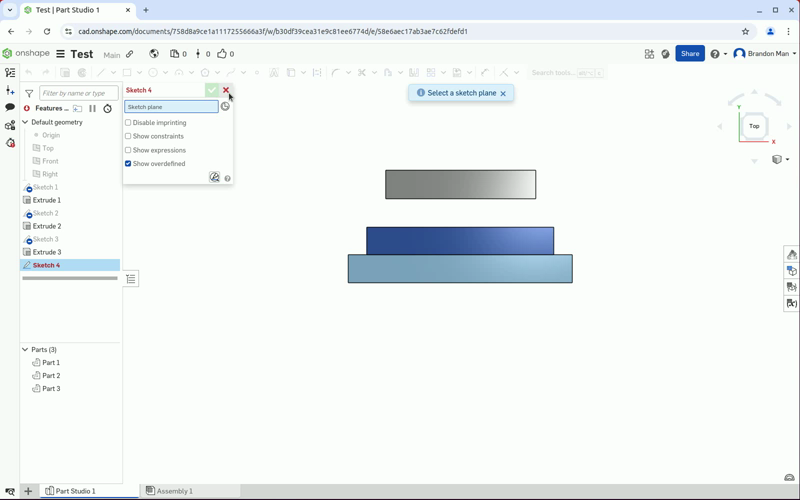
mouse_move(73, 150)
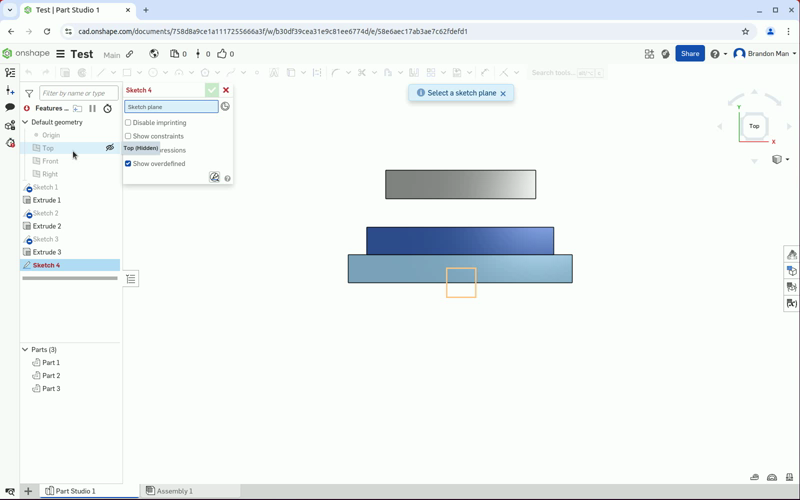
click(73, 150)
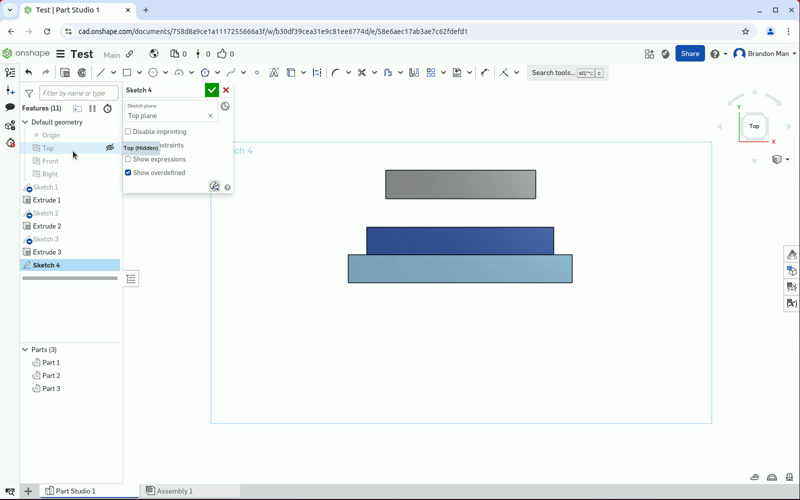
mouse_move(73, 352)
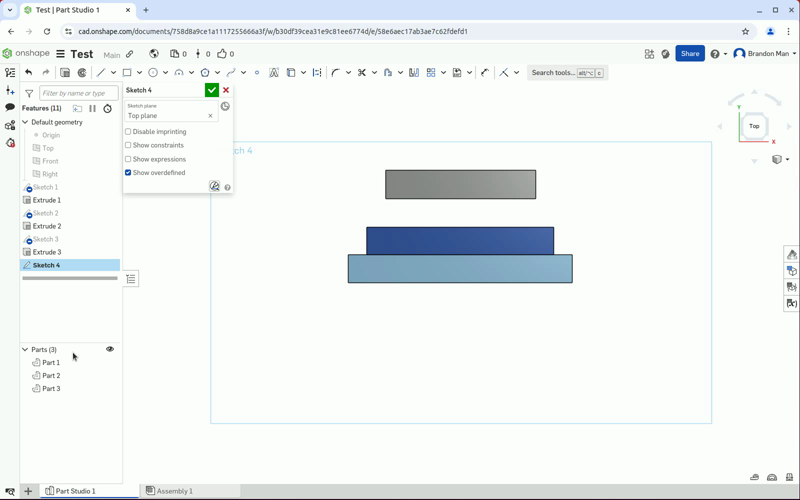
key(y)
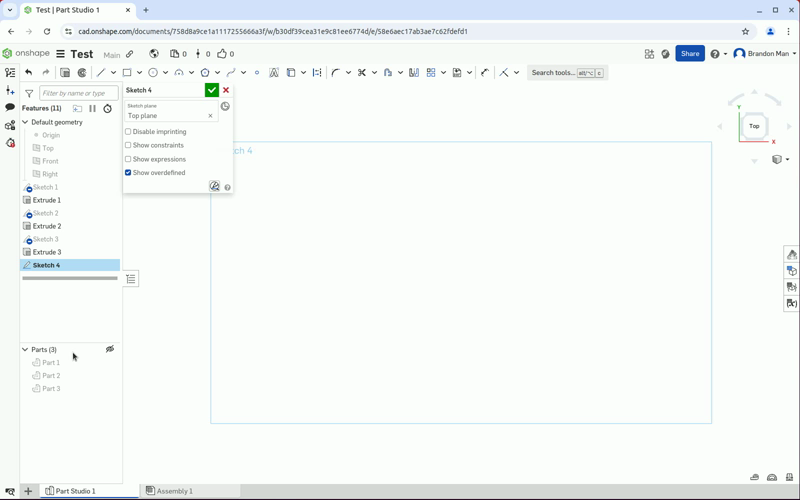
key(l)
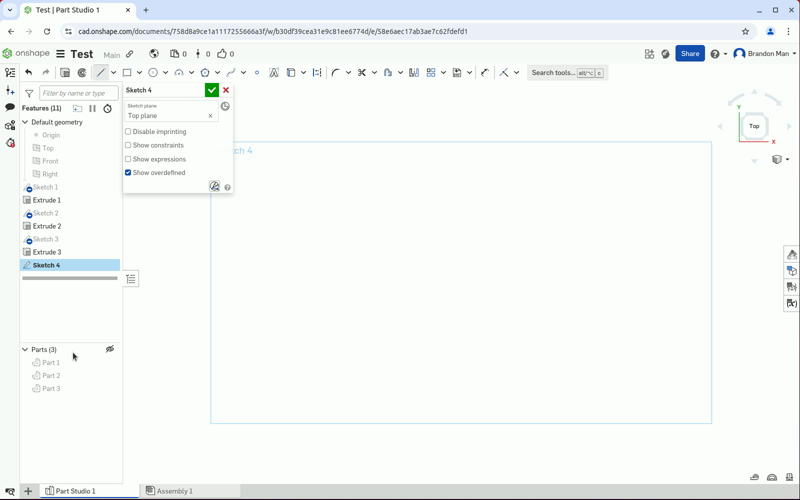
key_down(shift)
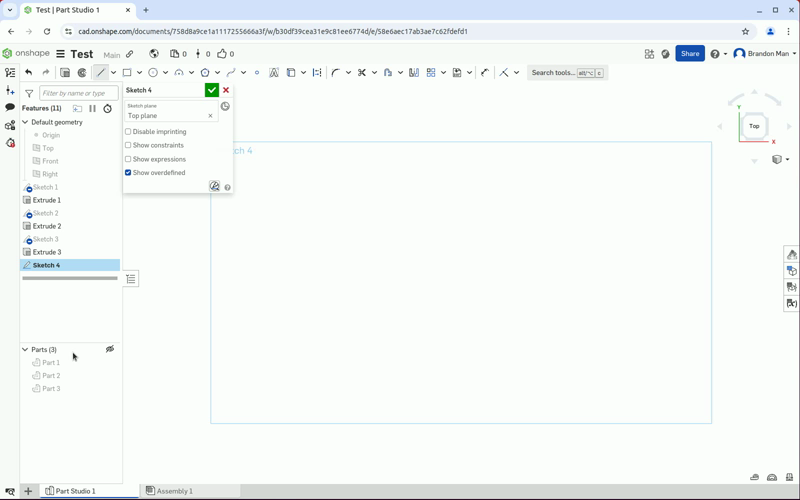
mouse_move(379, 226)
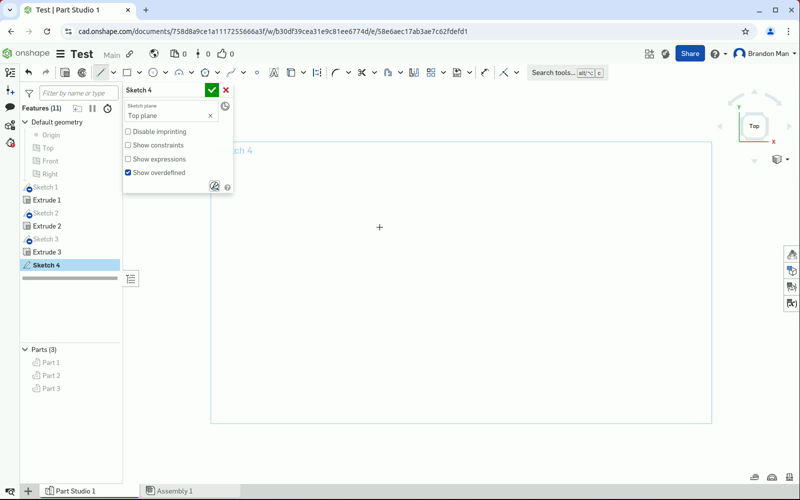
click(379, 226)
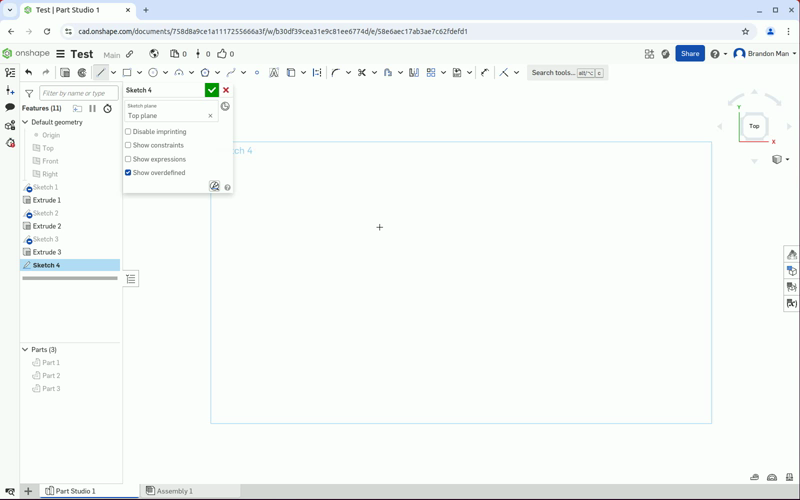
key_up(shift)
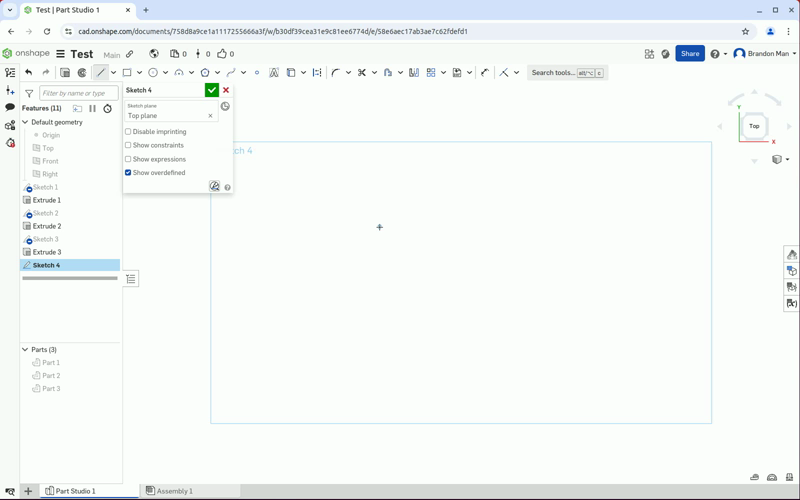
key_down(shift)
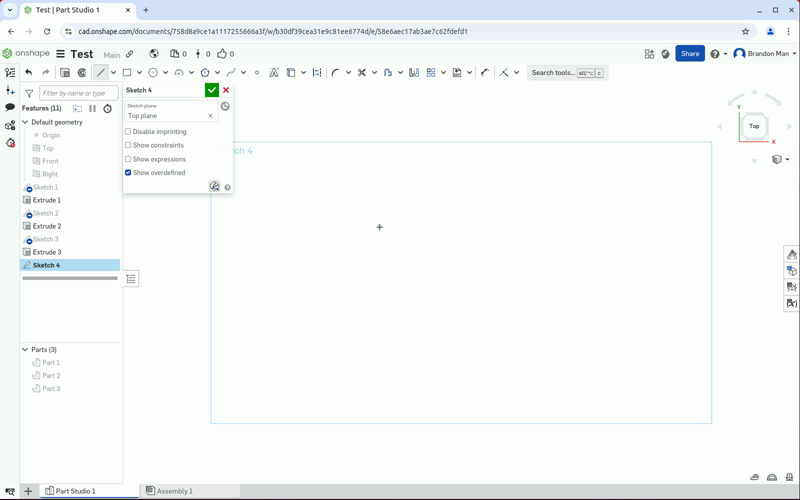
mouse_move(541, 226)
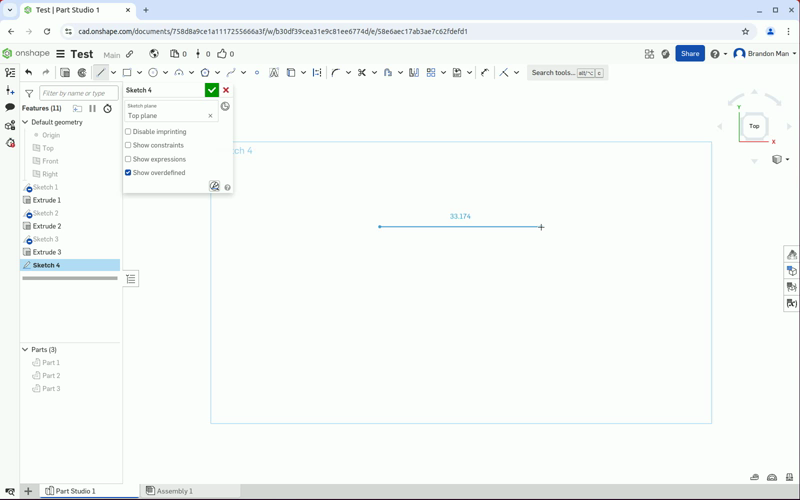
click(541, 226)
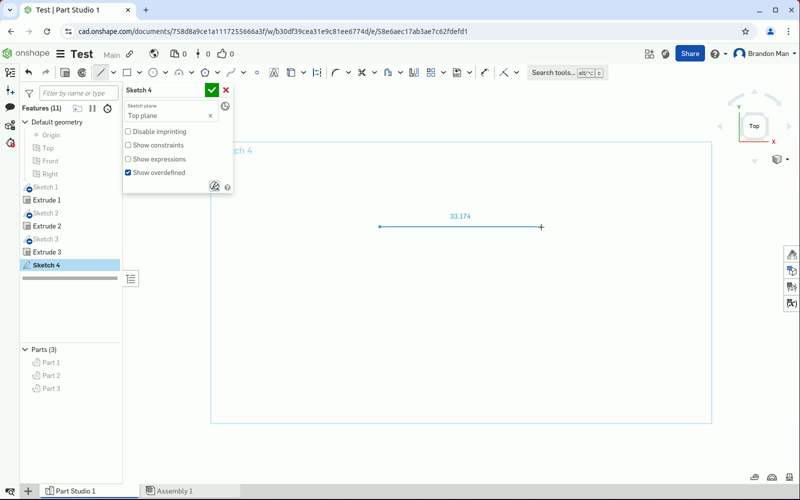
key_up(shift)
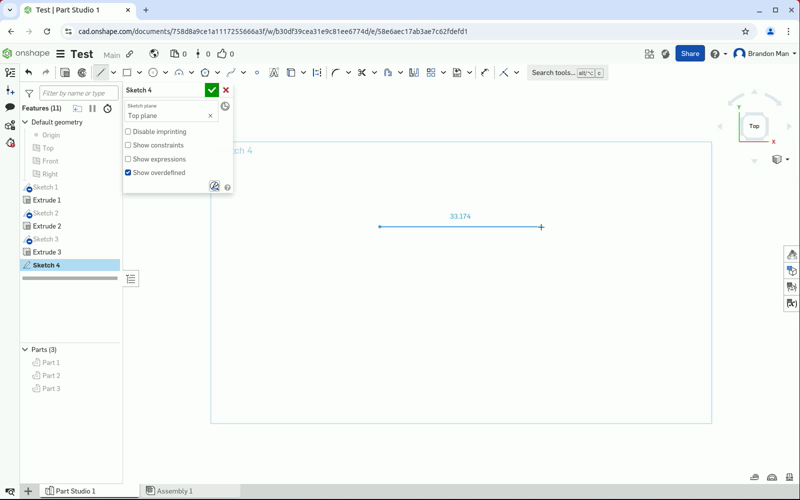
key_down(shift)
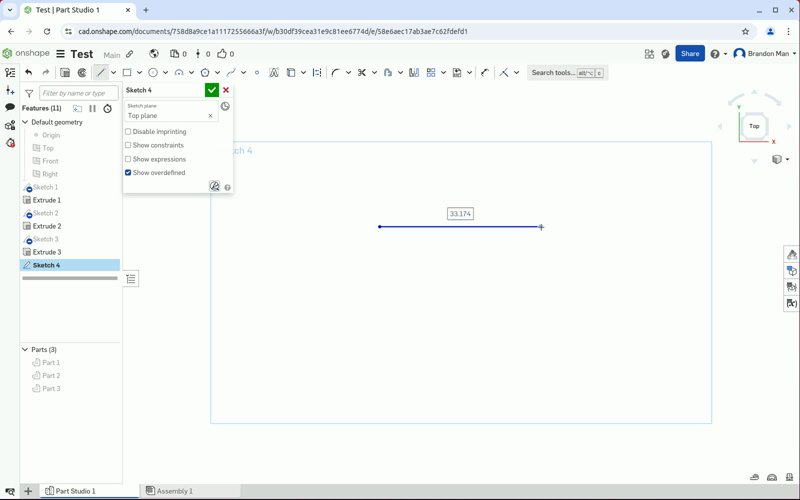
mouse_move(571, 226)
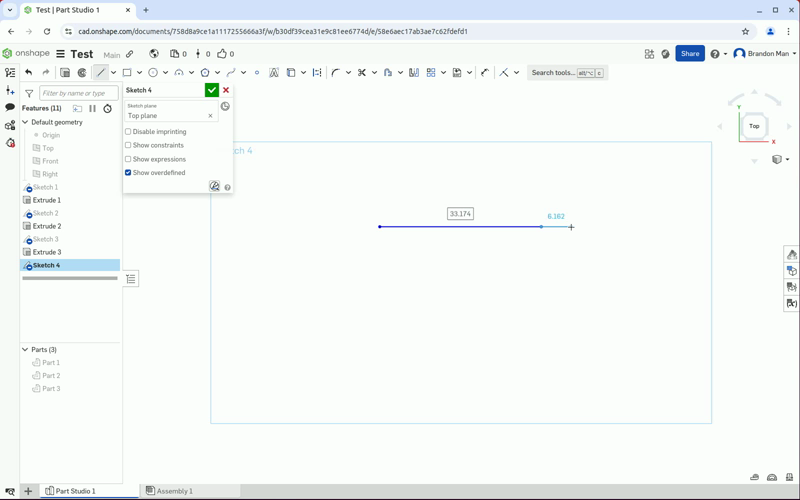
mouse_move(541, 197)
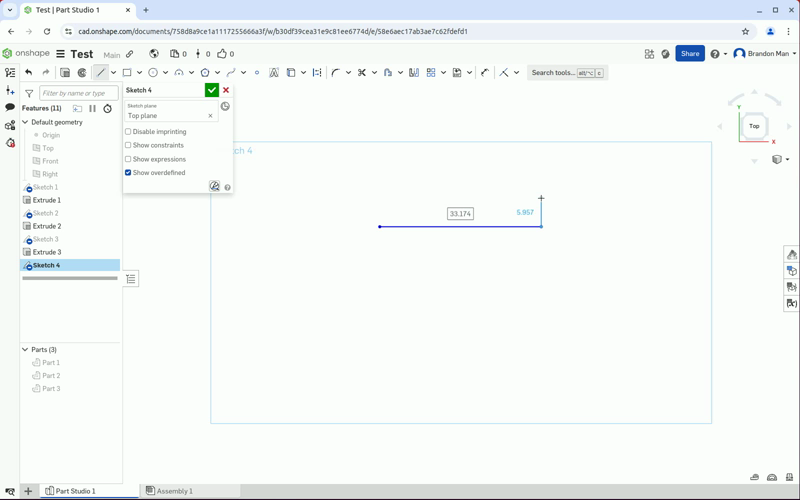
click(541, 197)
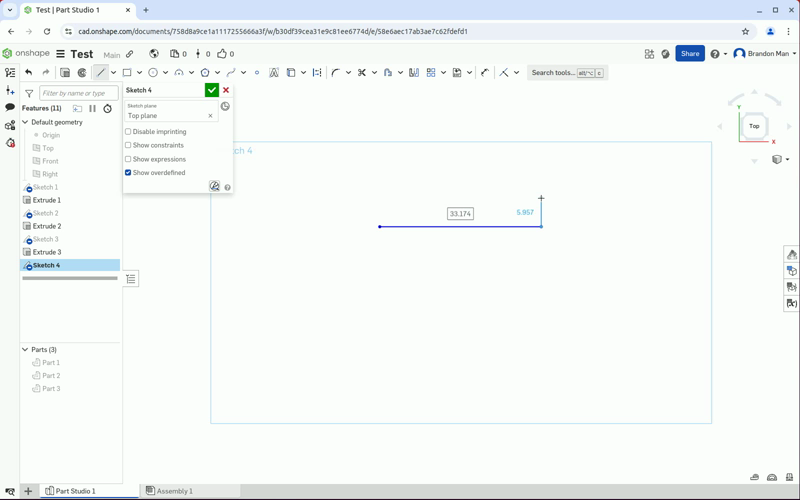
key_up(shift)
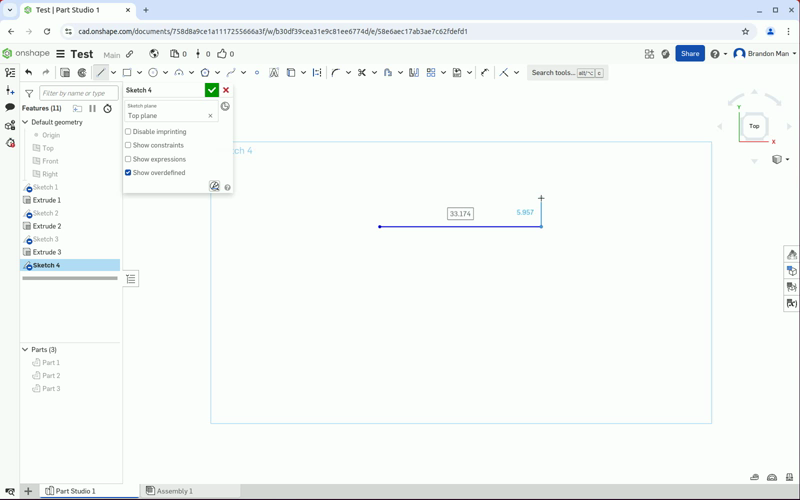
key_down(shift)
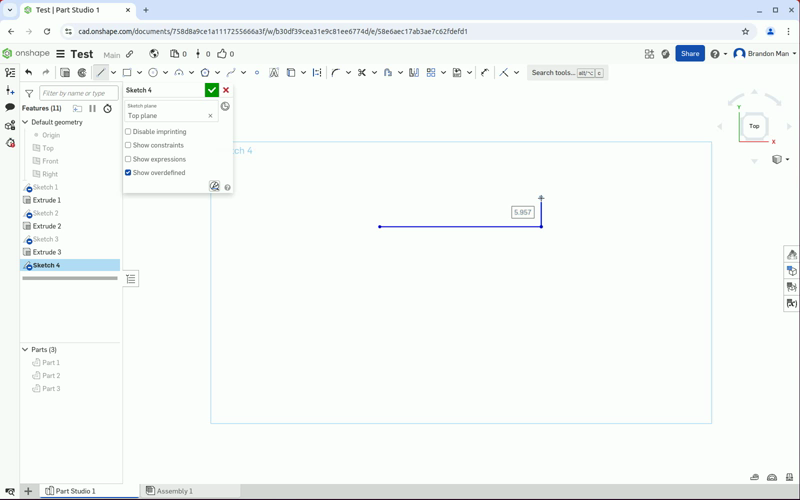
mouse_move(571, 197)
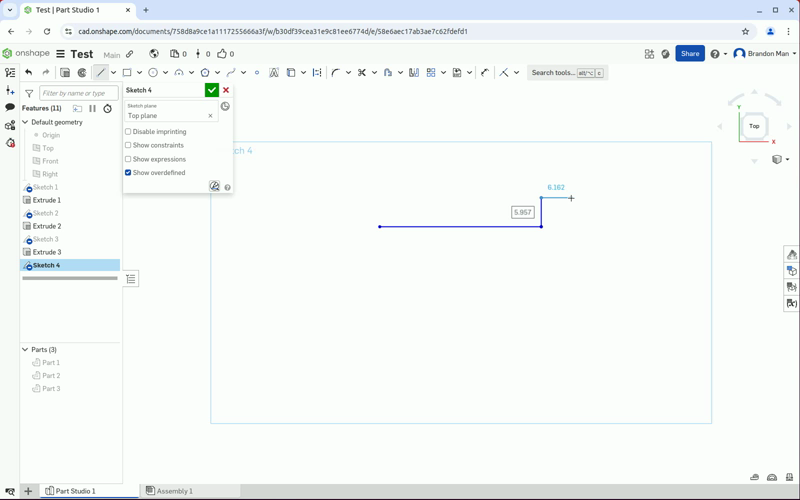
mouse_move(536, 197)
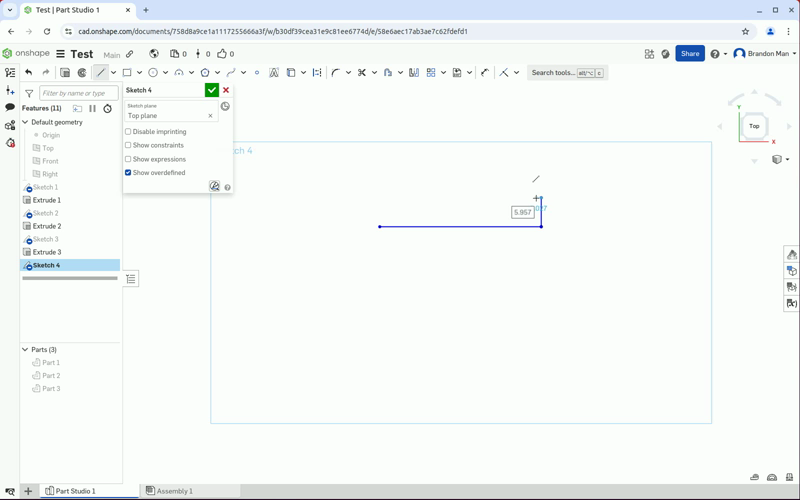
scroll(6)
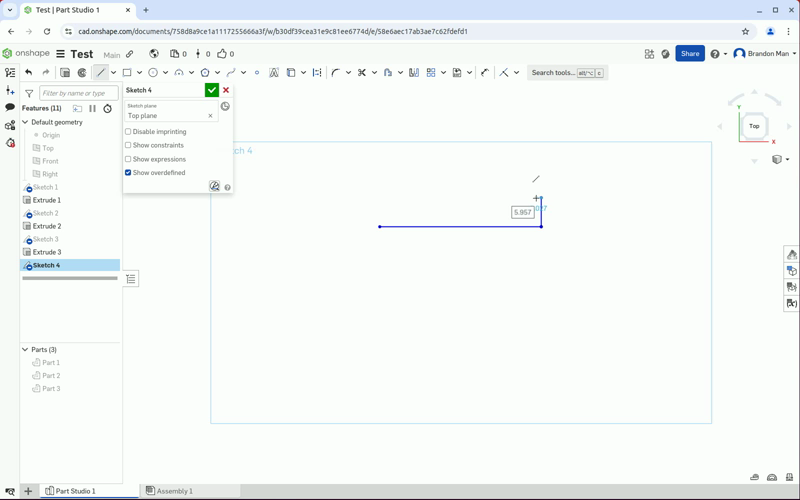
scroll(6)
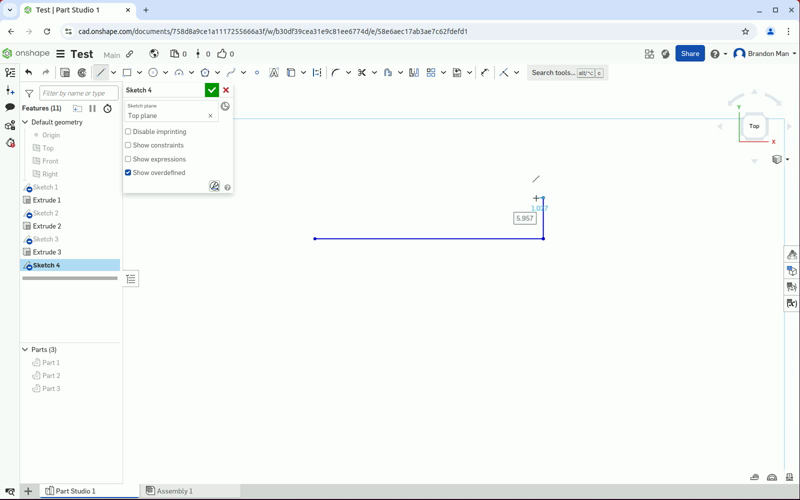
scroll(6)
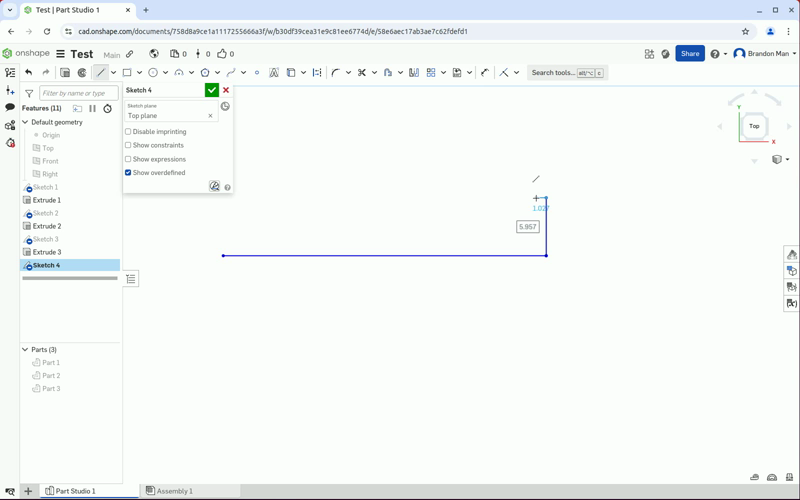
scroll(6)
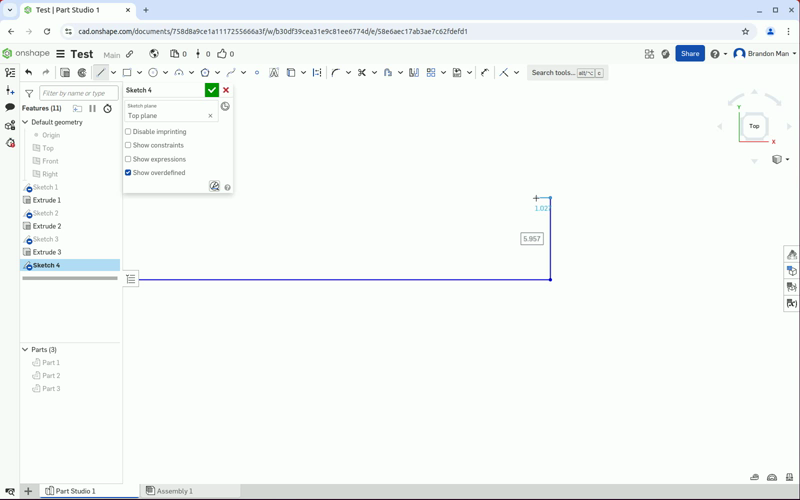
scroll(6)
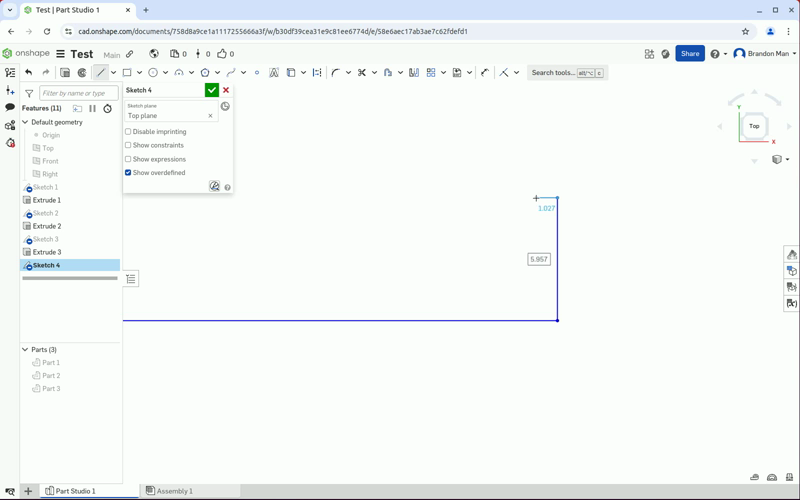
scroll(6)
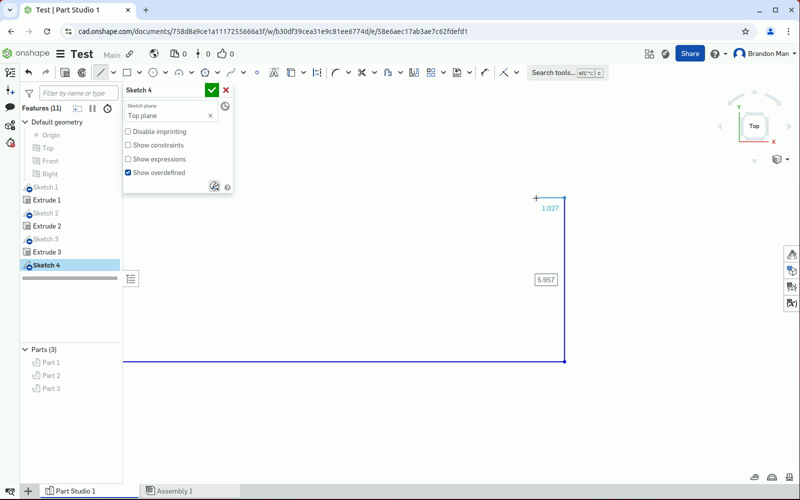
scroll(6)
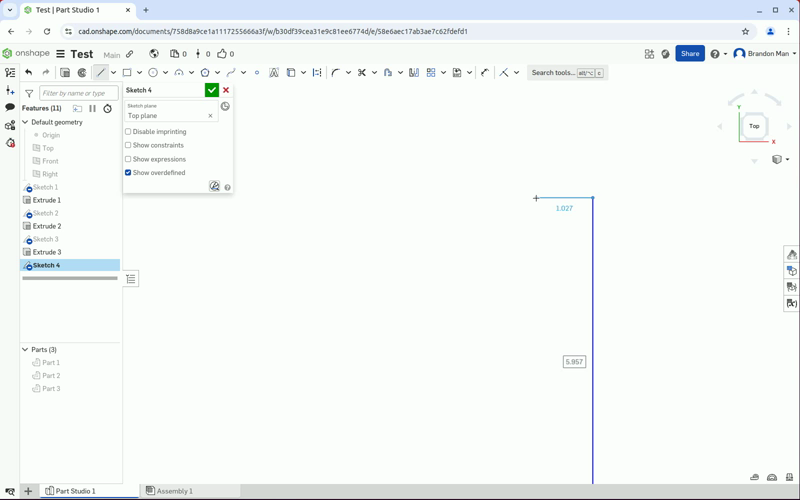
click(536, 197)
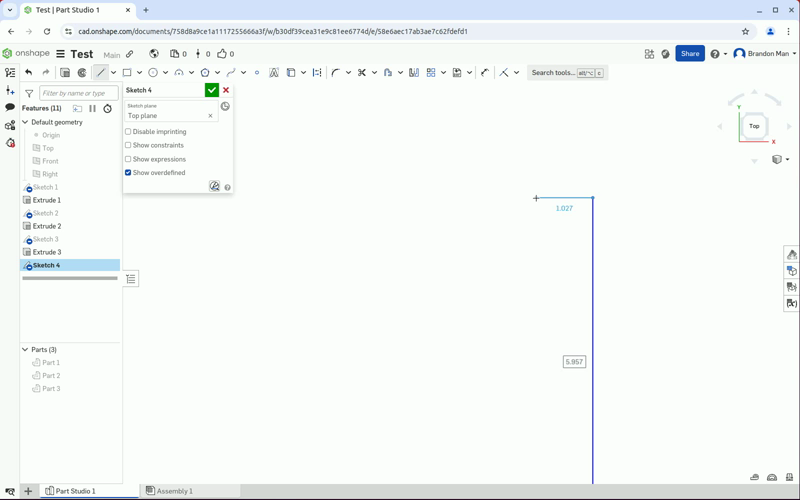
scroll(-6)
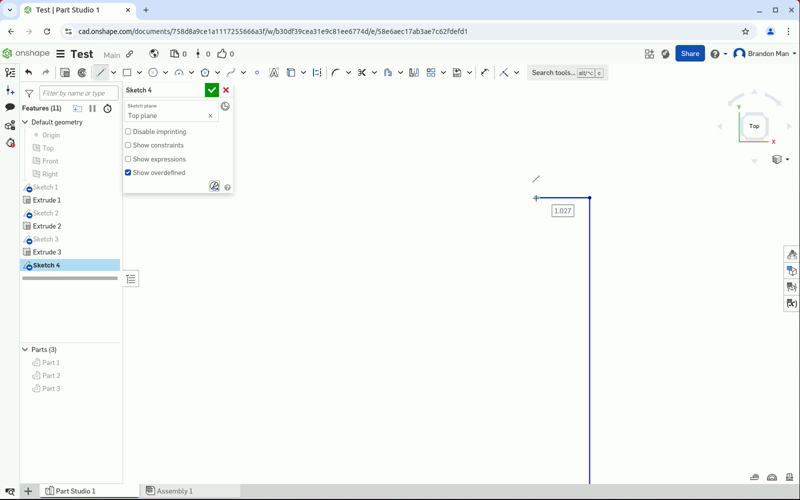
scroll(-6)
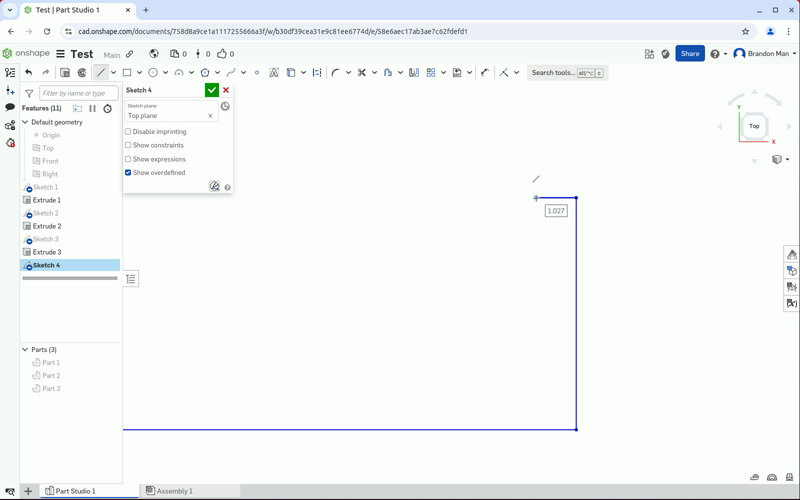
scroll(-6)
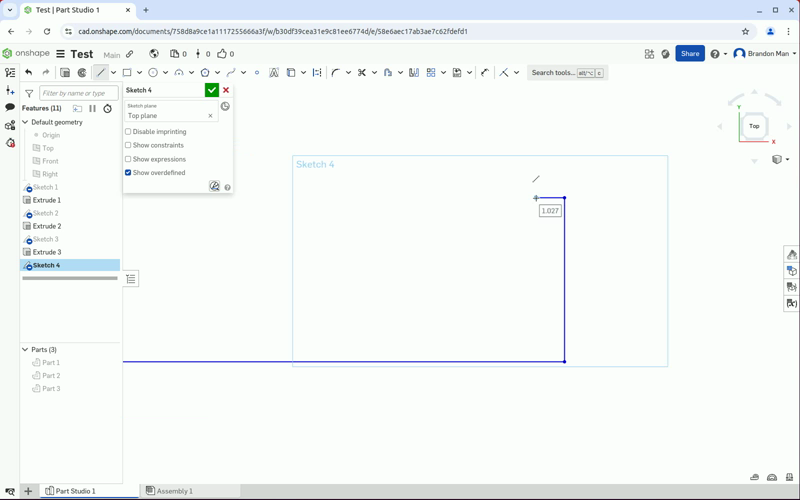
scroll(-6)
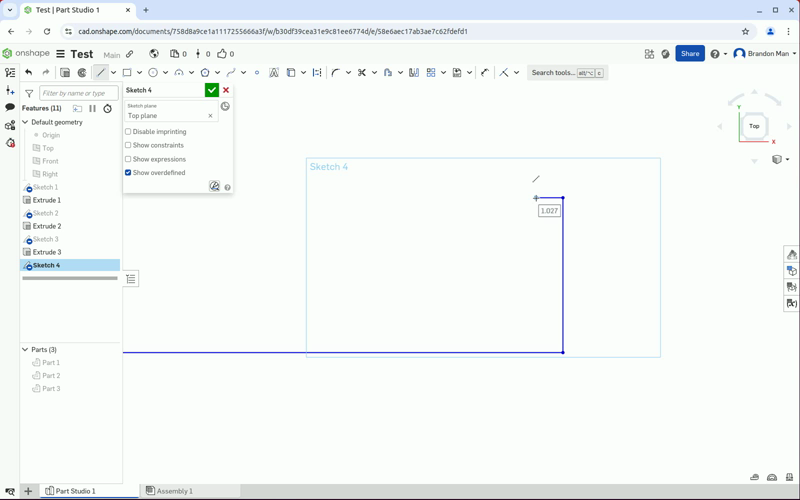
scroll(-6)
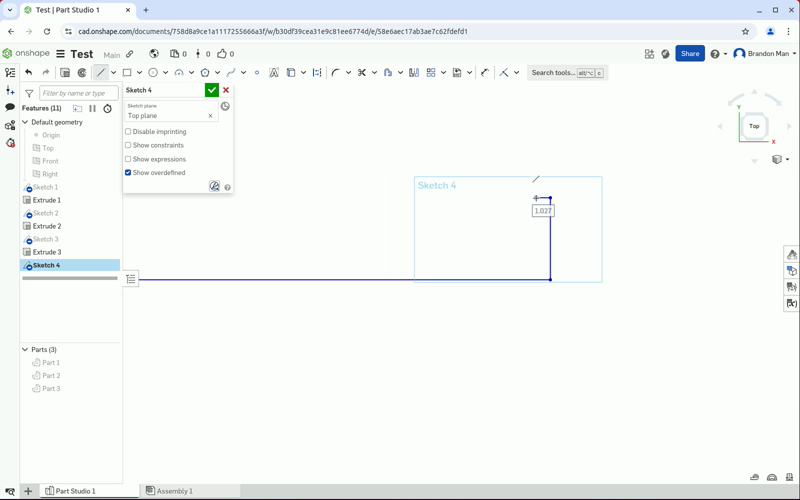
scroll(-6)
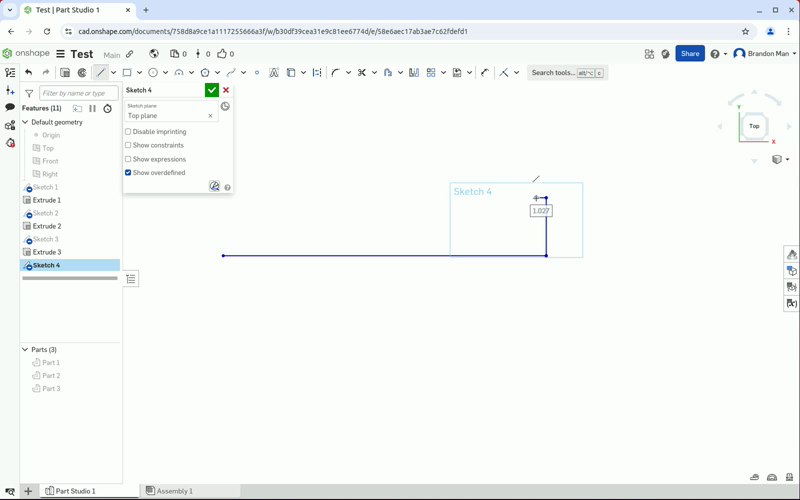
scroll(-6)
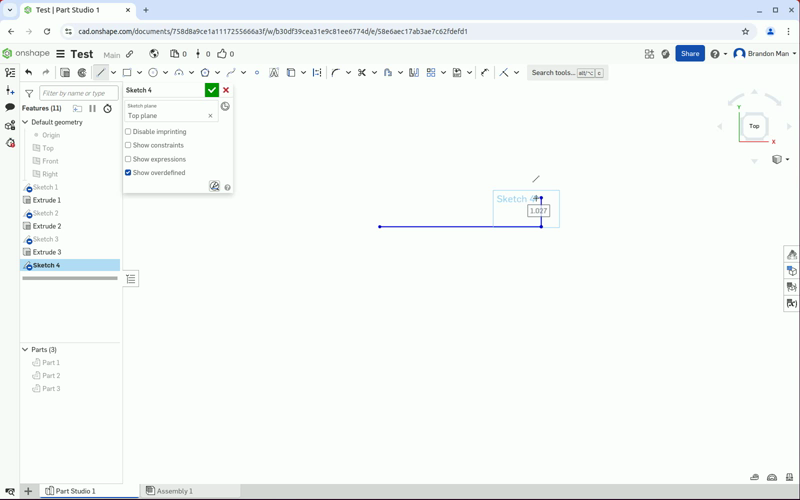
key_up(shift)
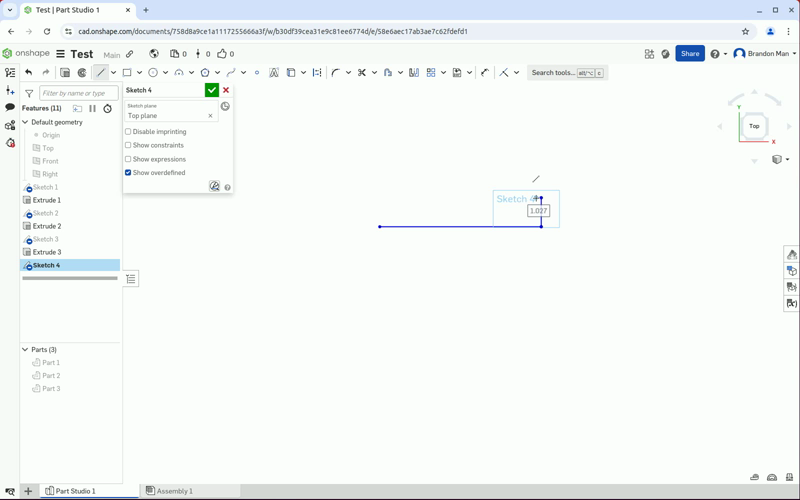
key_down(shift)
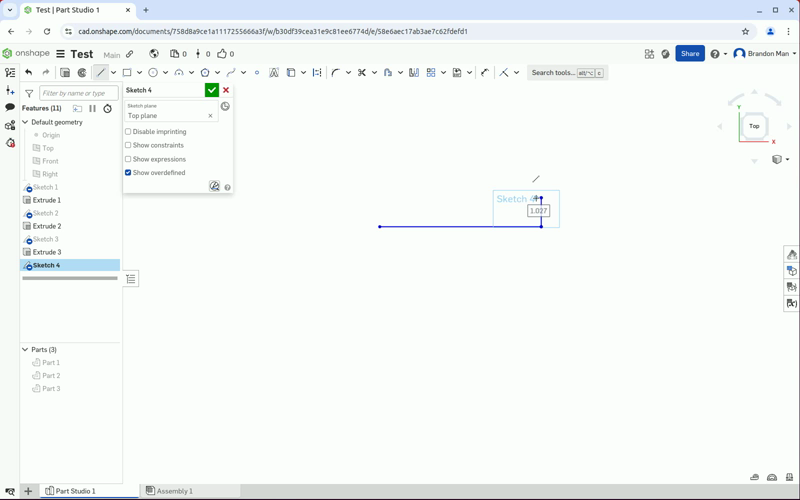
mouse_move(384, 197)
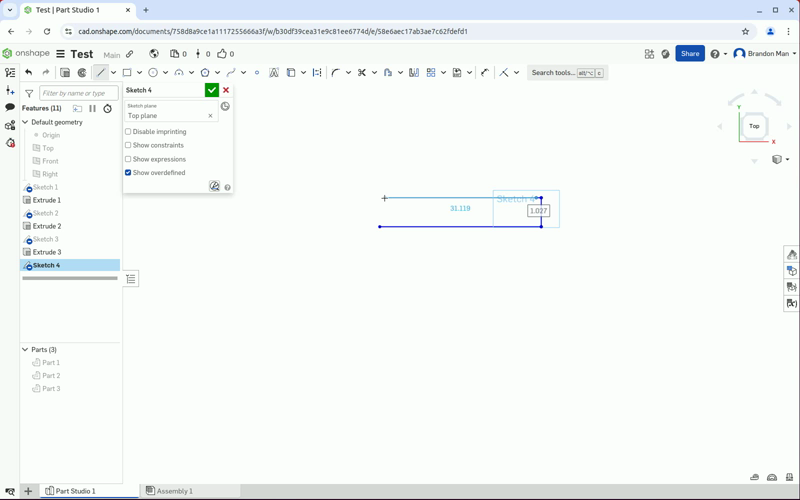
click(384, 197)
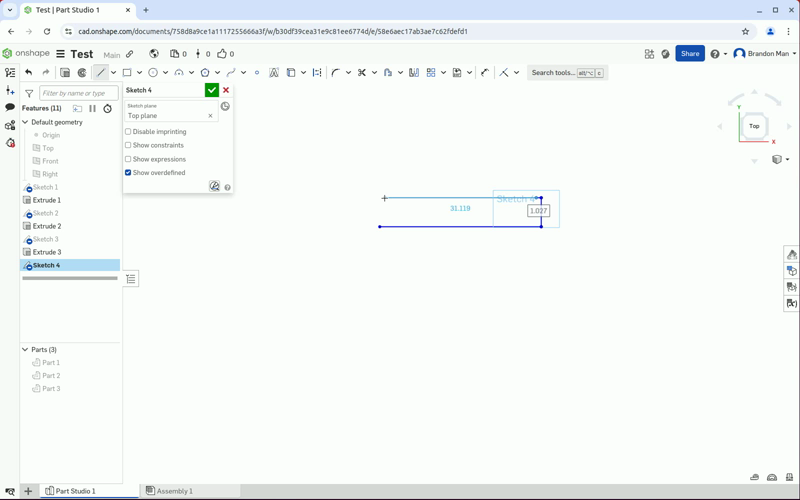
key_up(shift)
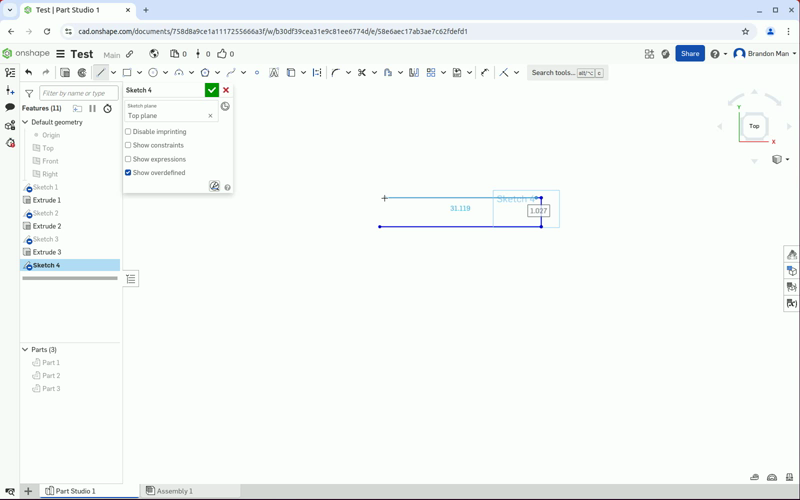
key_down(shift)
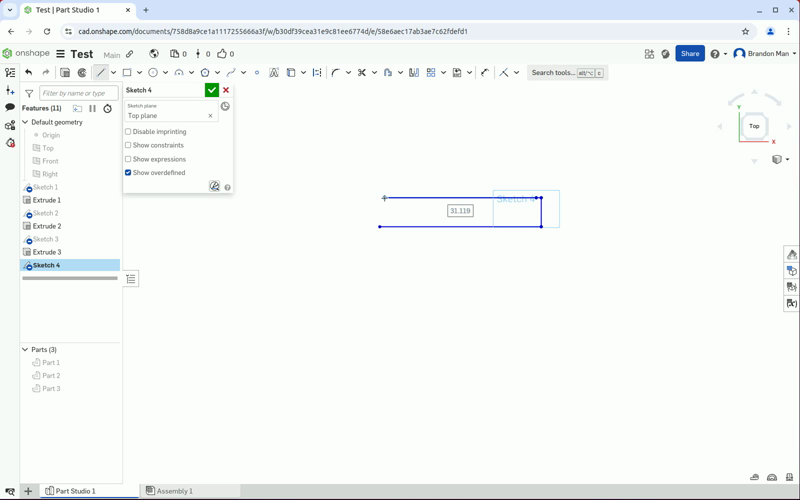
mouse_move(414, 197)
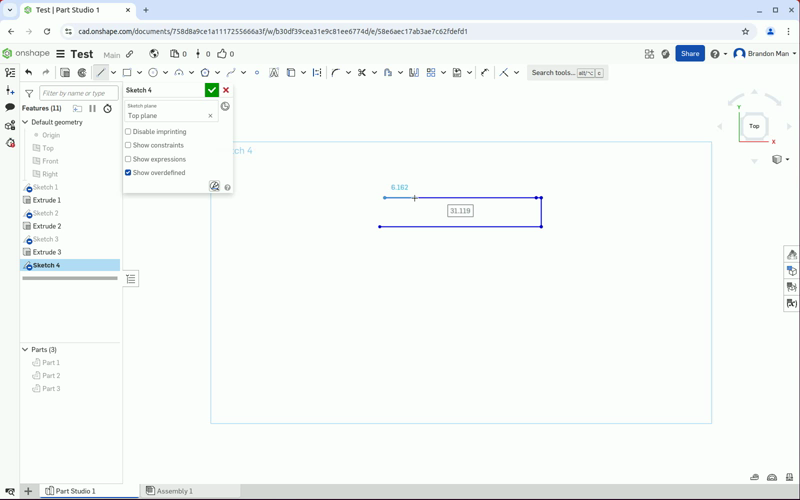
mouse_move(379, 197)
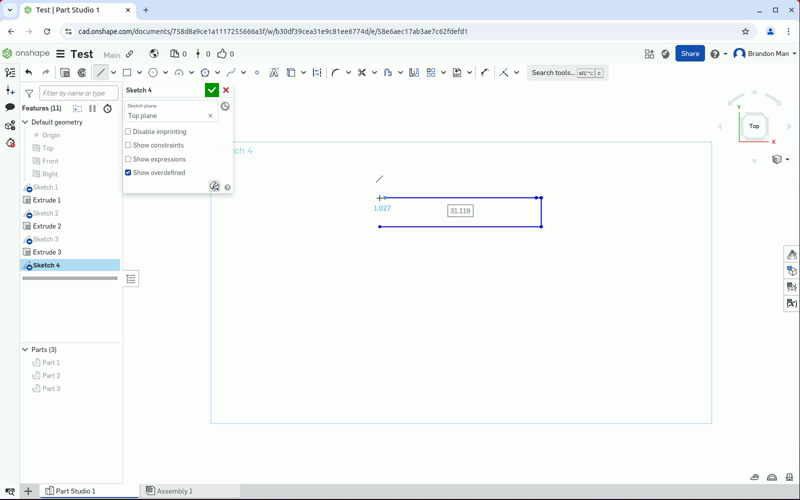
scroll(6)
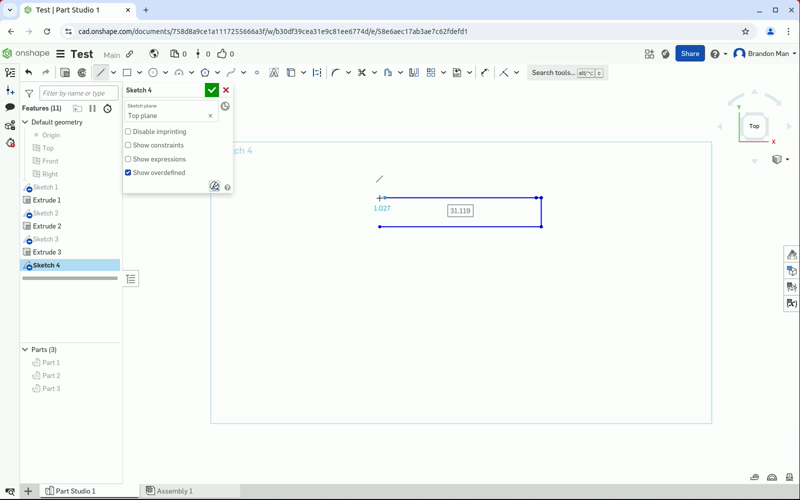
scroll(6)
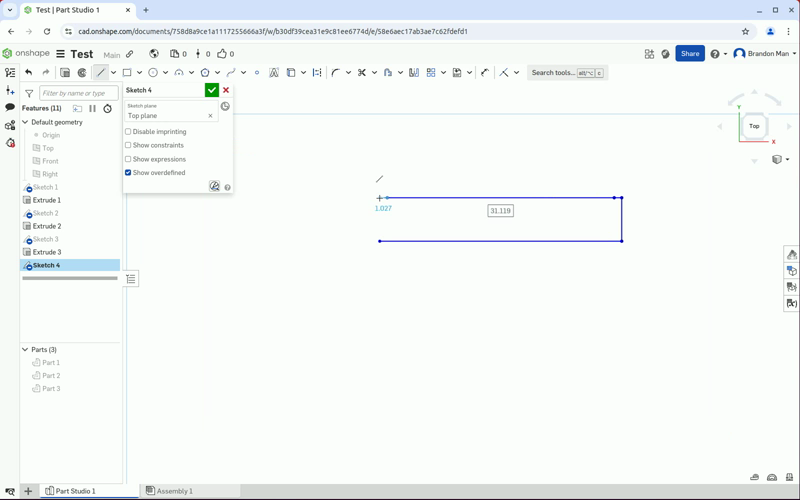
scroll(6)
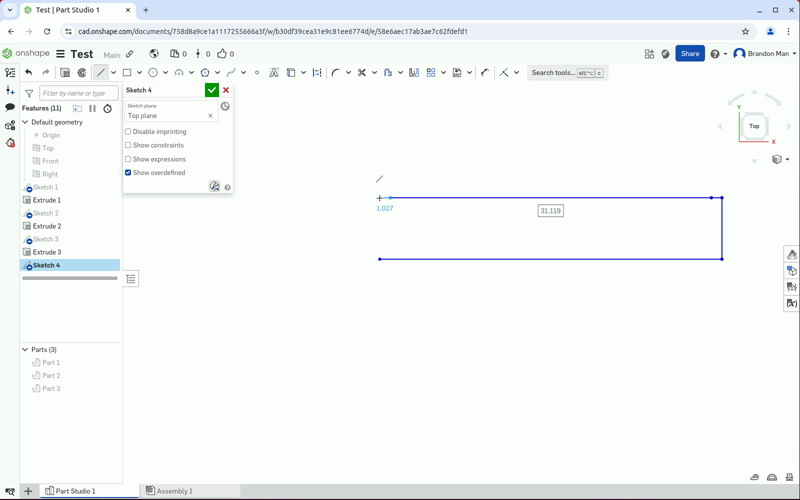
scroll(6)
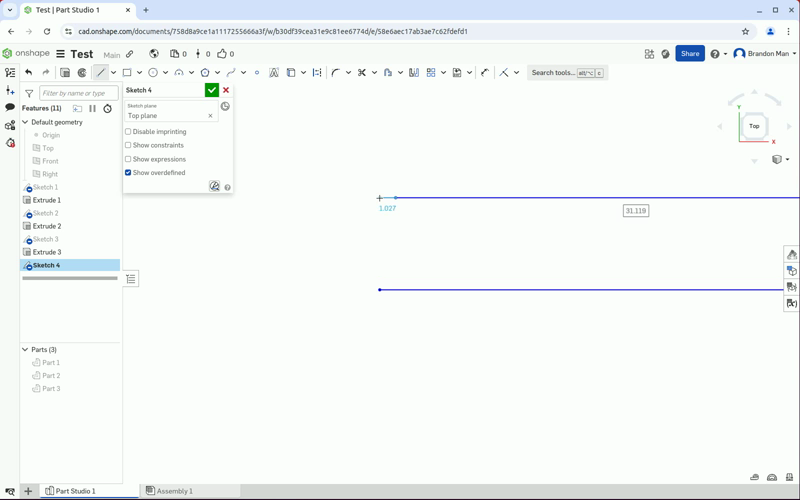
scroll(6)
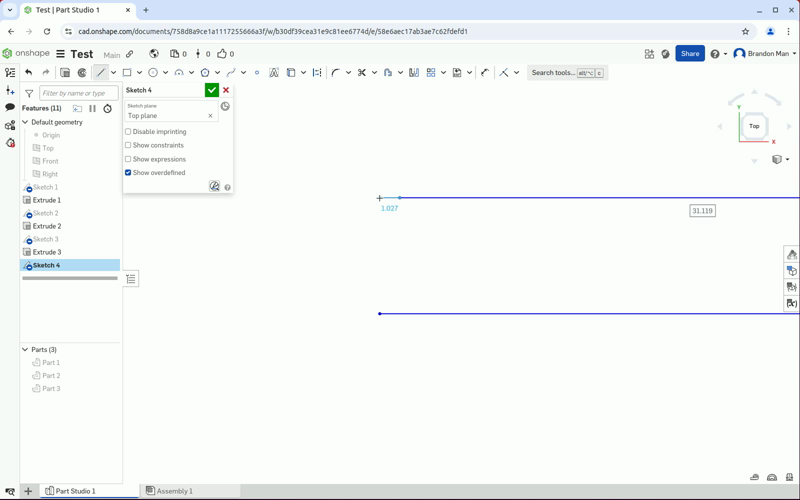
scroll(6)
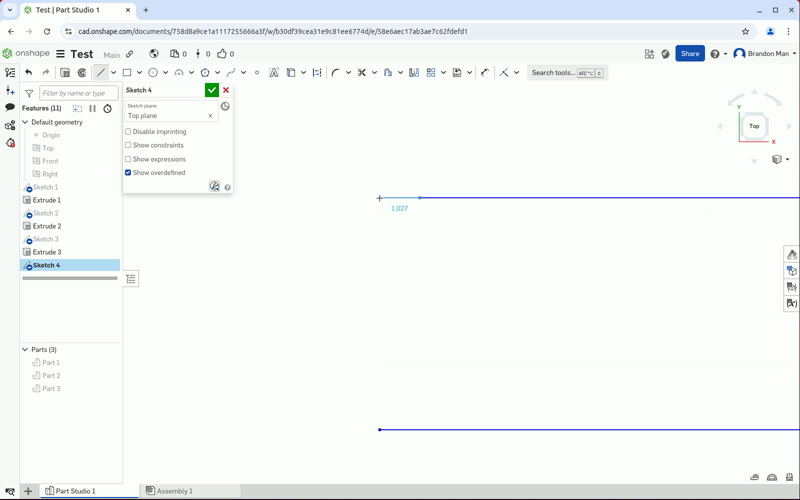
scroll(6)
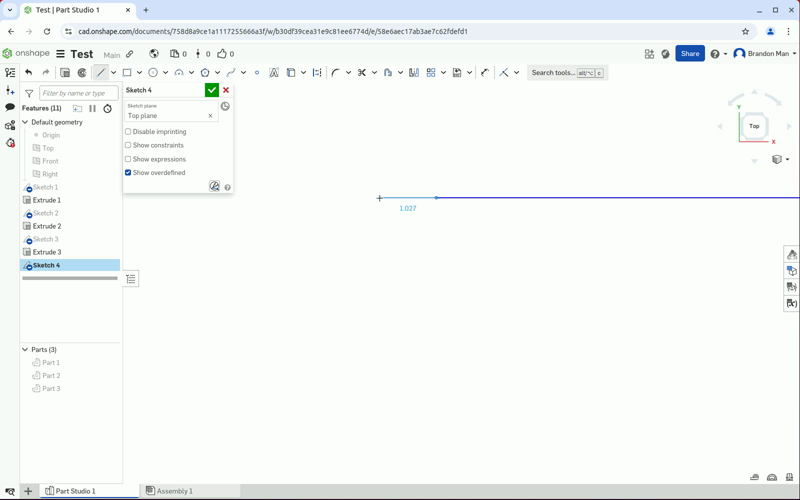
click(379, 197)
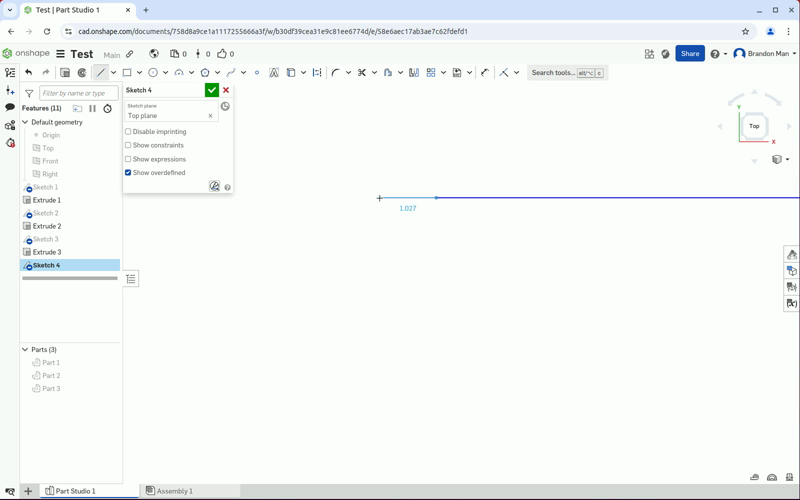
scroll(-6)
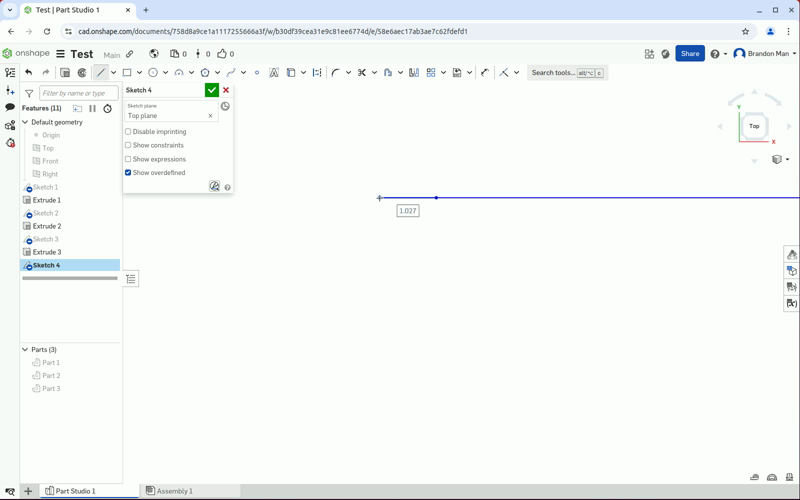
scroll(-6)
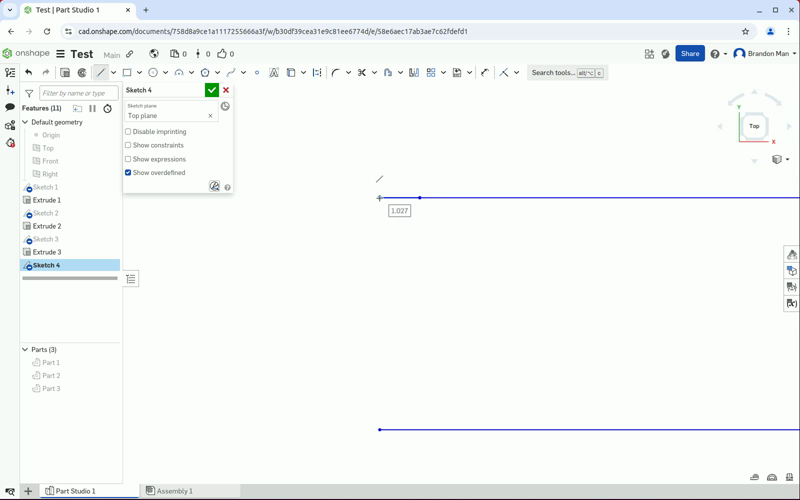
scroll(-6)
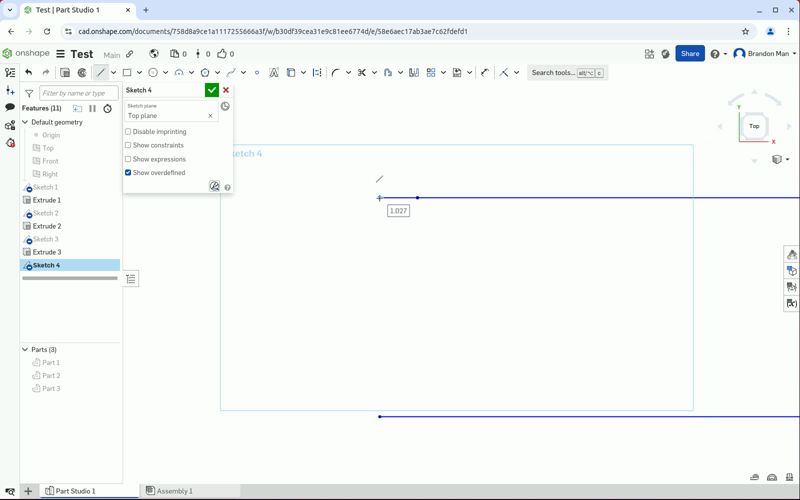
scroll(-6)
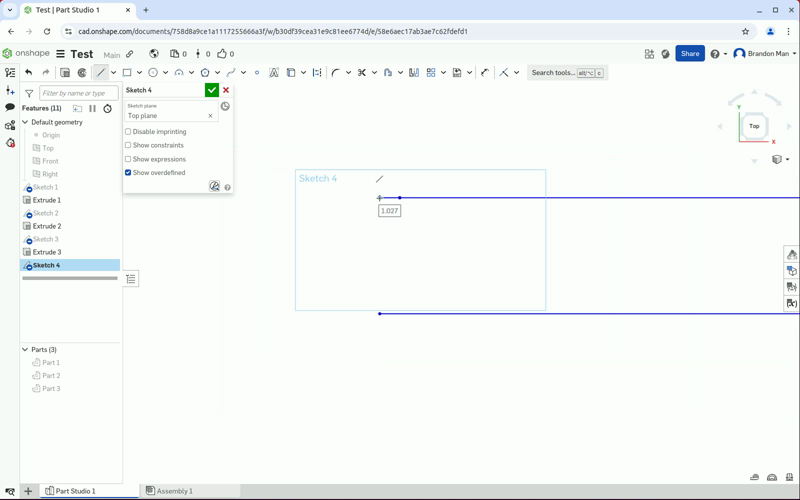
scroll(-6)
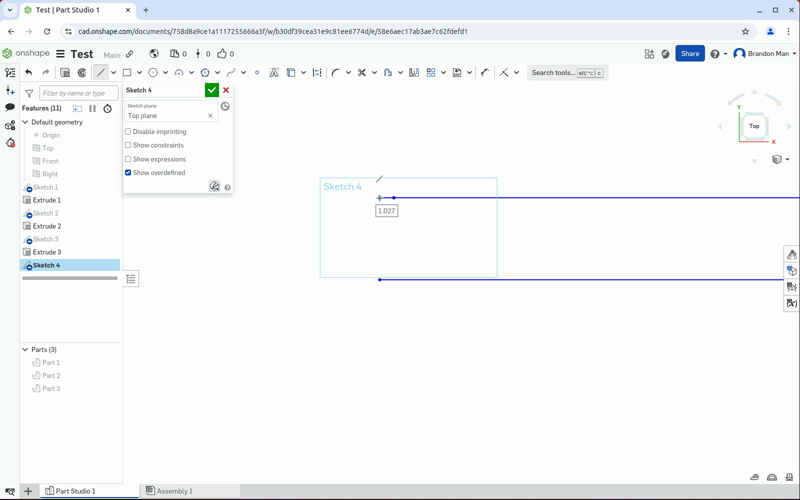
scroll(-6)
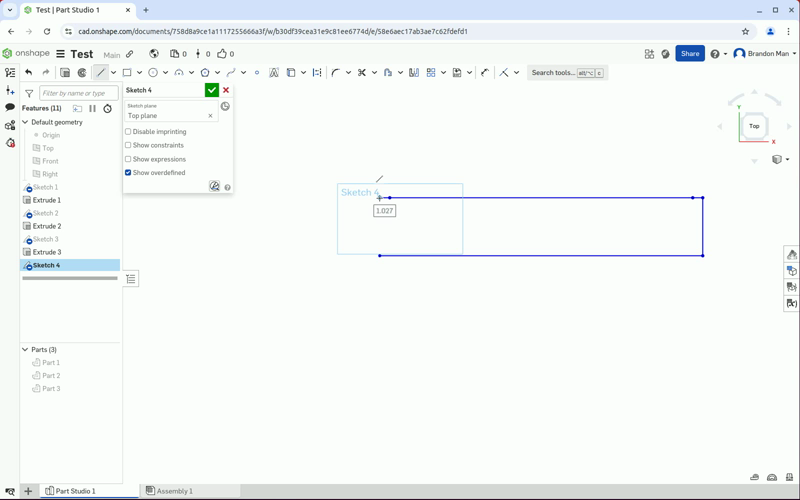
scroll(-6)
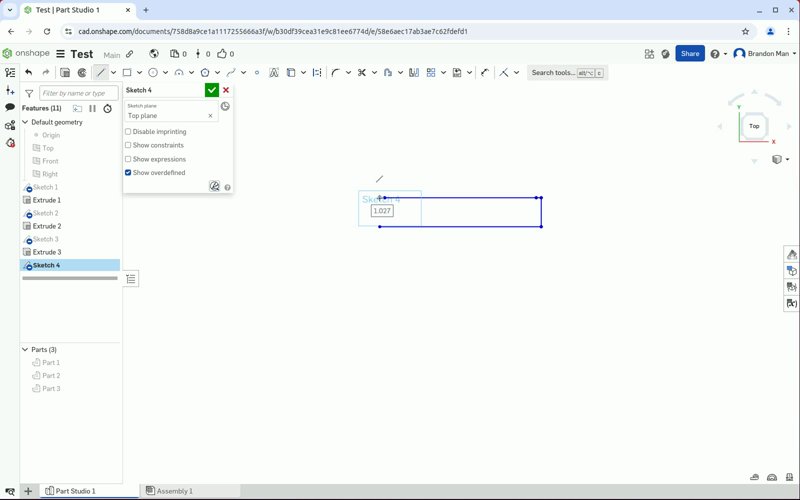
key_up(shift)
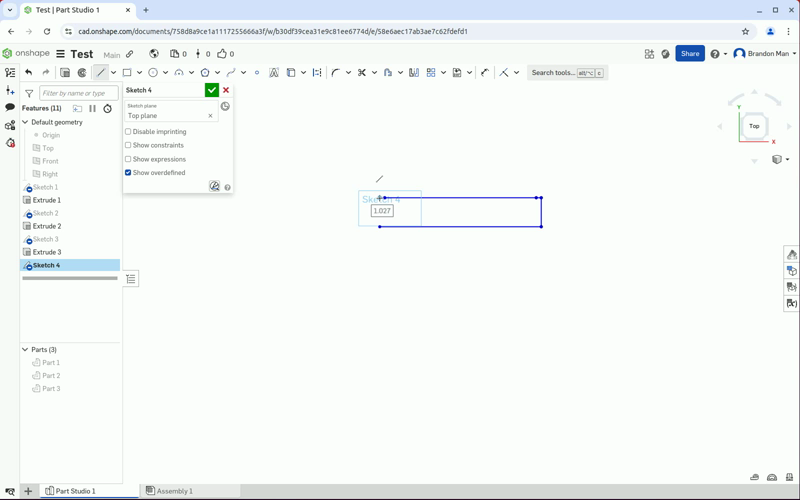
mouse_move(409, 197)
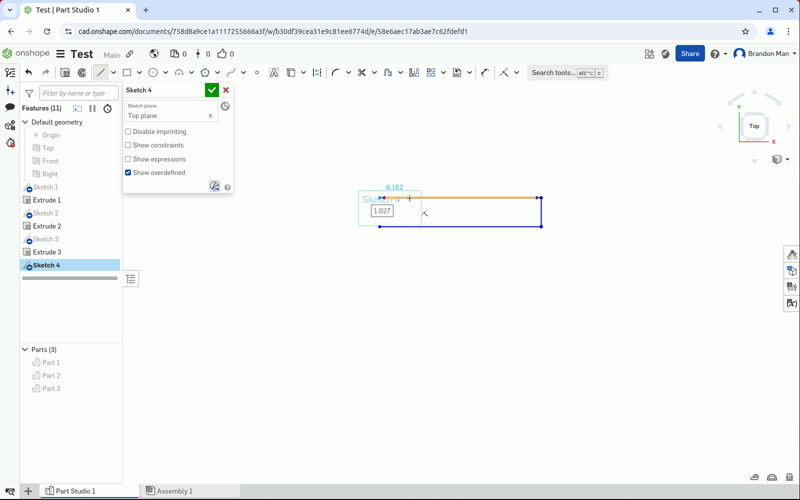
key_down(shift)
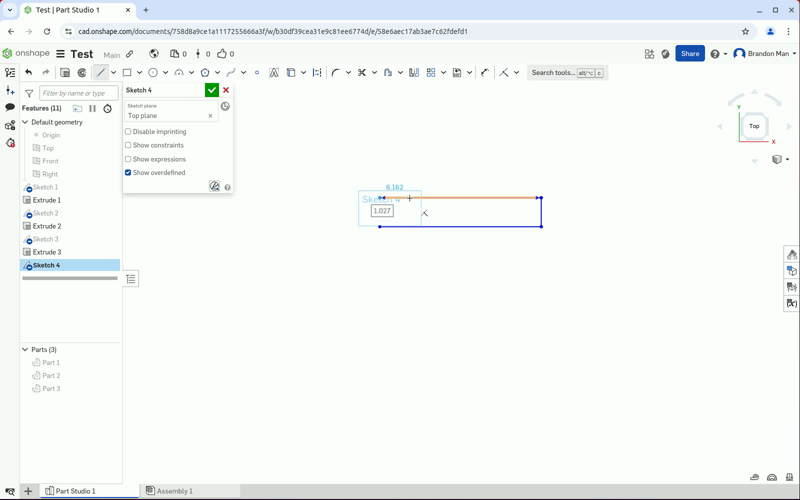
mouse_move(379, 226)
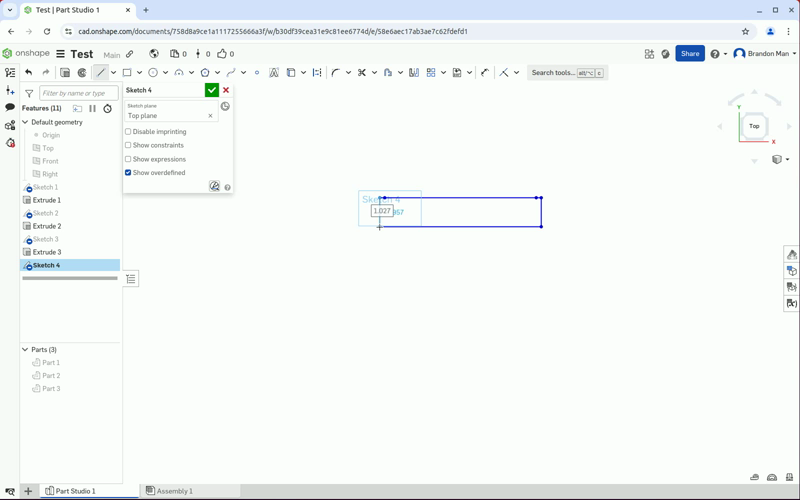
key_up(shift)
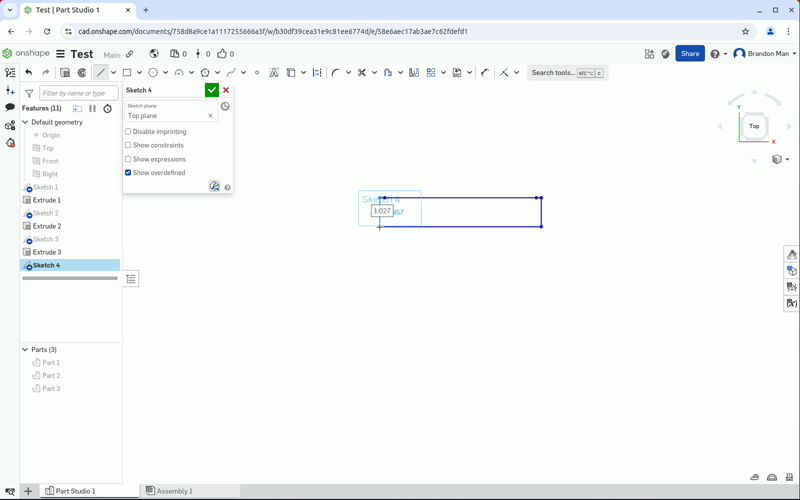
click(379, 226)
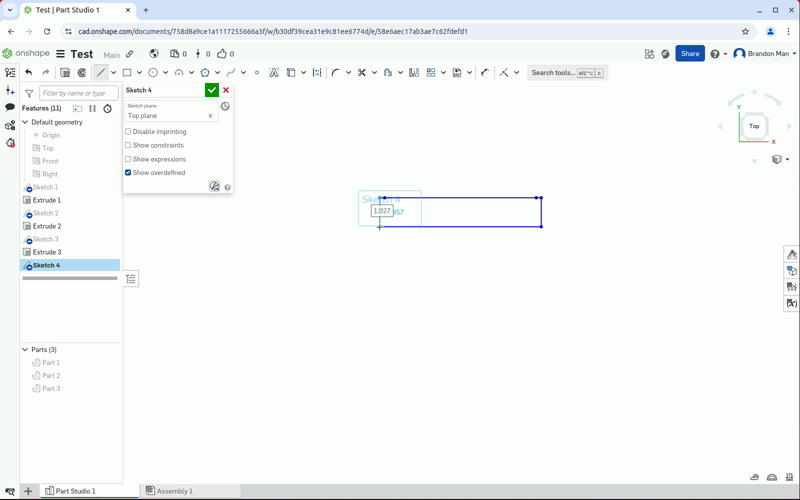
key(esc)
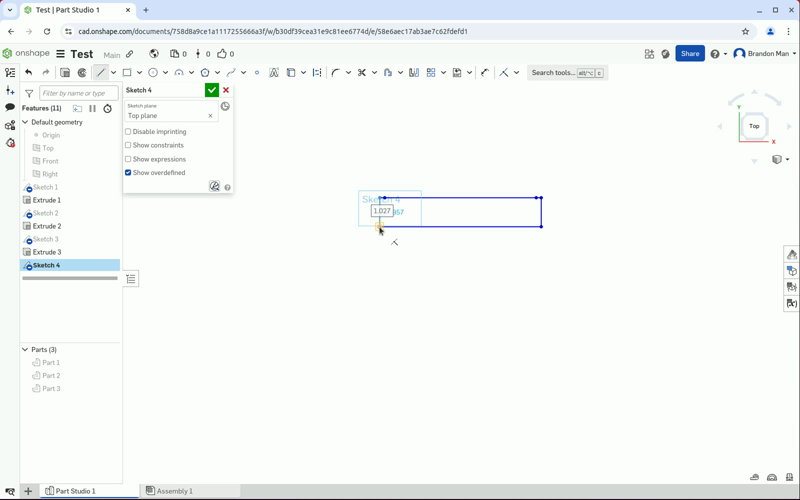
mouse_move(485, 213)
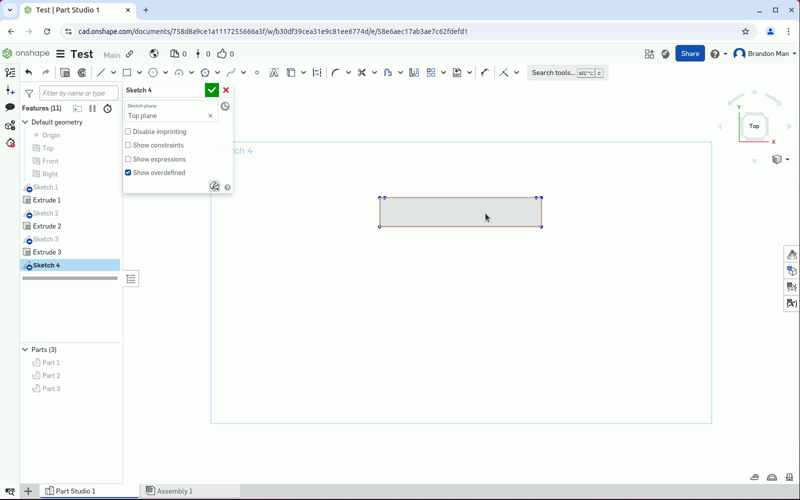
click(485, 213)
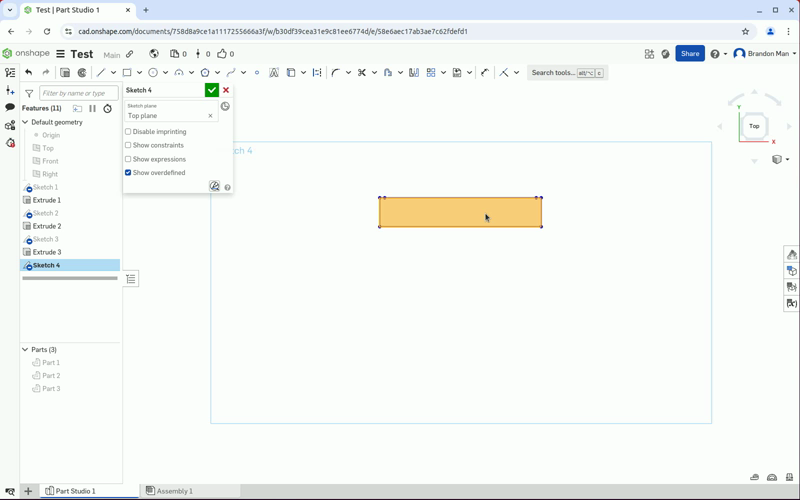
mouse_move(73, 352)
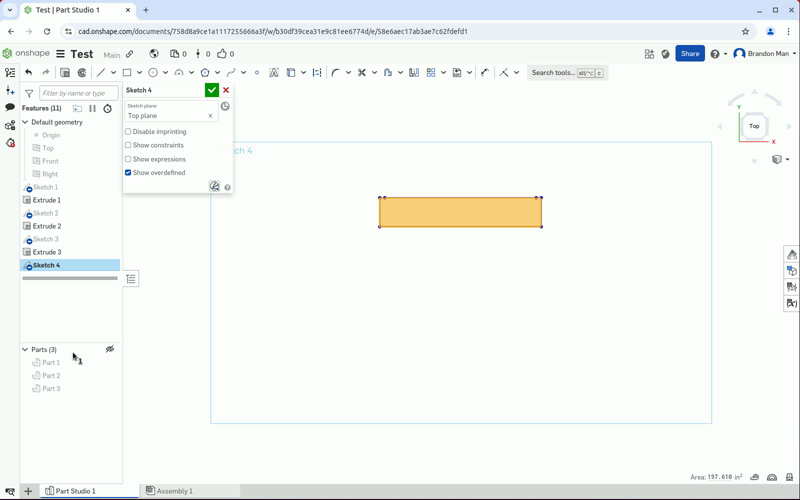
key(shift+y)
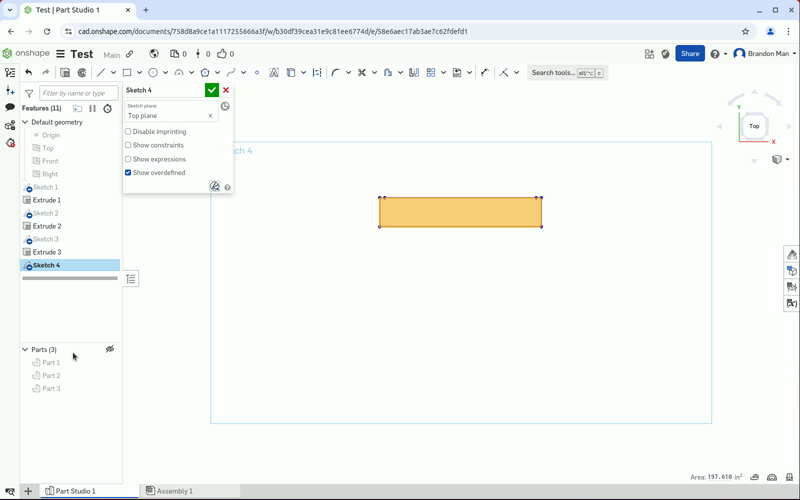
key(shift+e)
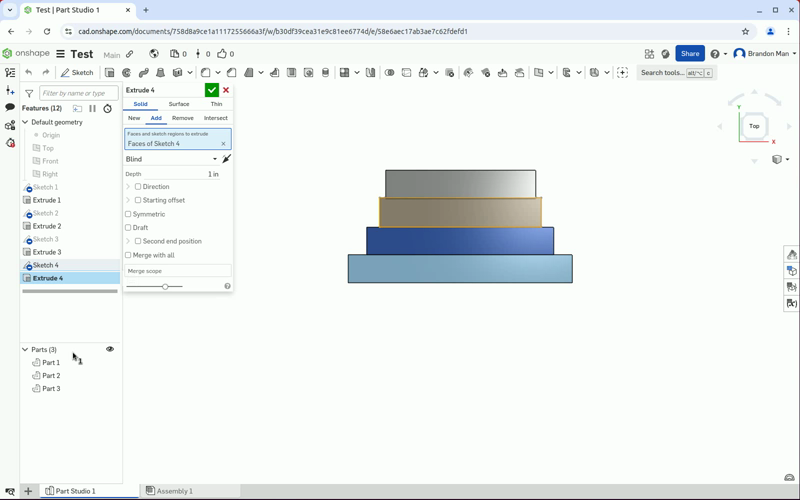
mouse_move(143, 106)
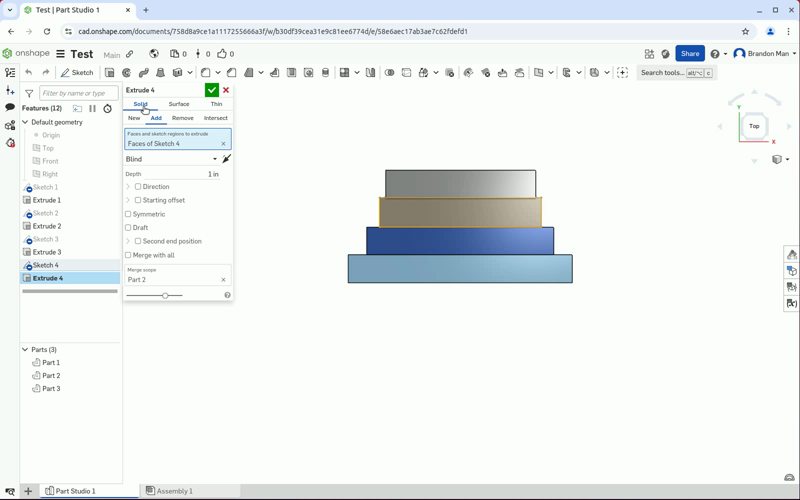
click(143, 106)
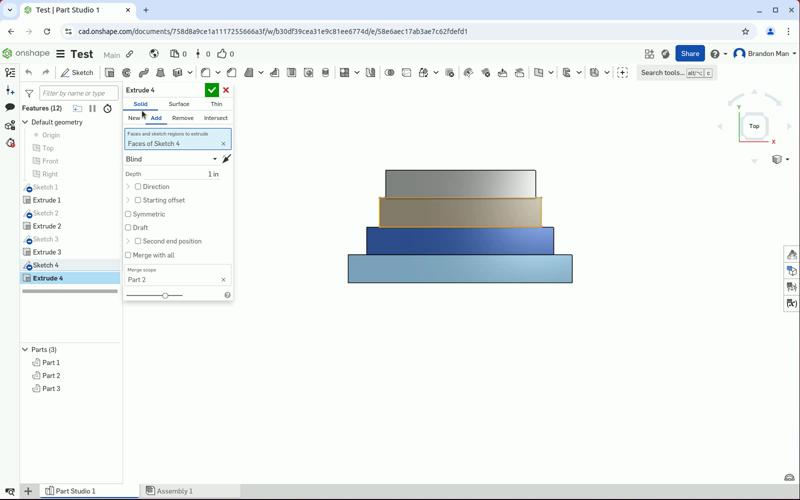
mouse_move(137, 120)
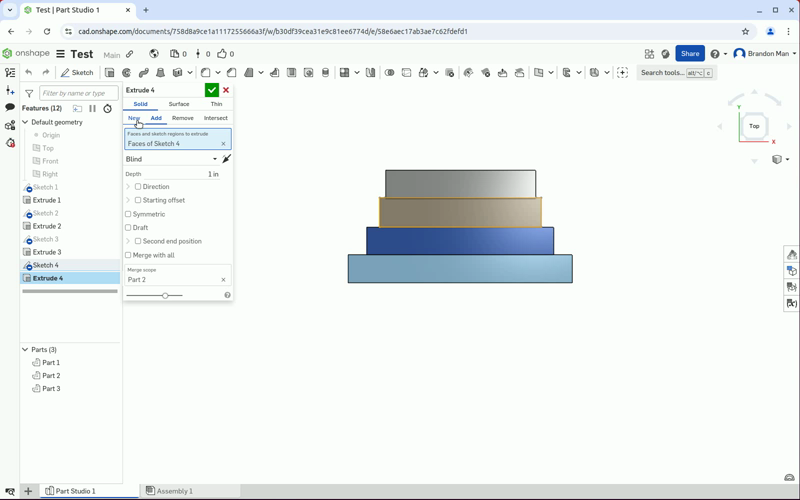
click(137, 120)
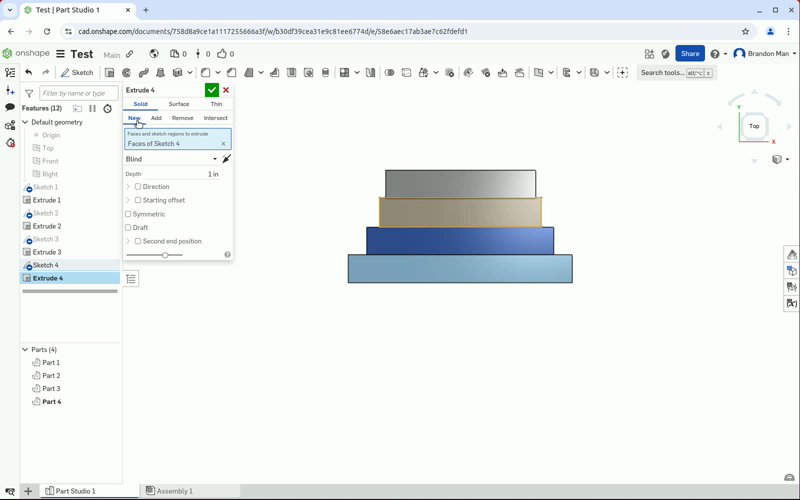
key(tab, 4)
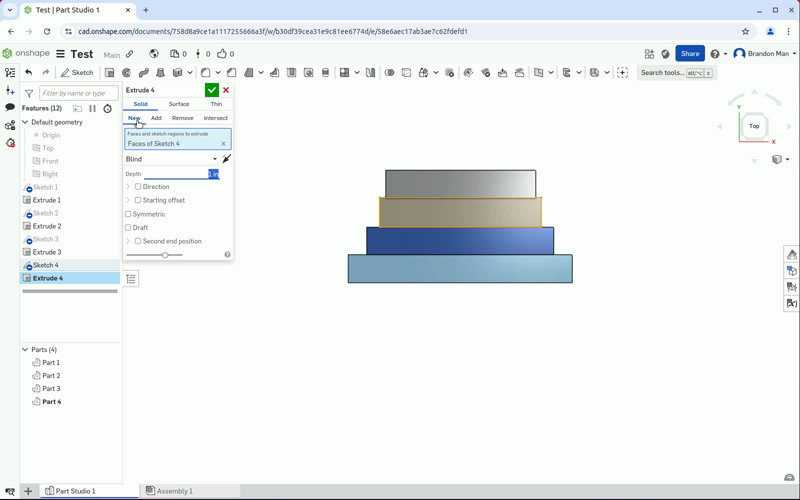
text(3.851)
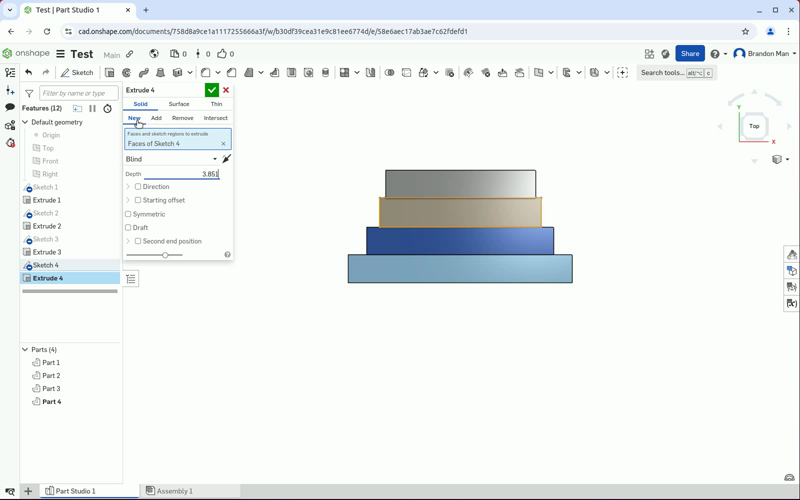
key(enter)
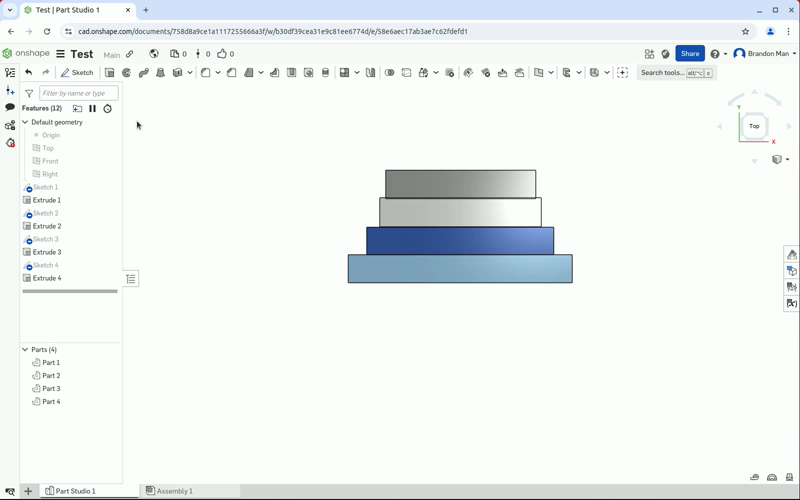
key(shift+h)
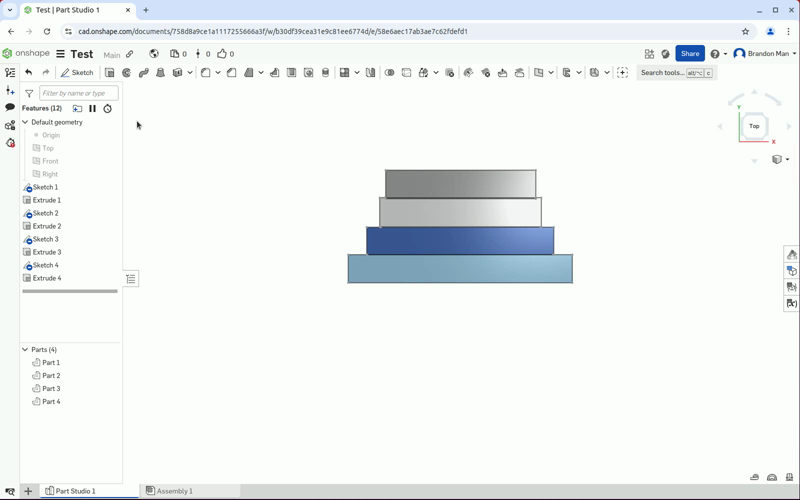
key(shift+h)
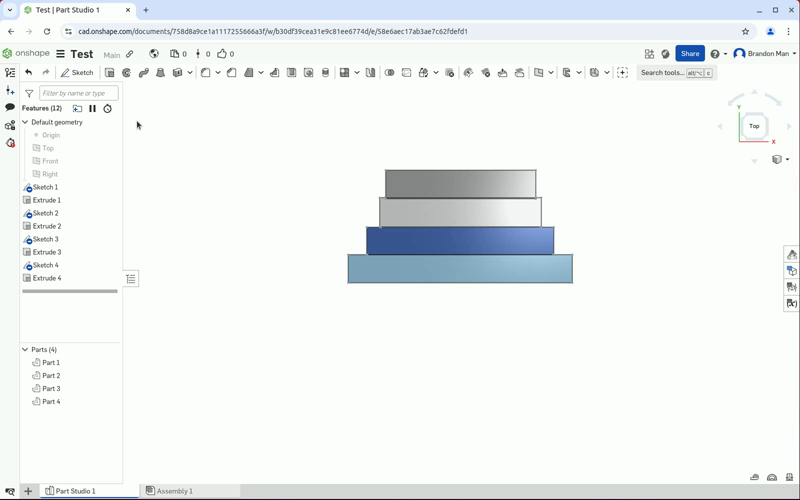
key(shift+7)
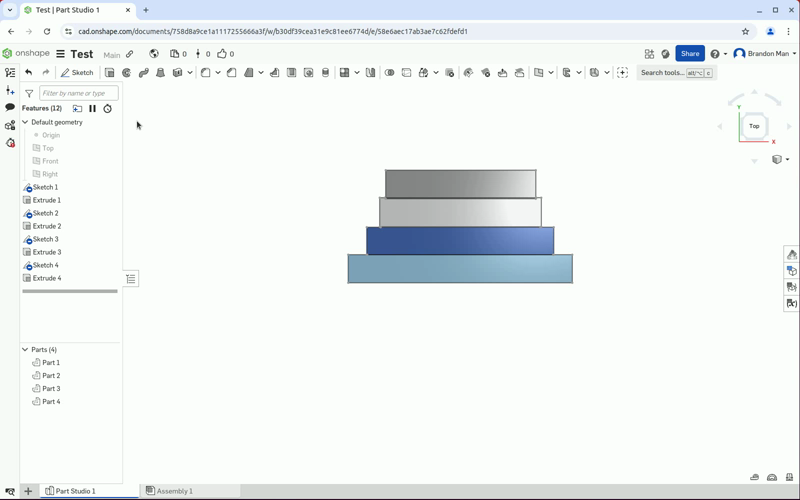
key(up, 3)
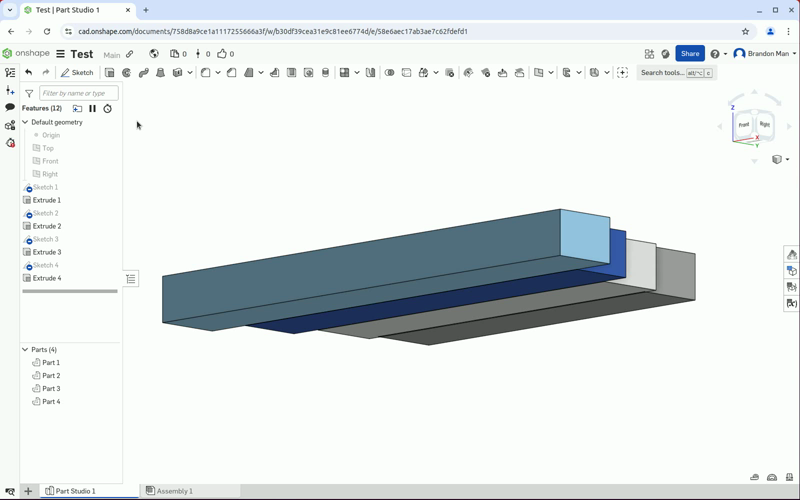
key(left, 3)
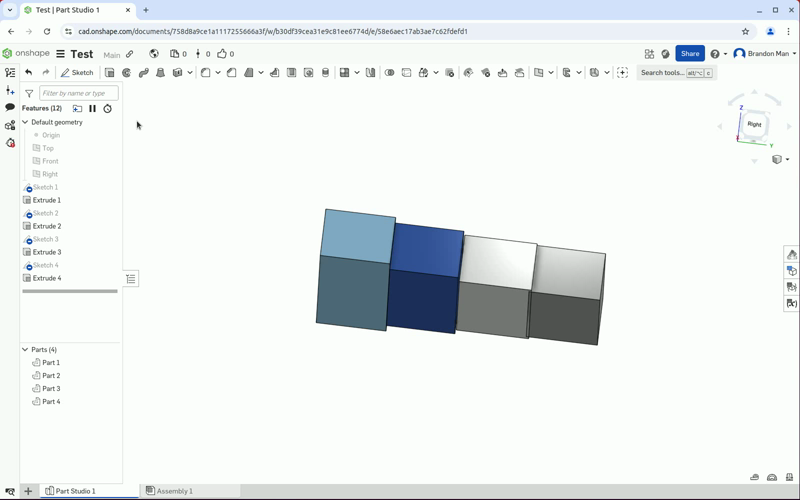
key(right, 3)
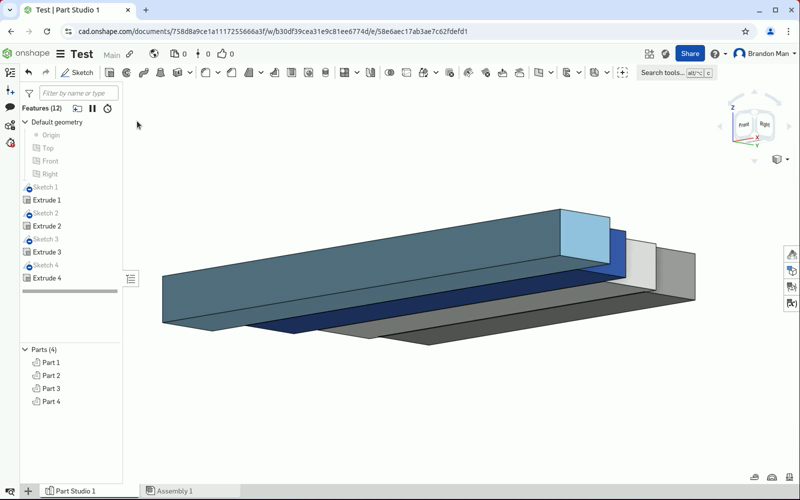
key(down, 3)
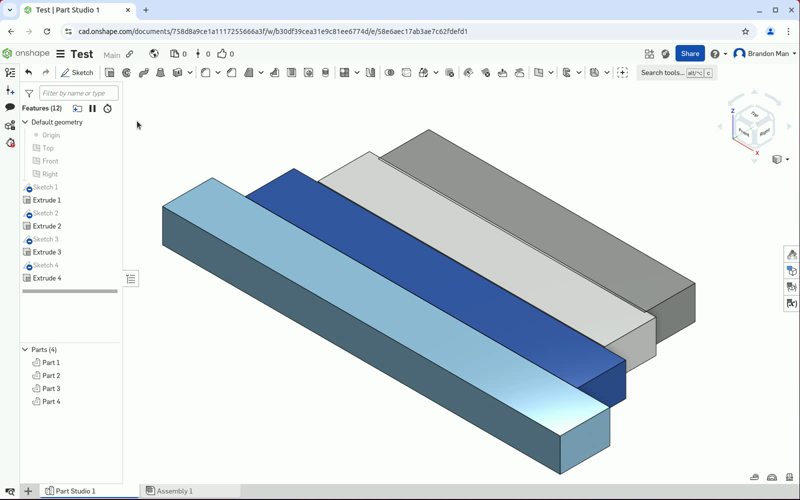
mouse_move(73, 189)
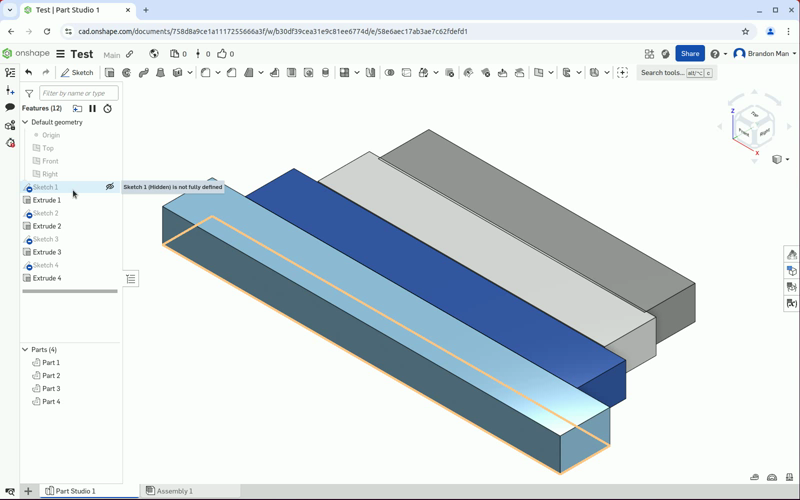
click(73, 189)